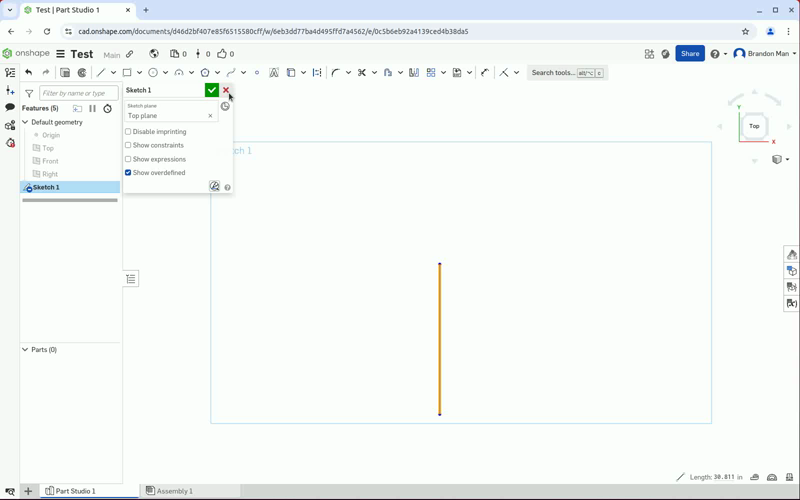
key(shift+h)
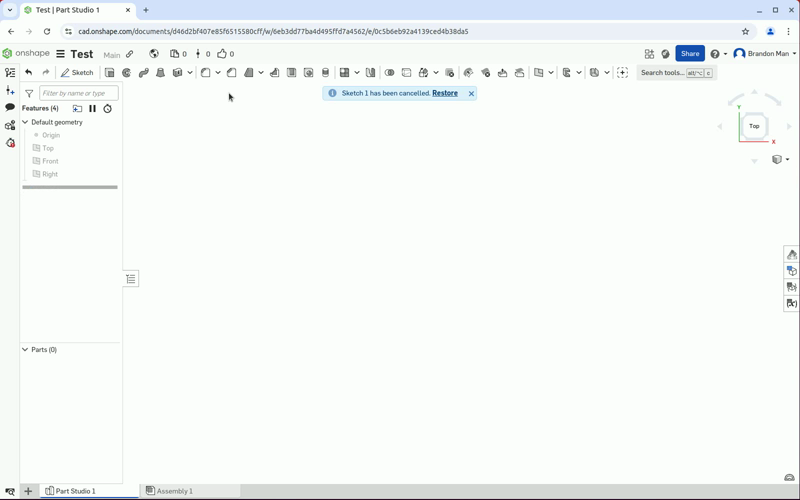
mouse_move(73, 352)
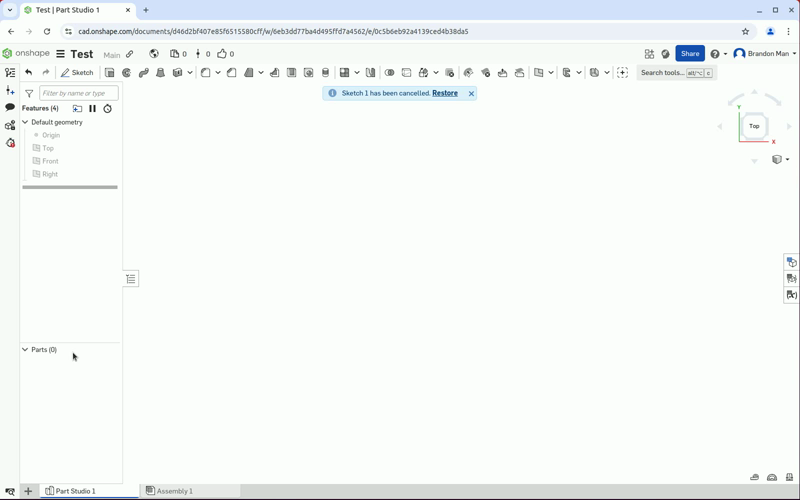
key(y)
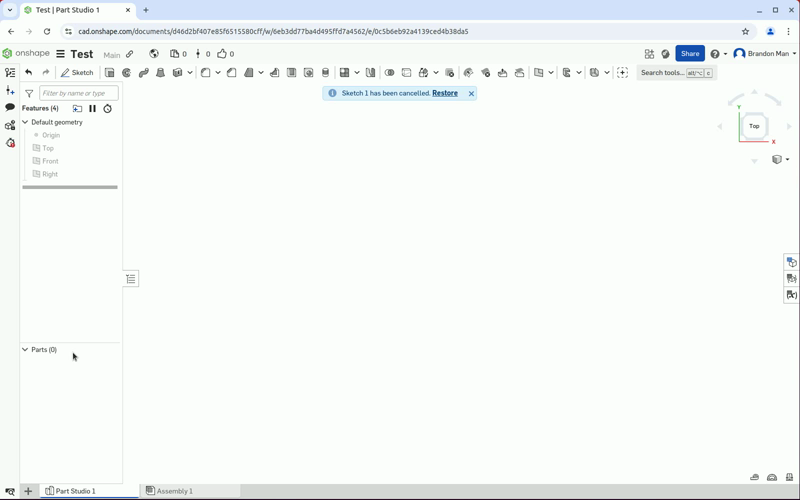
key(shift+p)
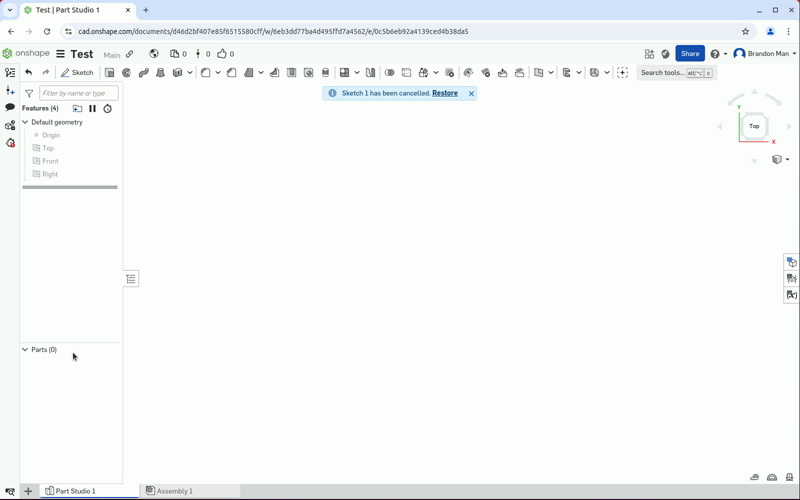
key(space)
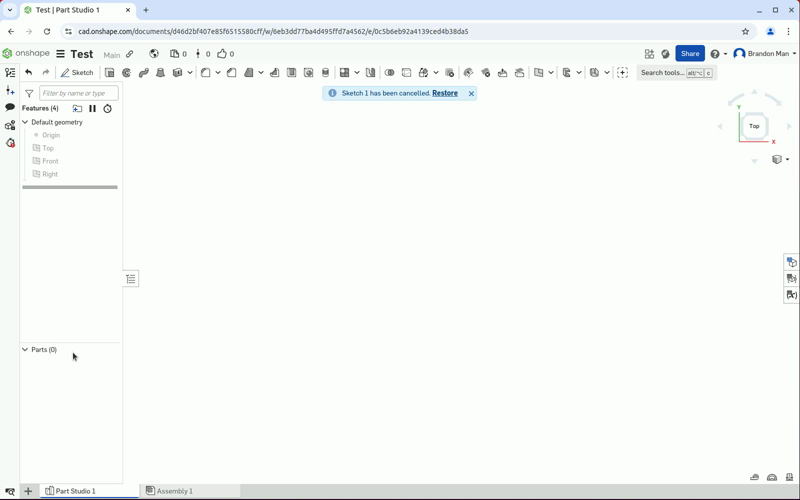
key_down(shift)
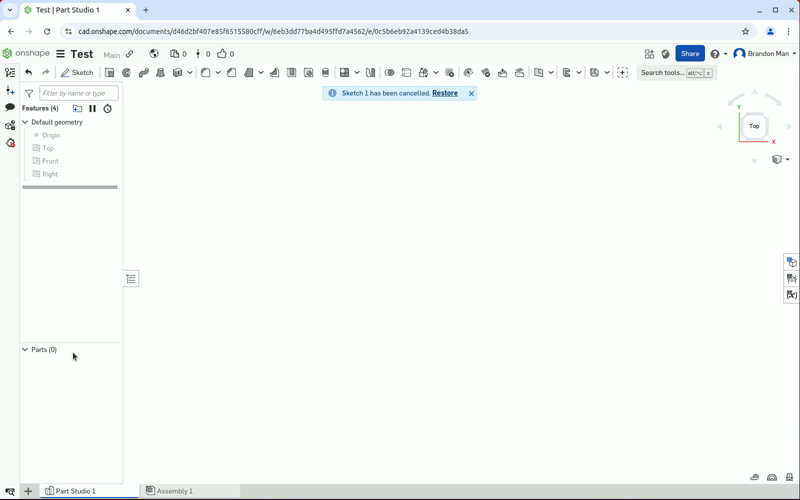
key(up)
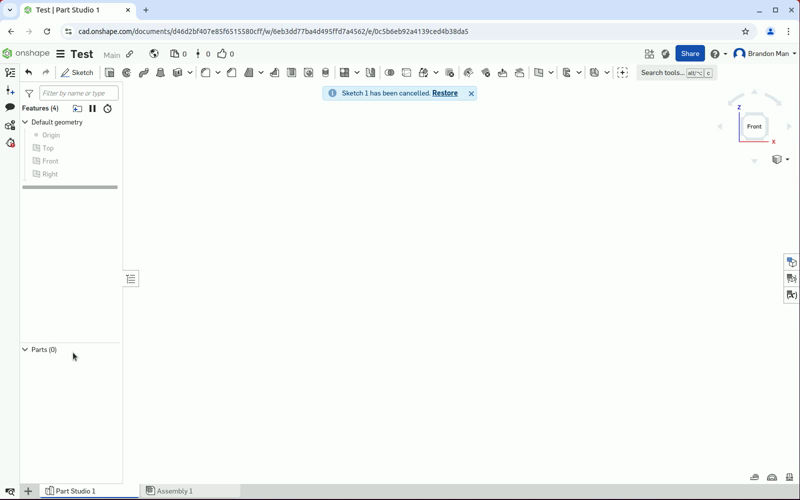
key_up(shift)
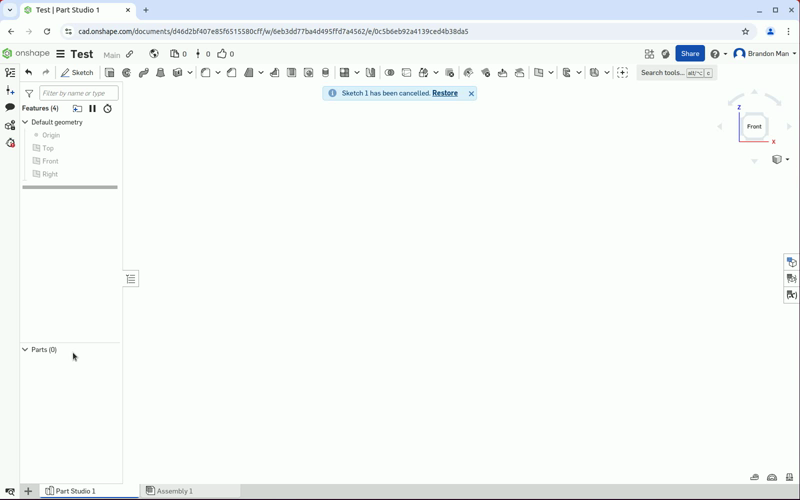
mouse_move(73, 352)
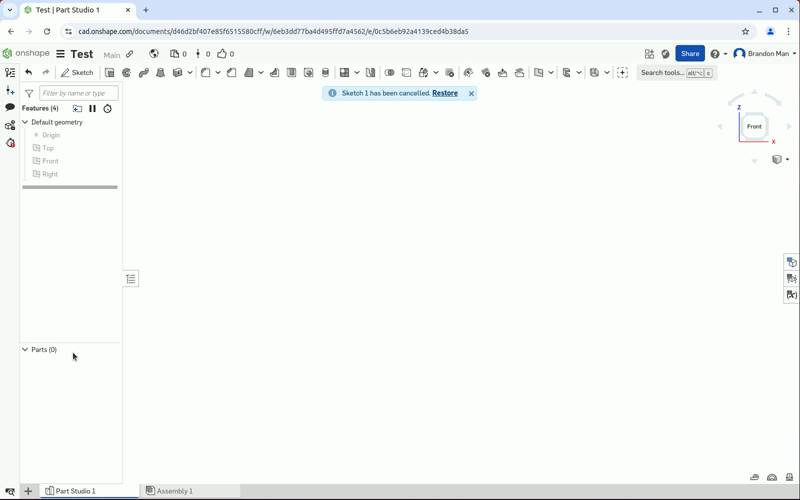
key(shift+y)
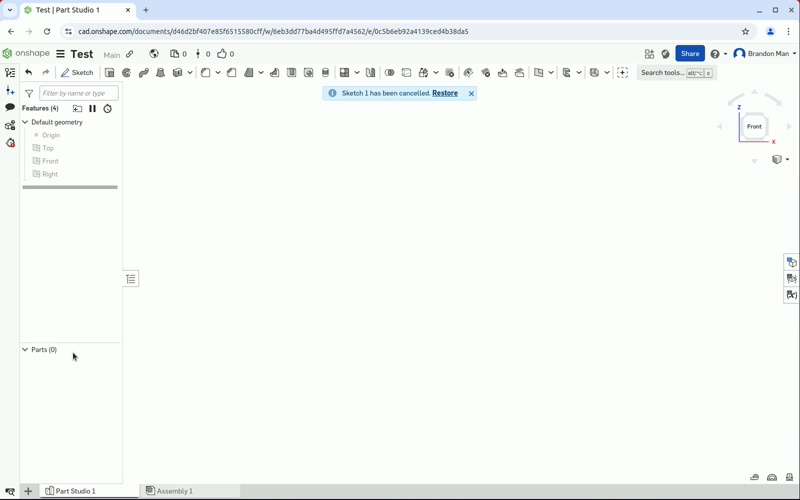
key(shift+s)
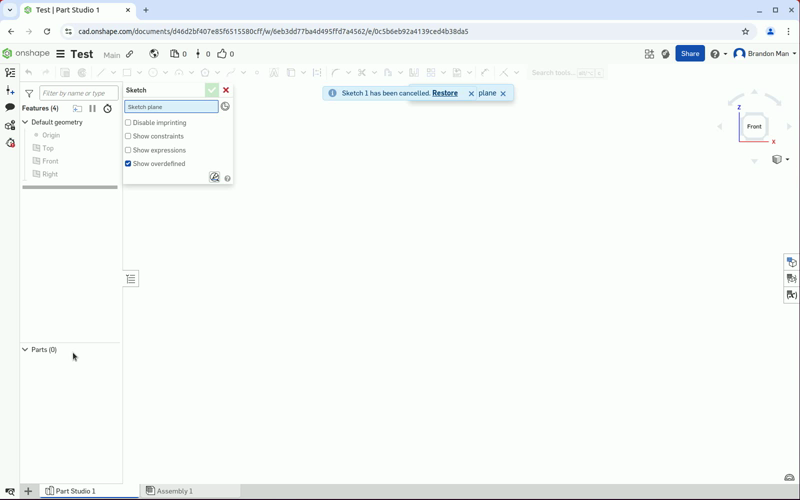
mouse_move(73, 163)
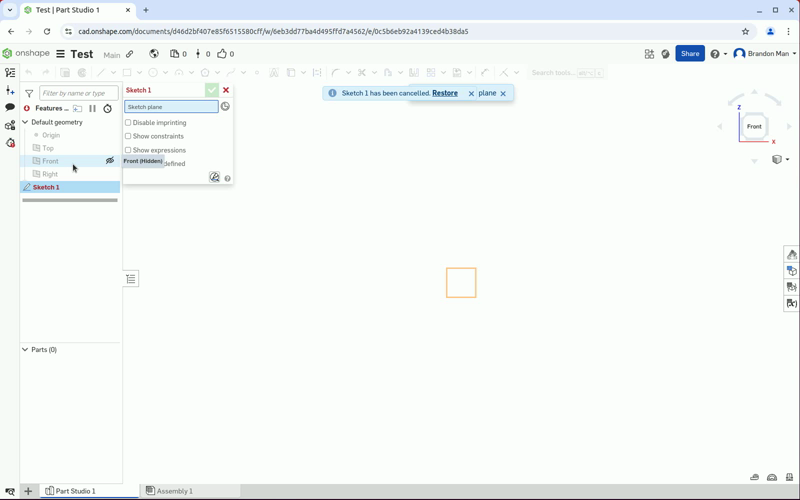
click(73, 163)
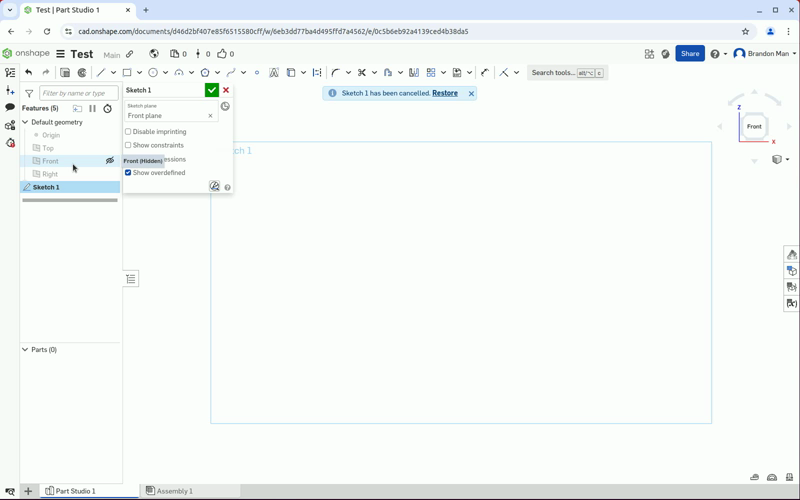
mouse_move(73, 352)
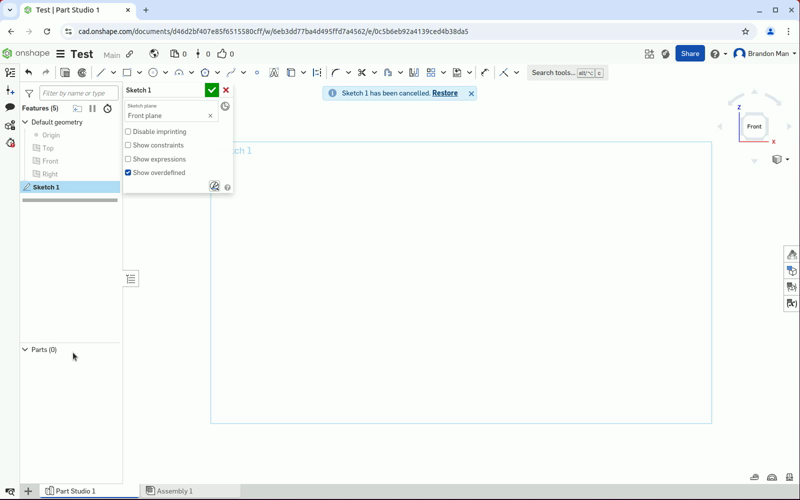
key(y)
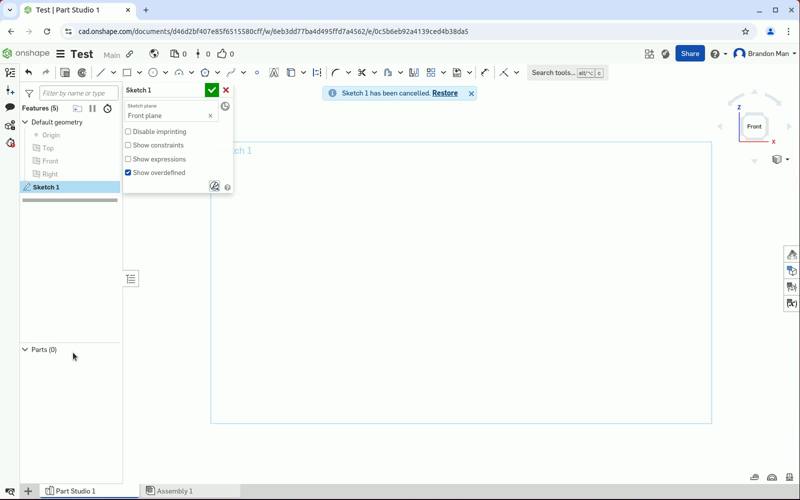
key(c)
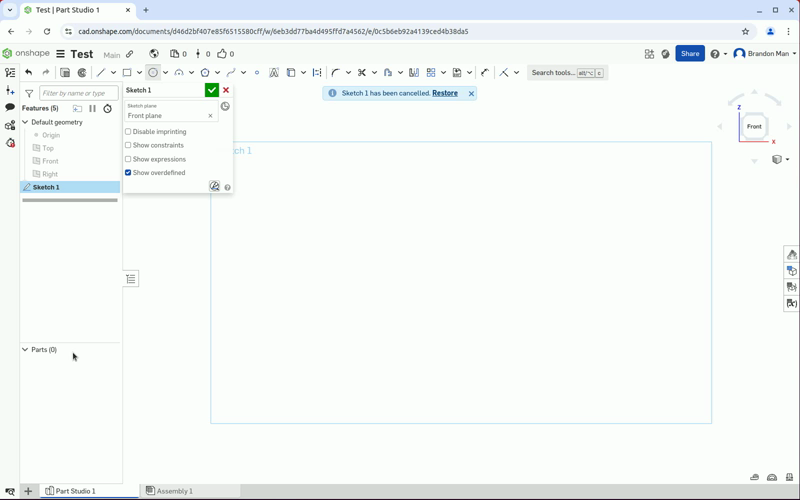
key_down(shift)
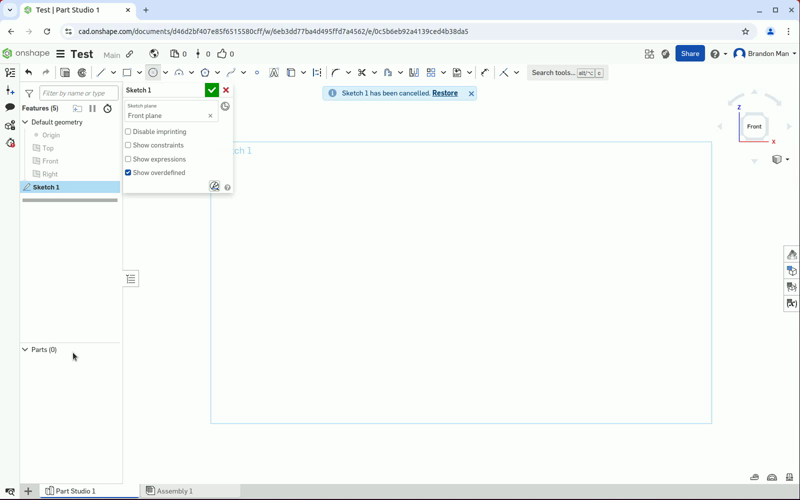
mouse_move(461, 282)
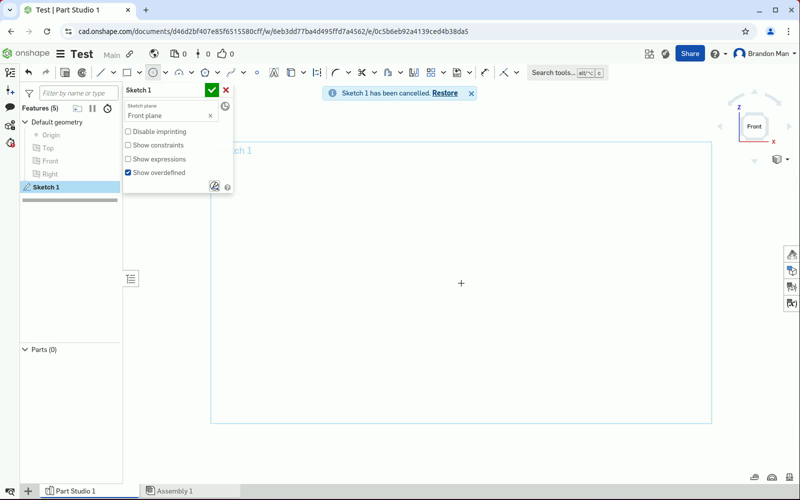
click(461, 282)
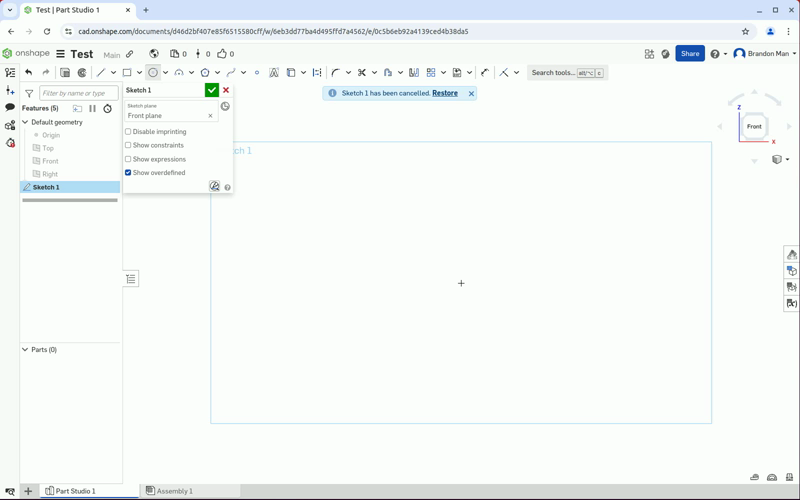
key_up(shift)
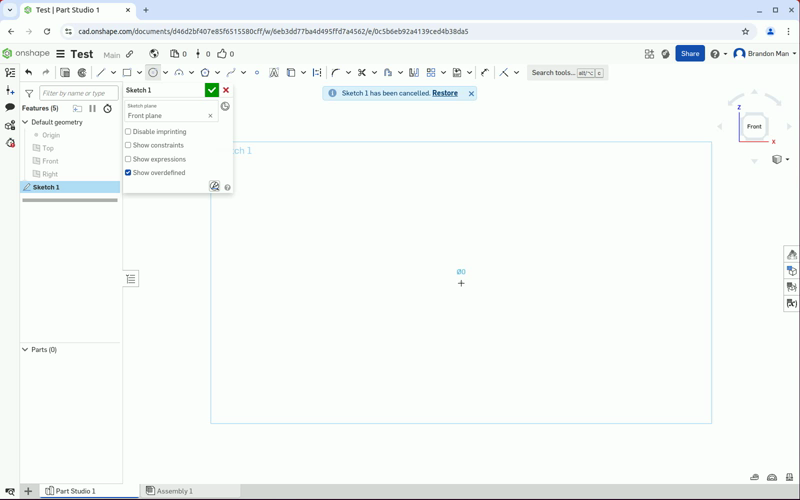
mouse_move(572, 282)
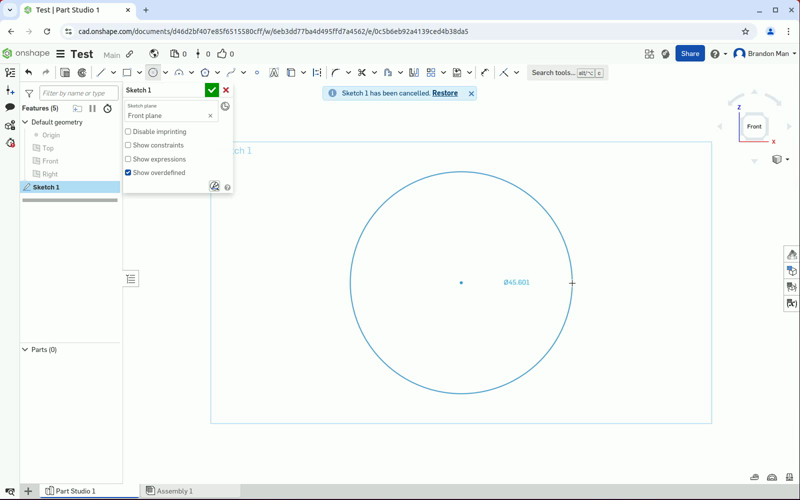
click(572, 282)
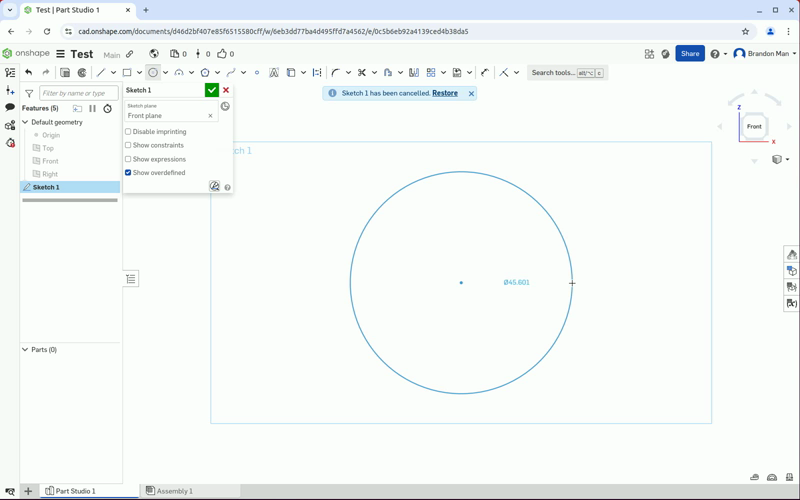
key(esc)
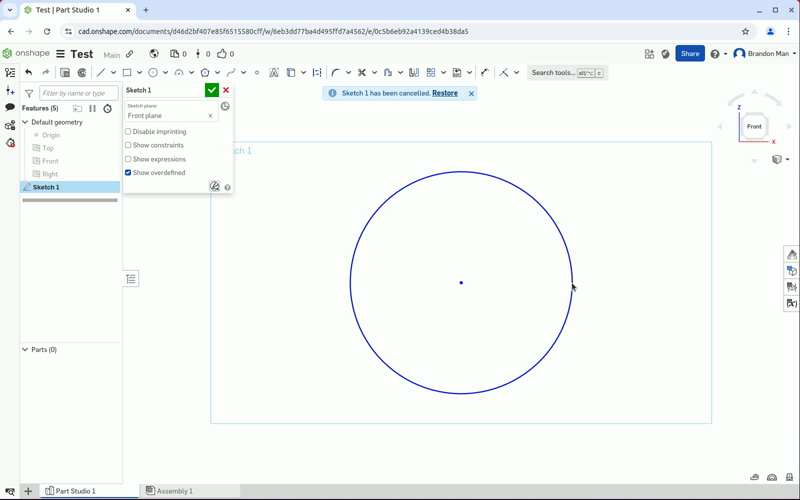
key(c)
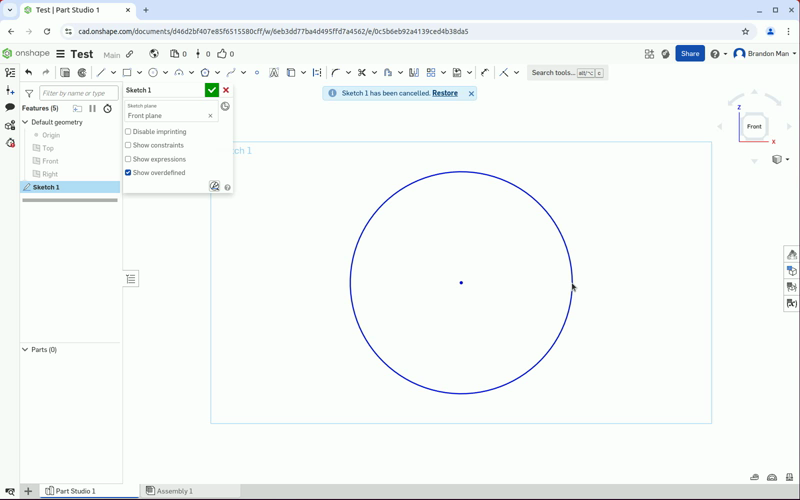
key_down(shift)
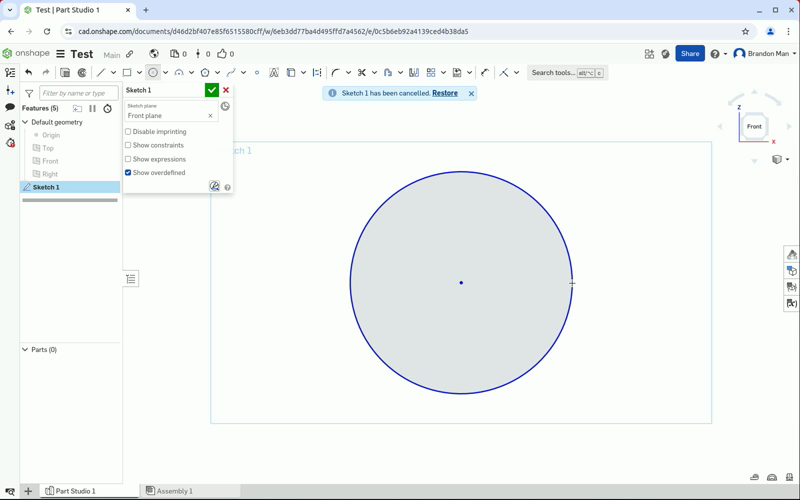
mouse_move(461, 282)
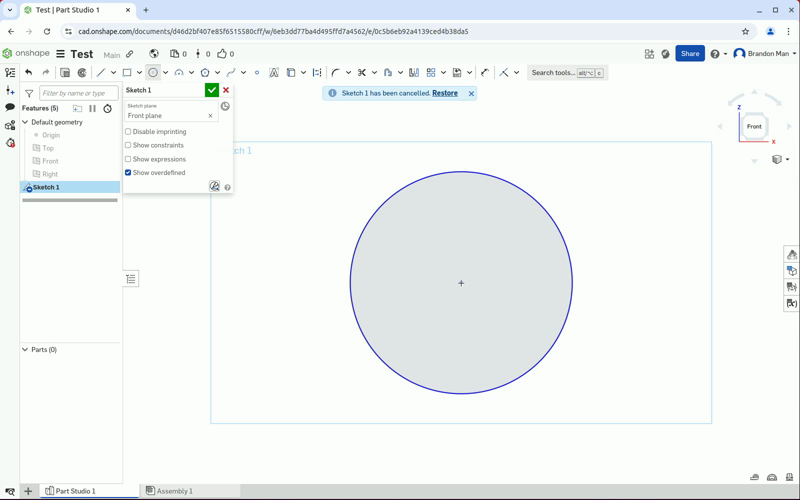
click(461, 282)
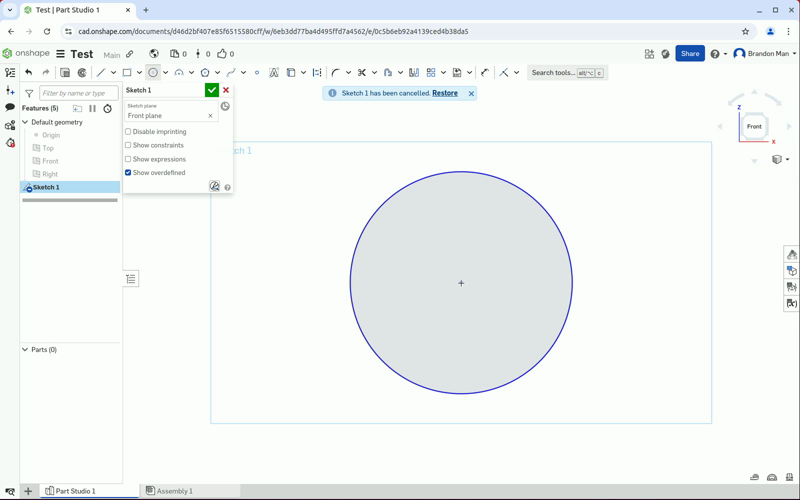
key_up(shift)
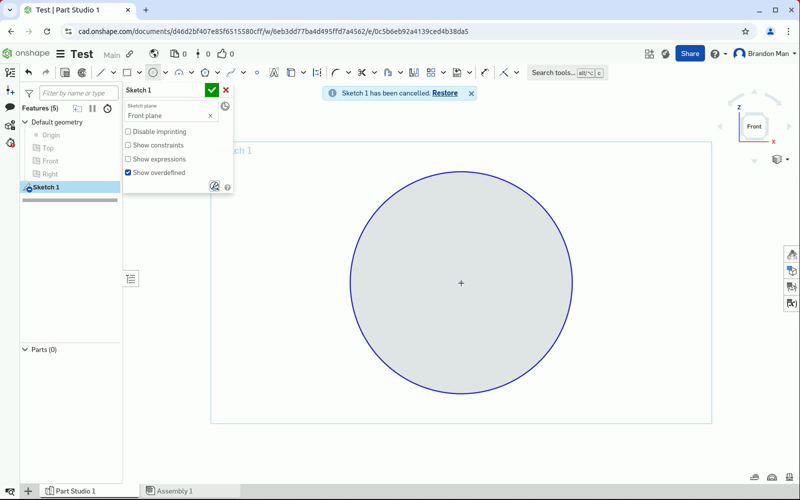
mouse_move(510, 282)
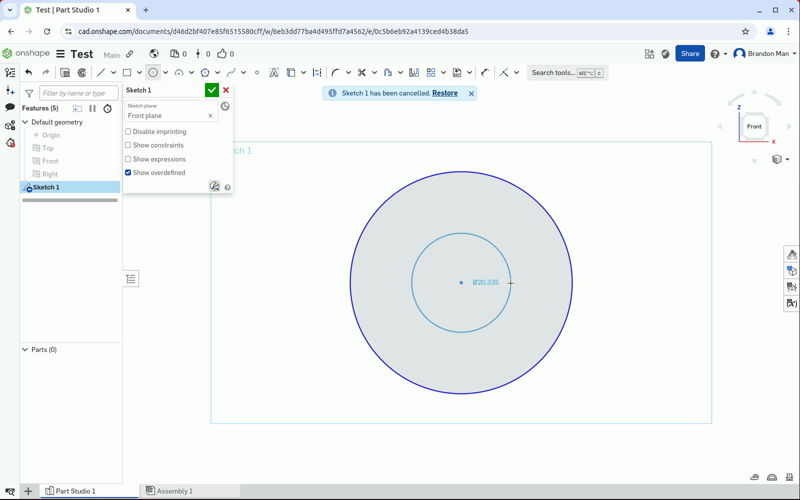
click(510, 282)
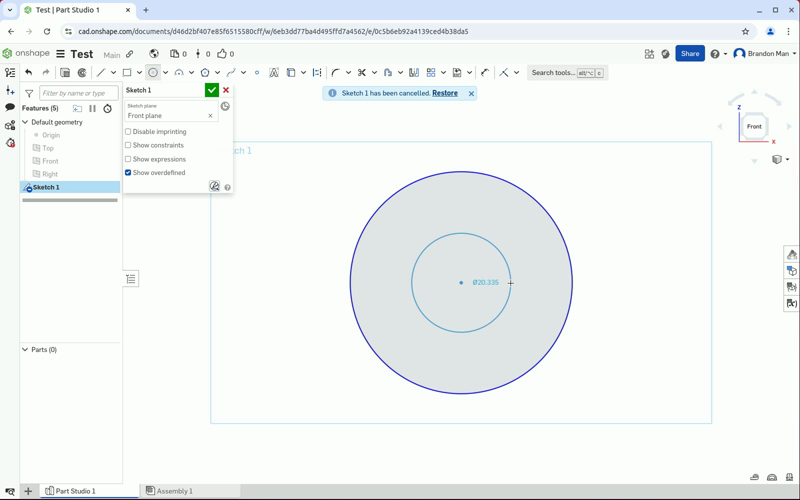
key(esc)
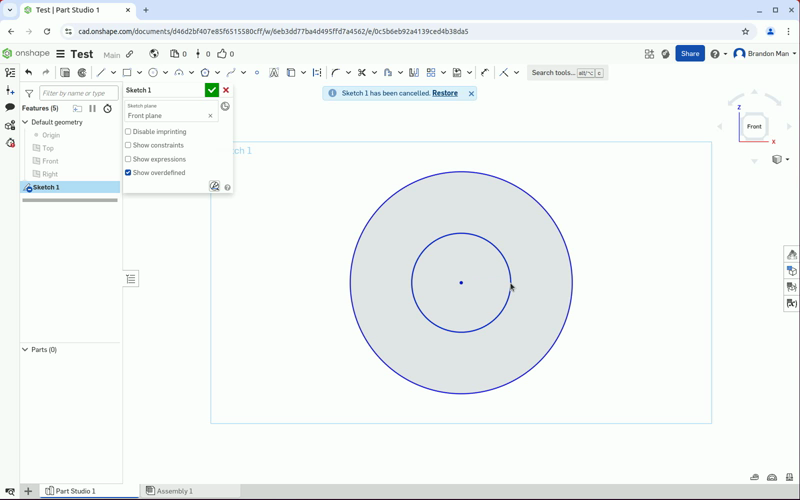
mouse_move(505, 348)
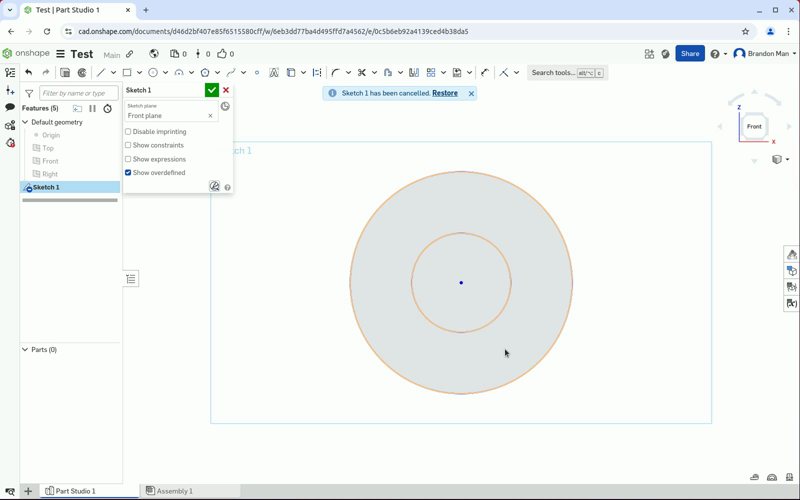
click(505, 348)
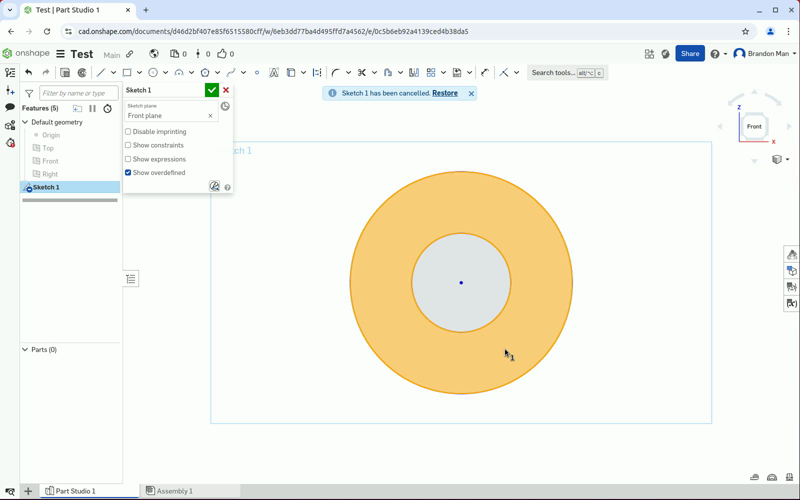
mouse_move(73, 352)
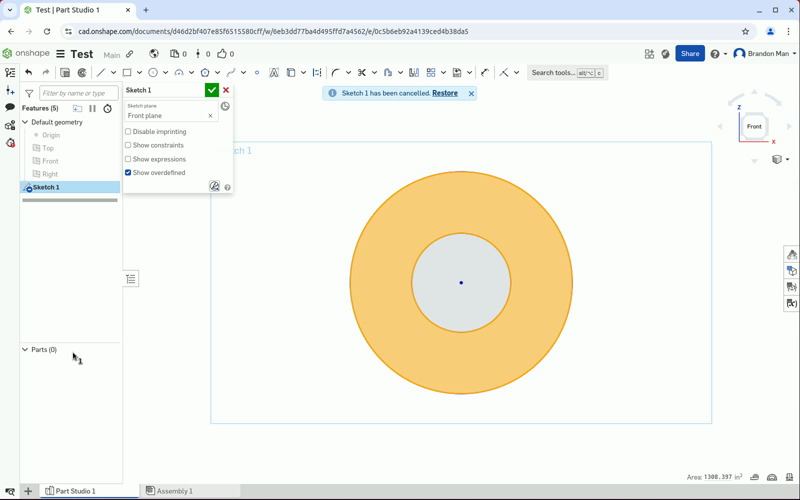
key(shift+y)
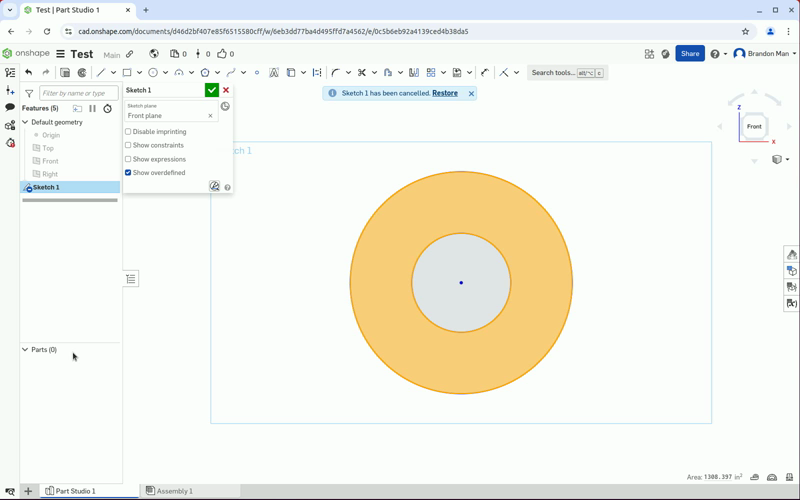
key(shift+e)
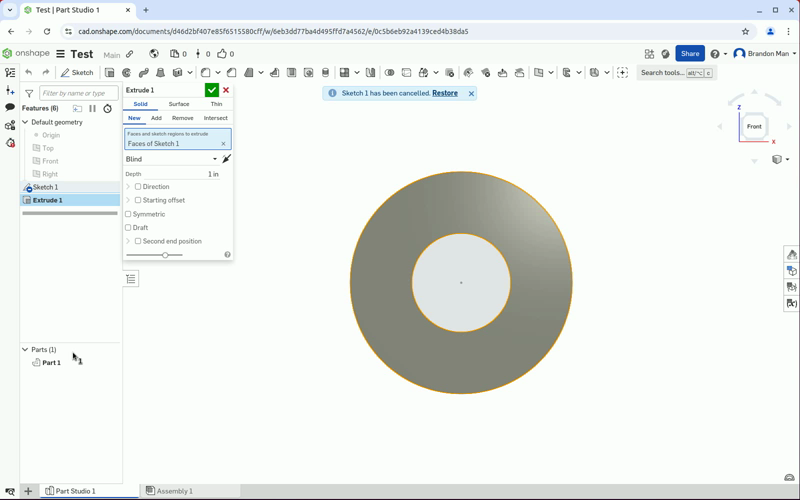
mouse_move(143, 106)
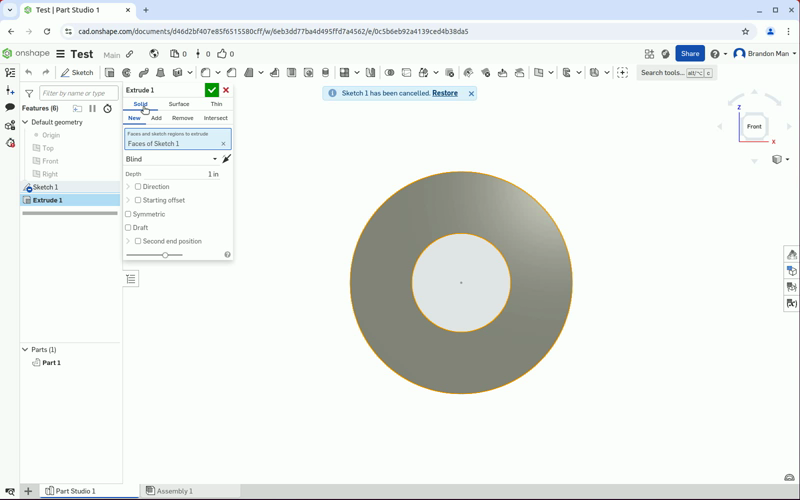
click(143, 106)
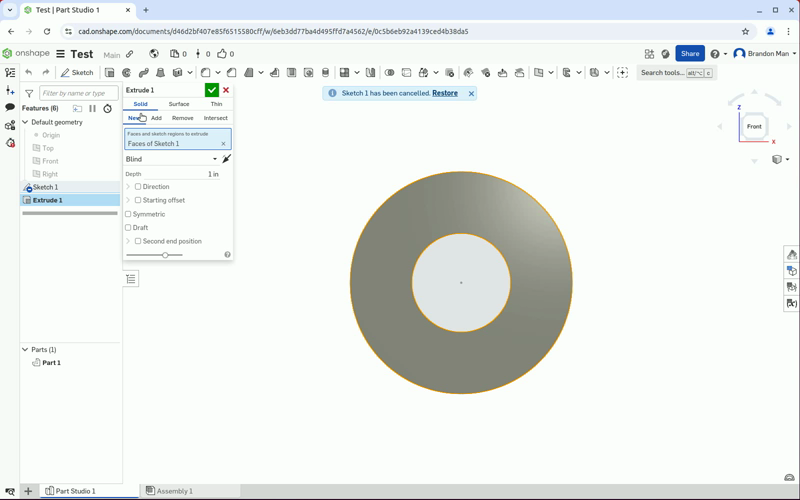
mouse_move(137, 120)
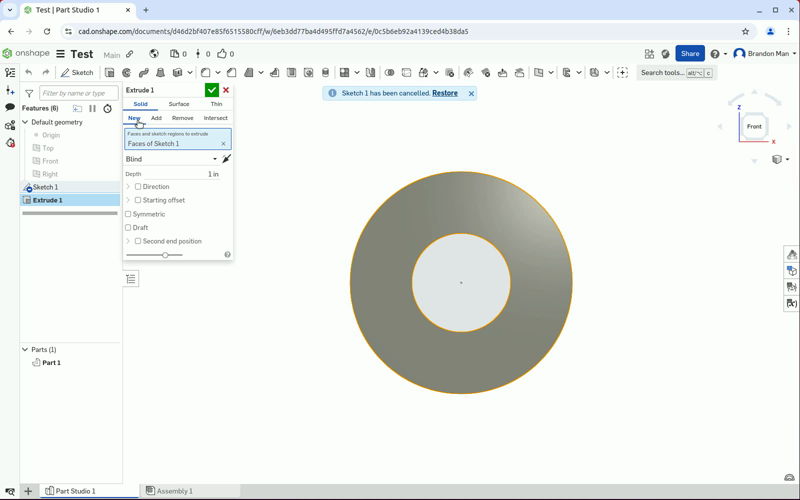
click(137, 120)
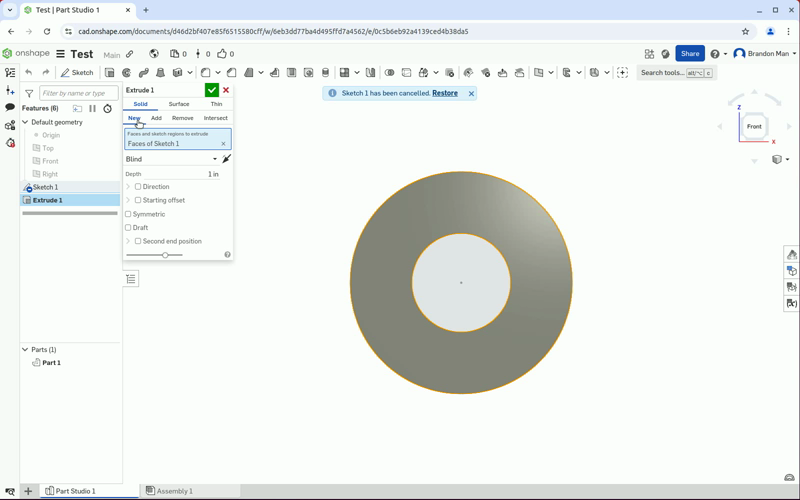
key(tab, 4)
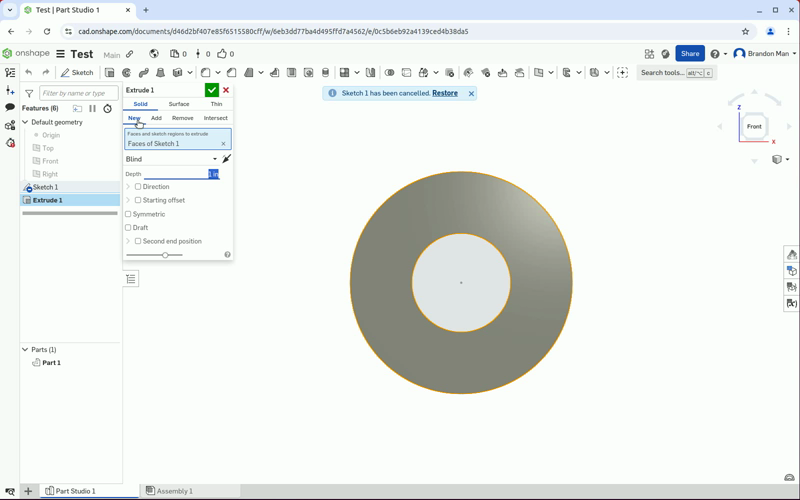
text(2.648)
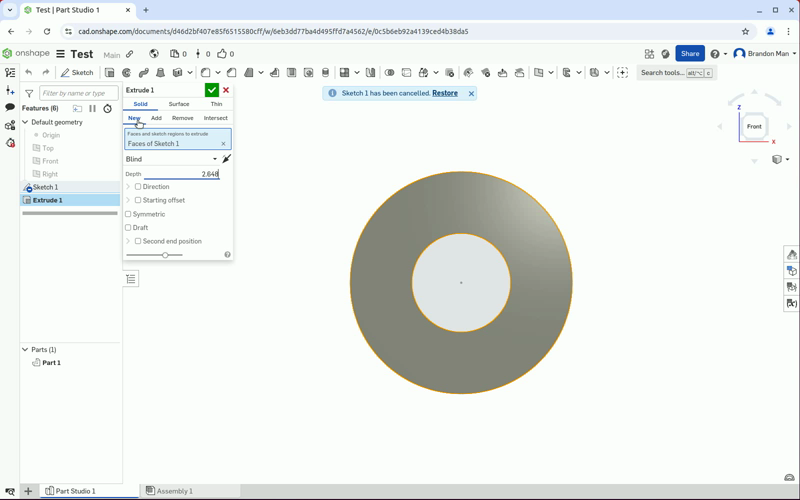
key(enter)
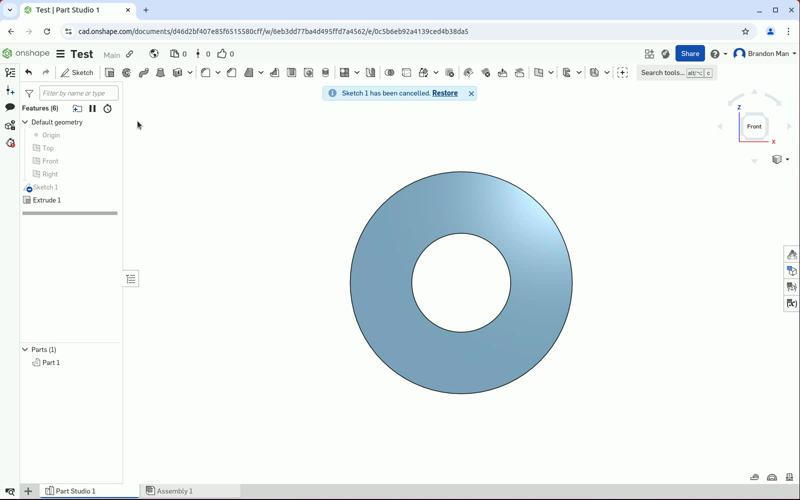
key(shift+h)
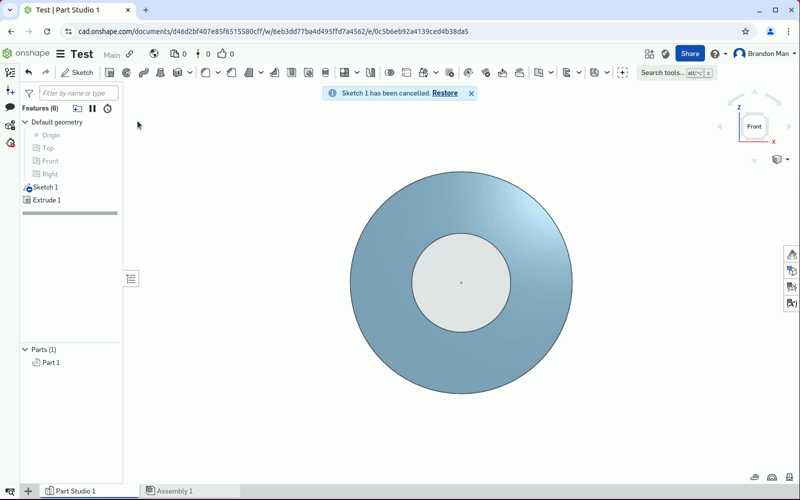
key(shift+h)
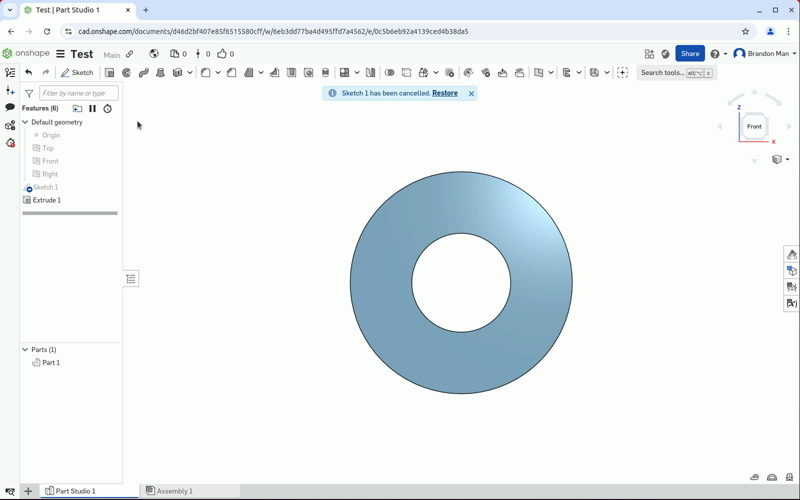
mouse_move(73, 189)
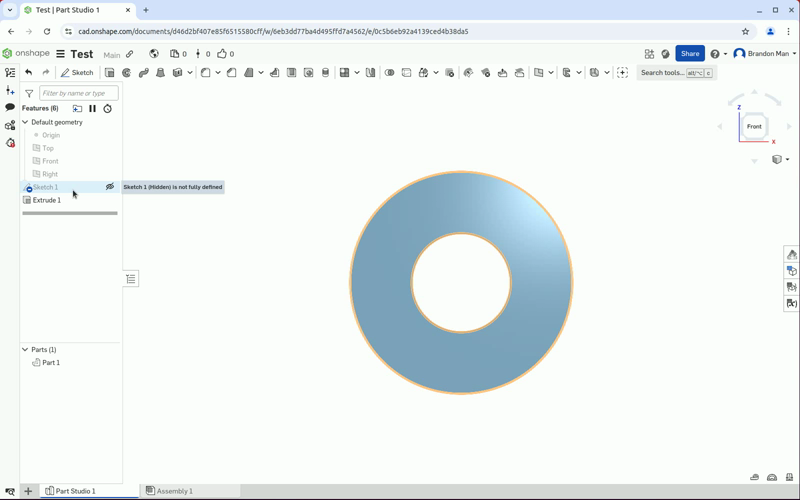
click(73, 189)
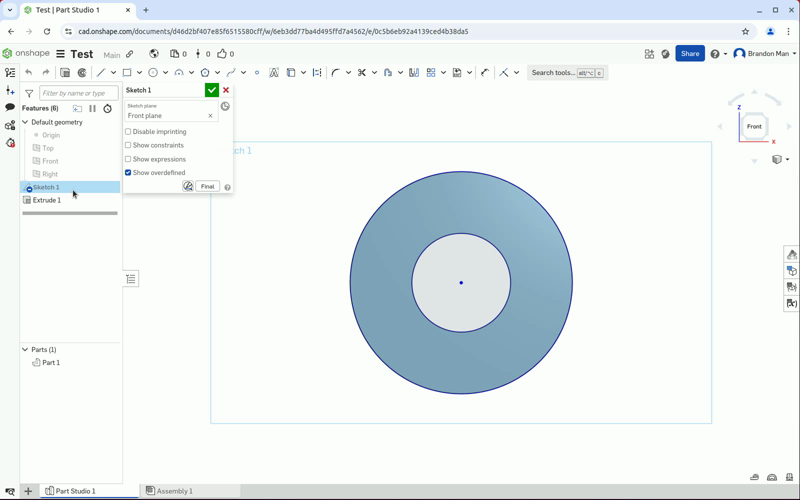
mouse_move(229, 92)
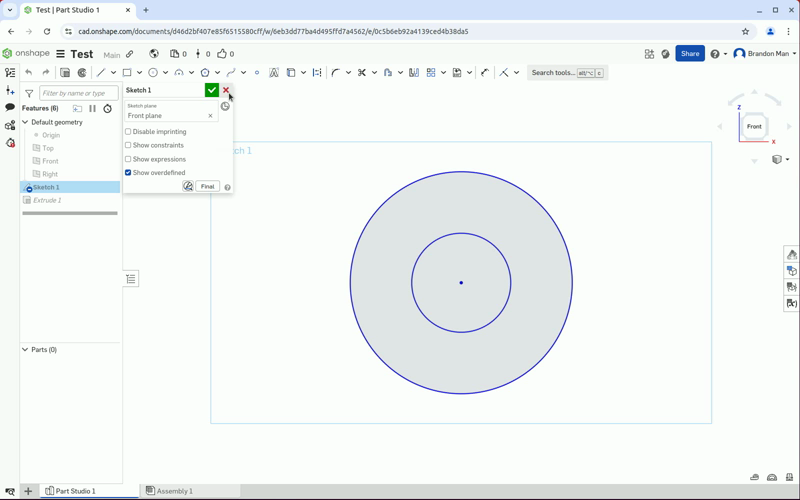
click(229, 92)
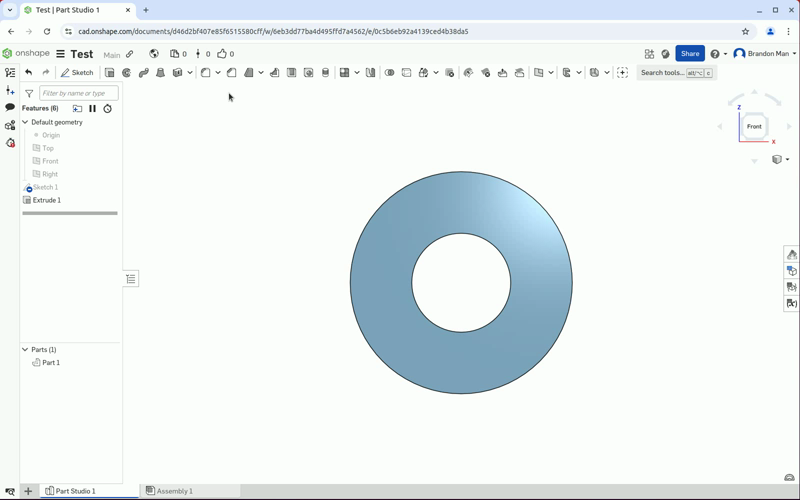
mouse_move(541, 75)
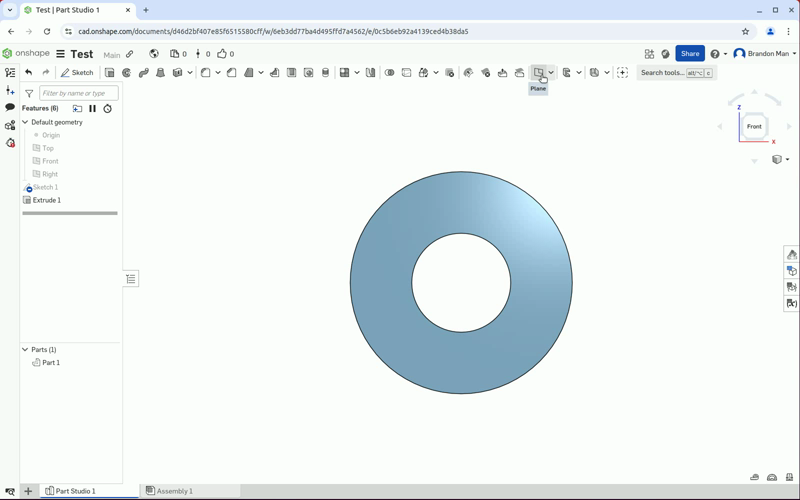
click(541, 75)
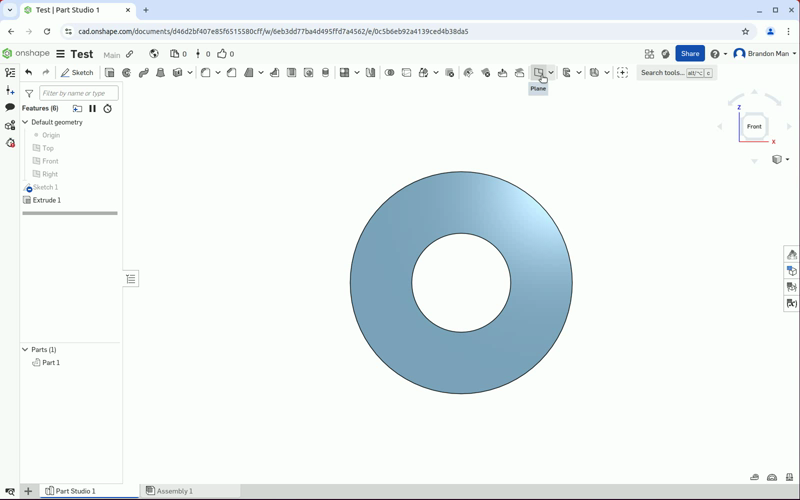
mouse_move(73, 163)
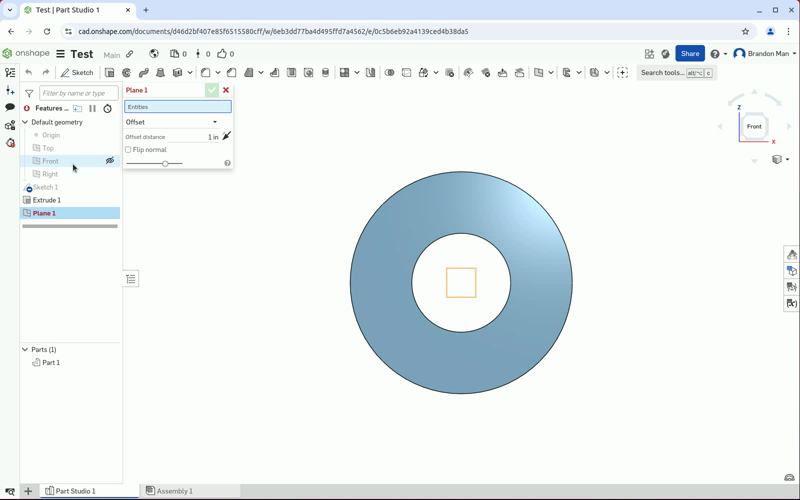
click(73, 163)
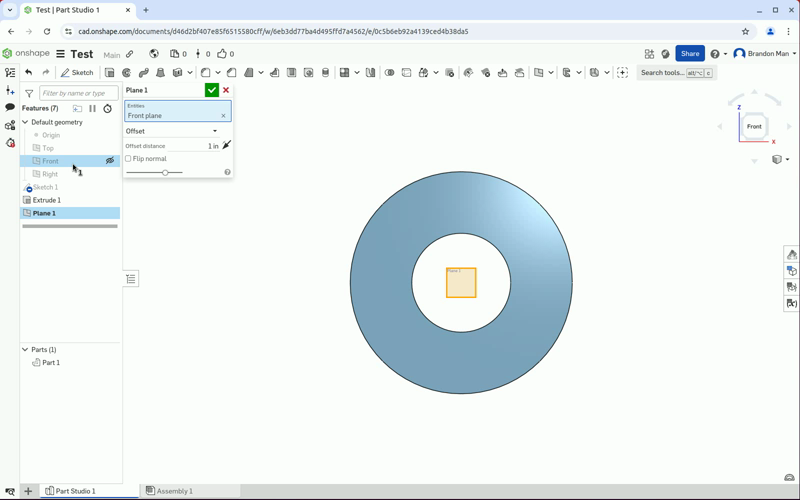
key(tab, 2)
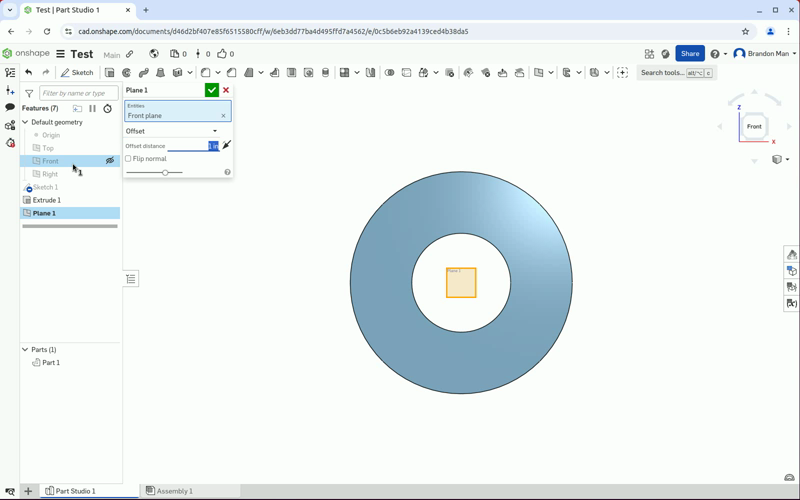
text(2.65)
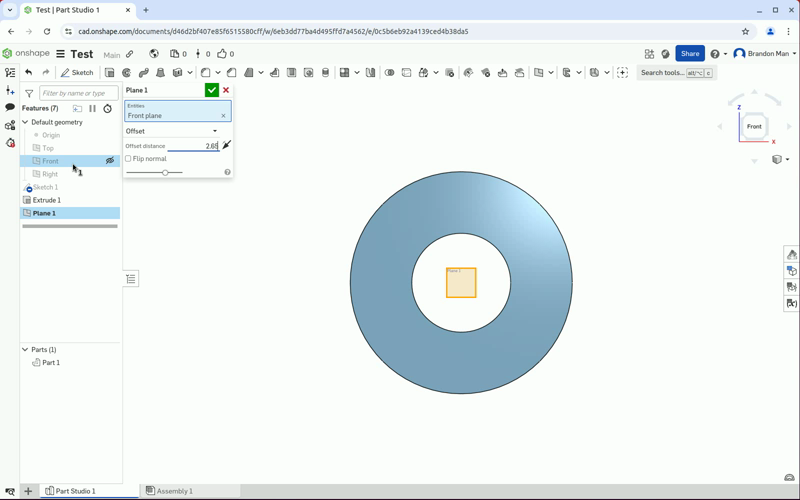
key(enter, 2)
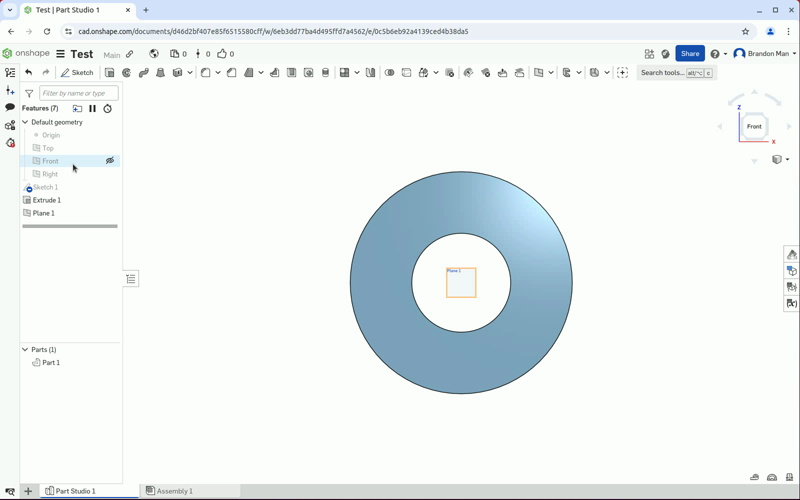
key(shift+s)
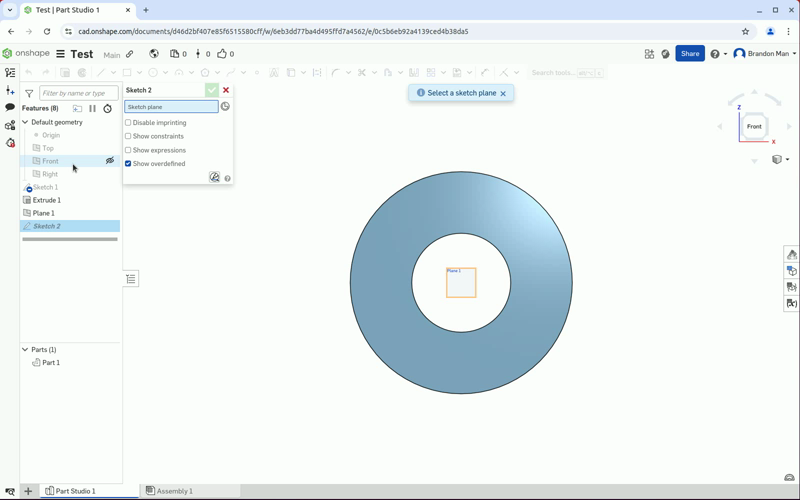
mouse_move(73, 215)
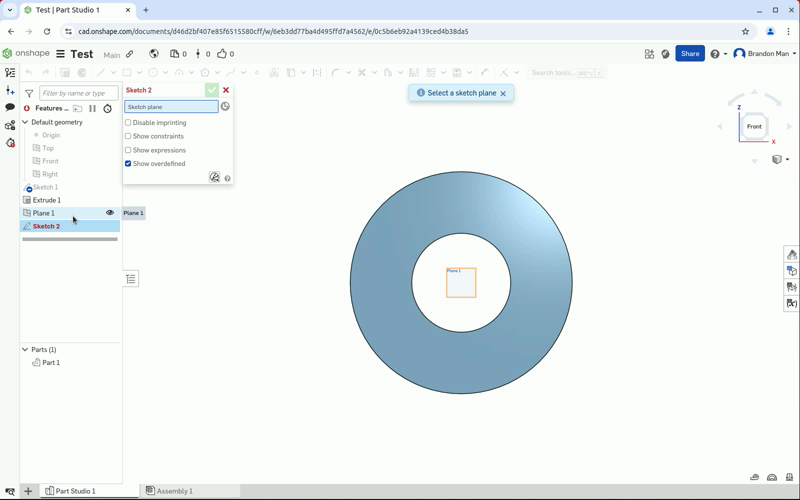
click(73, 215)
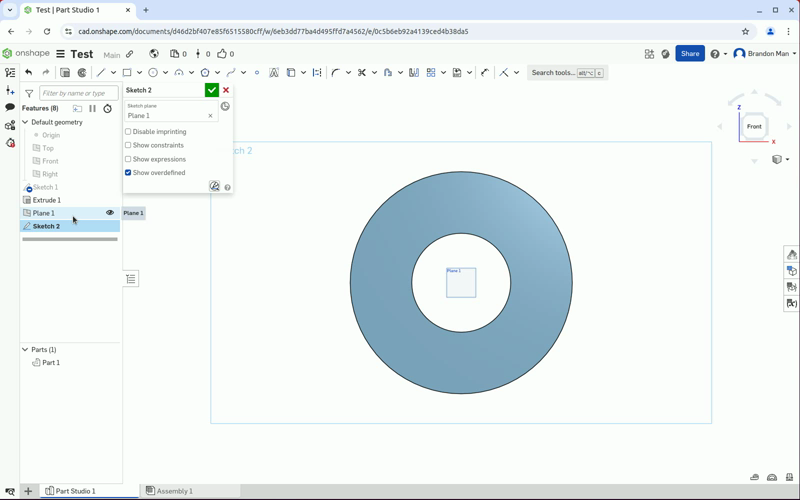
mouse_move(73, 352)
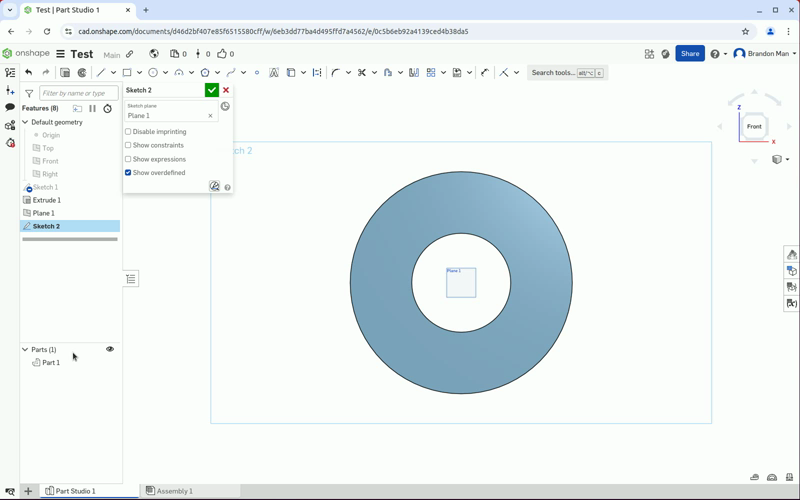
key(y)
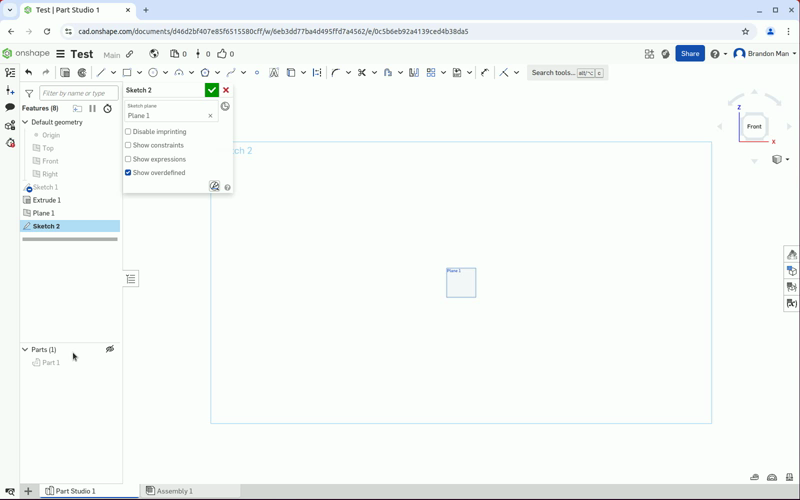
key(c)
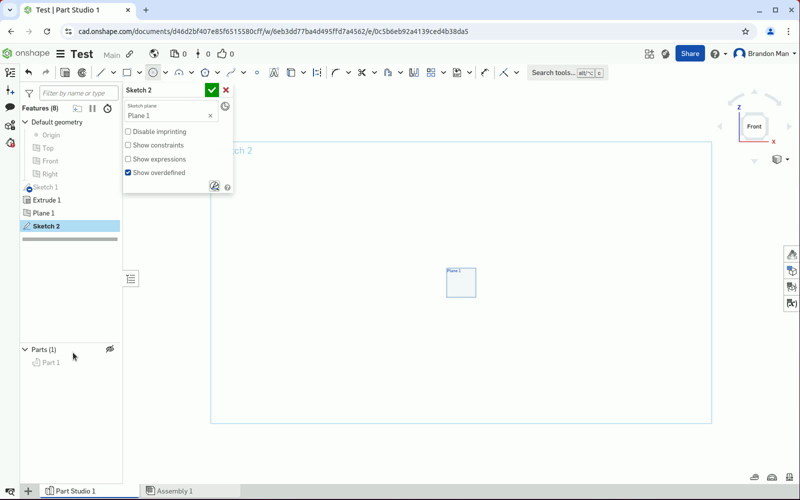
key_down(shift)
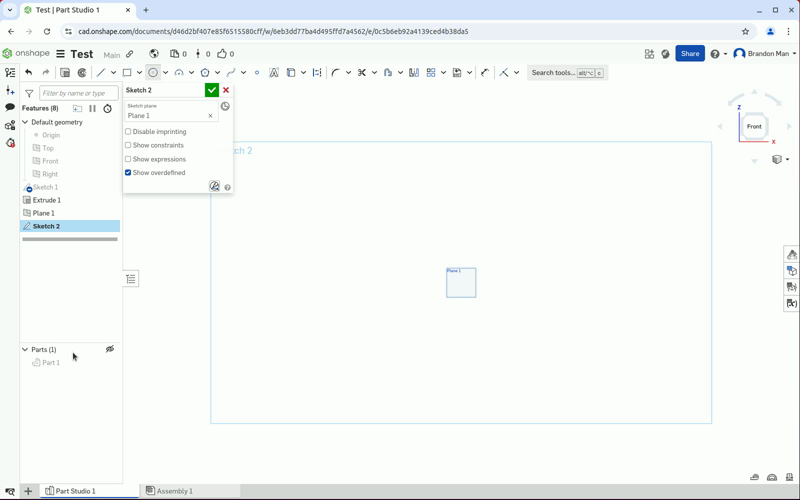
mouse_move(461, 282)
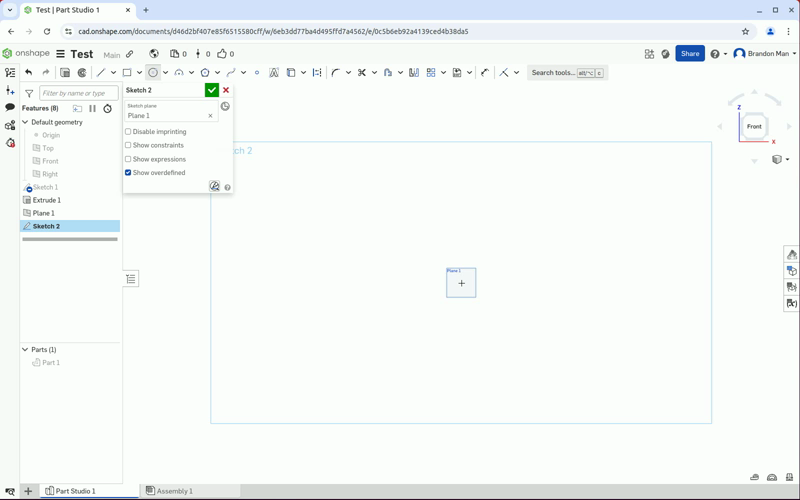
click(461, 282)
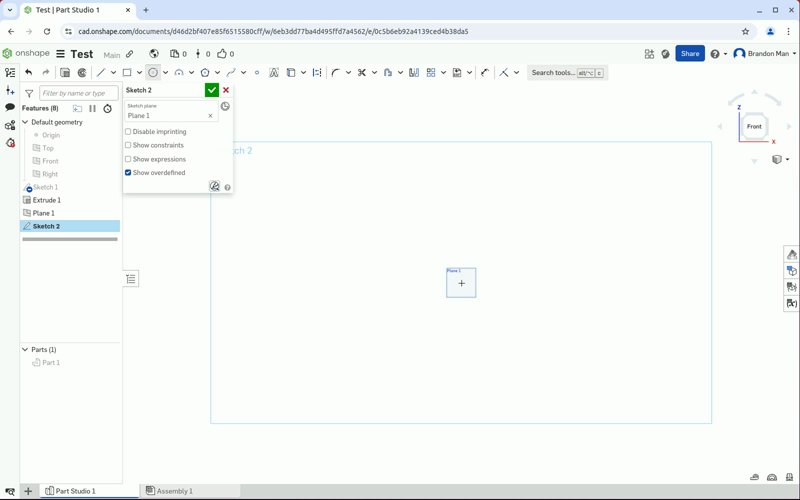
key_up(shift)
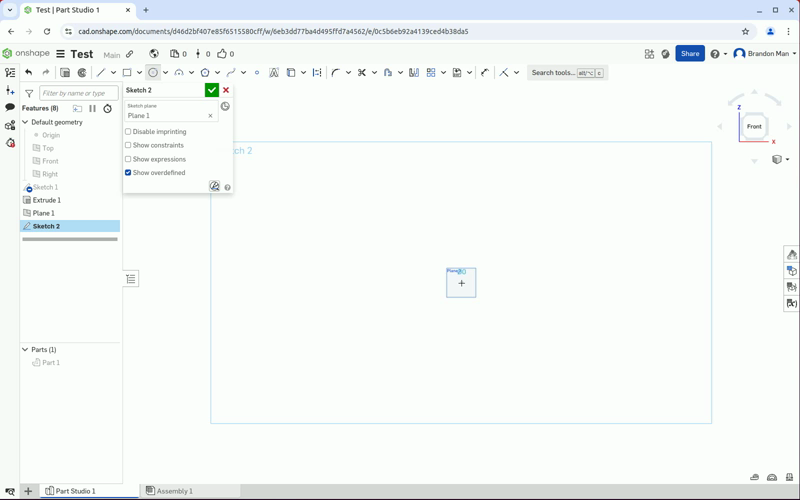
mouse_move(511, 282)
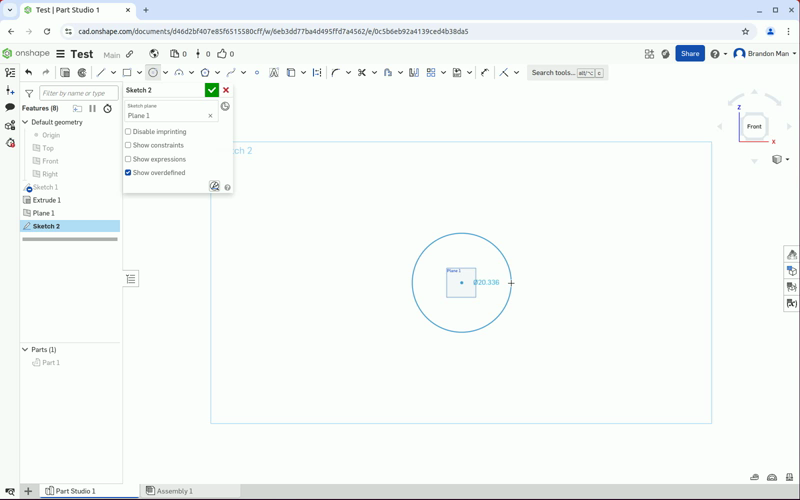
click(511, 282)
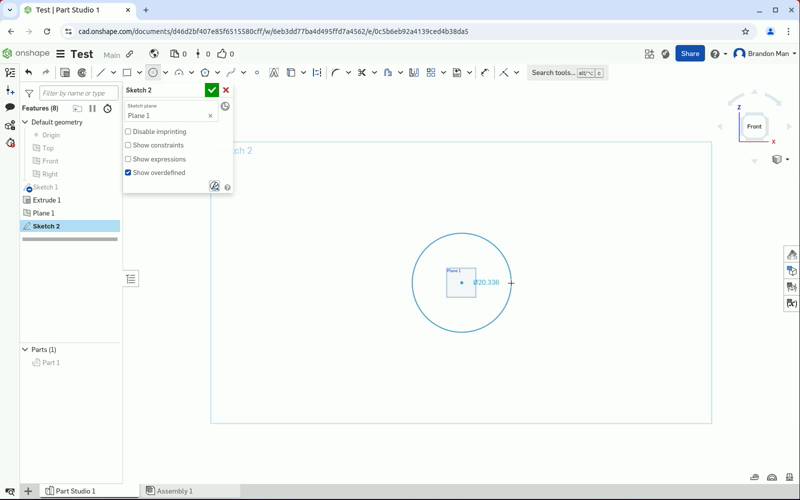
key(esc)
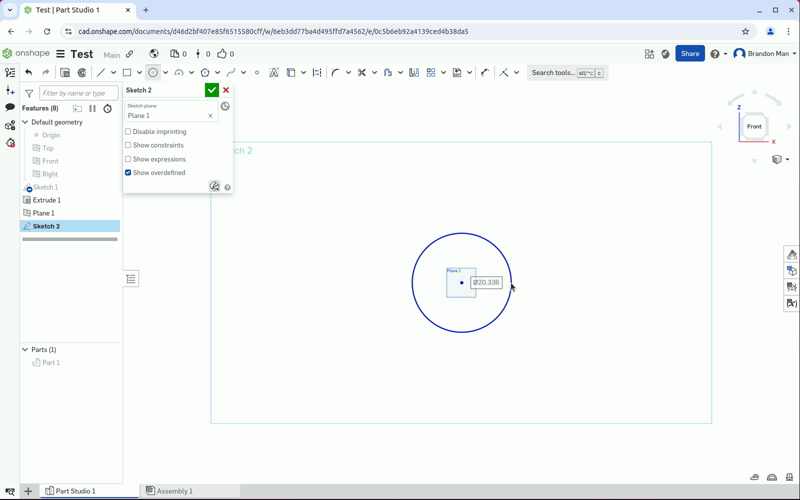
mouse_move(444, 261)
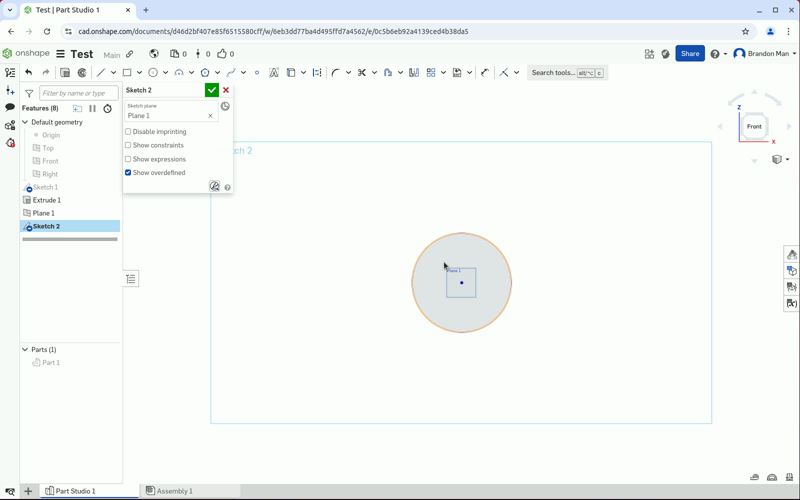
click(444, 261)
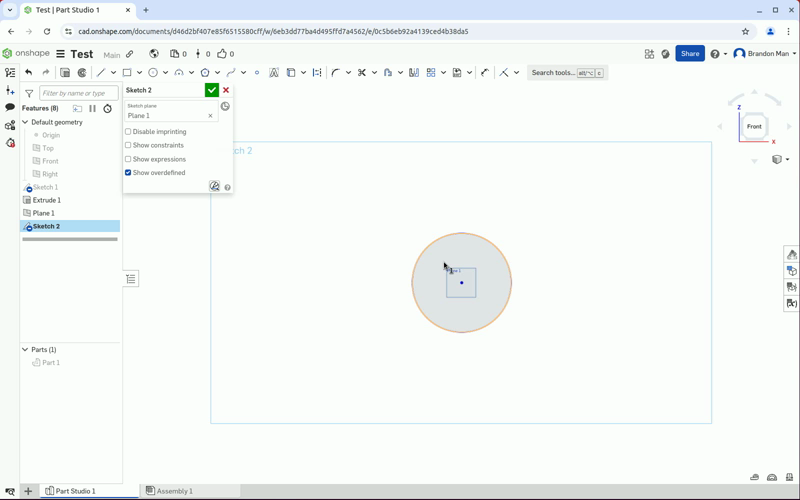
mouse_move(73, 352)
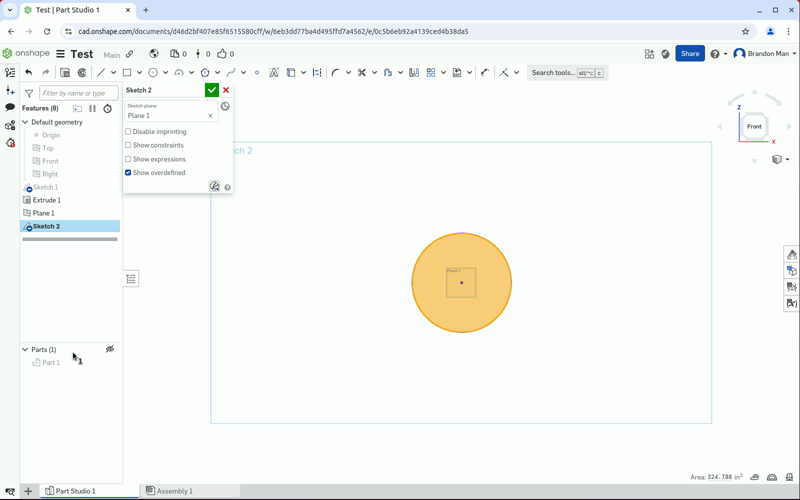
key(shift+y)
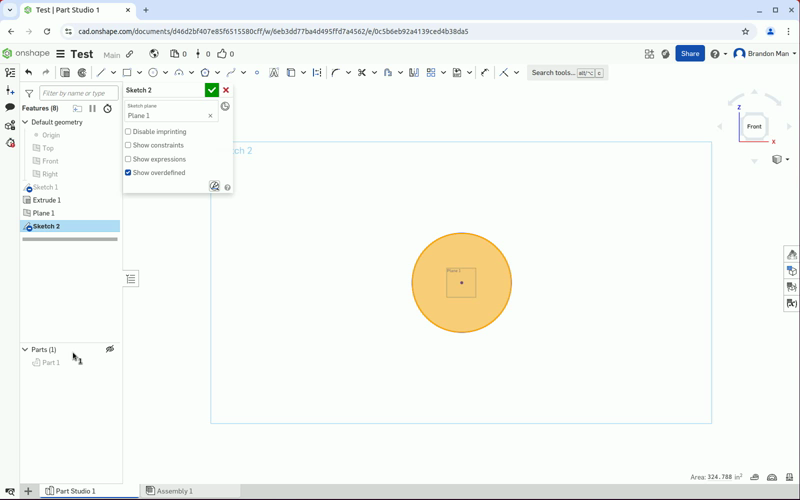
key(shift+e)
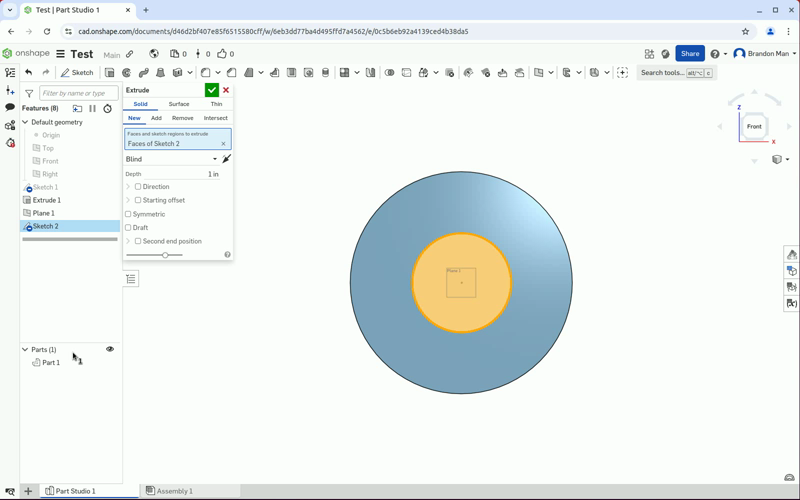
mouse_move(143, 106)
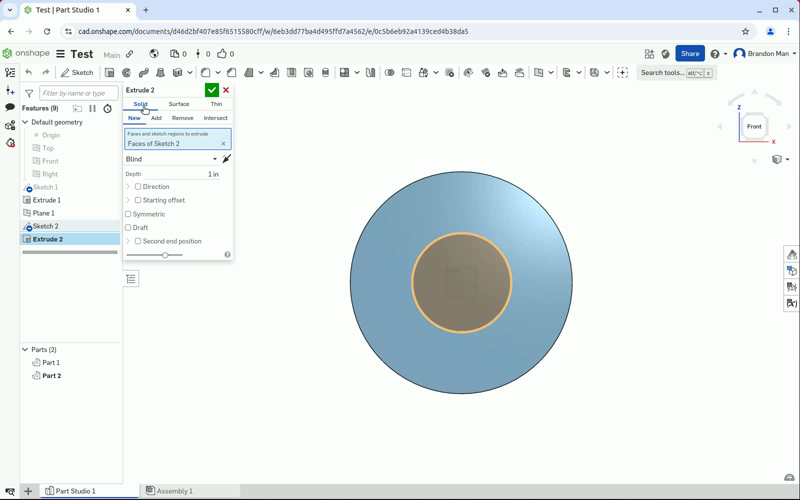
click(143, 106)
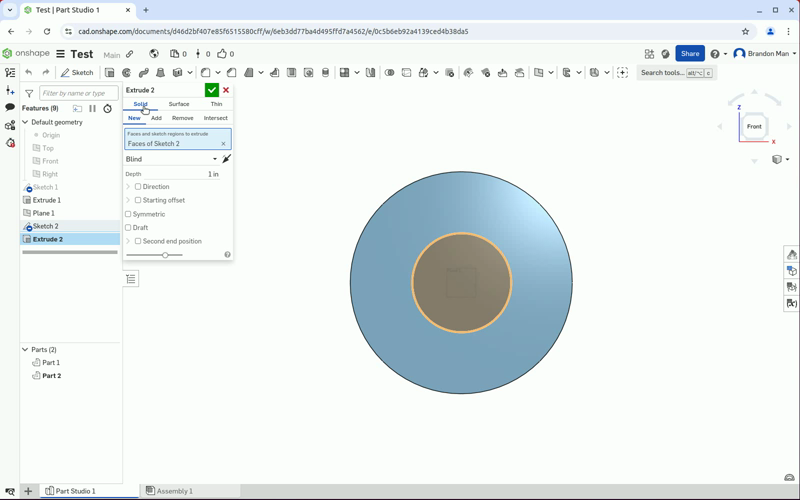
mouse_move(186, 120)
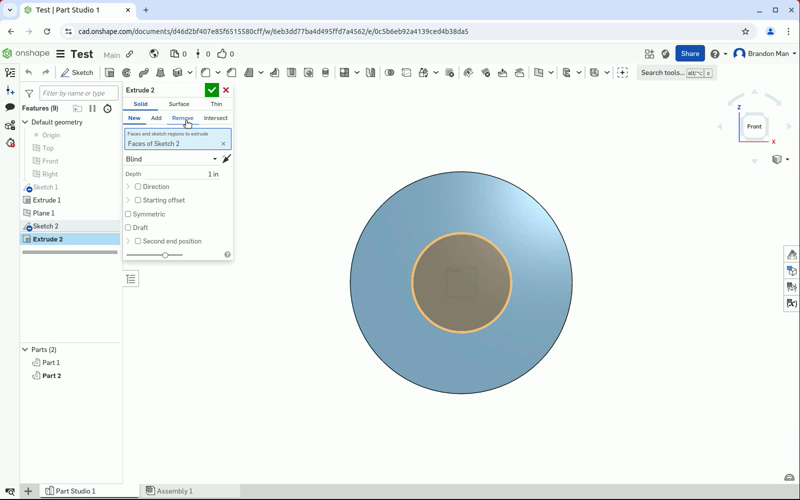
click(186, 120)
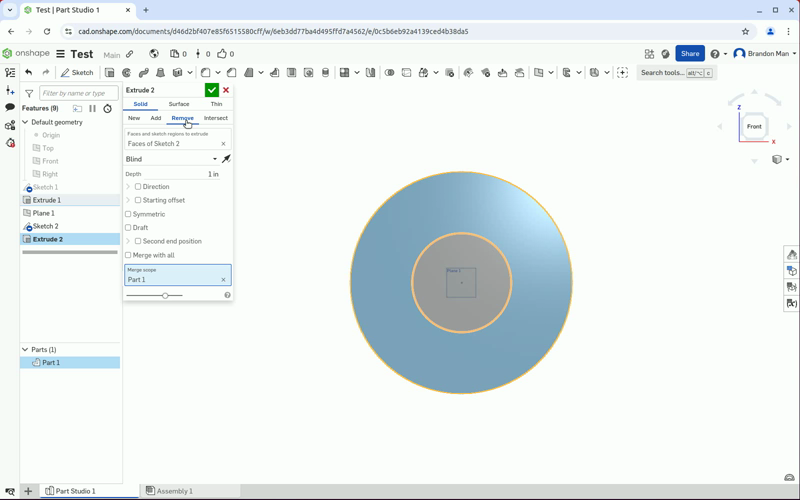
key(tab, 4)
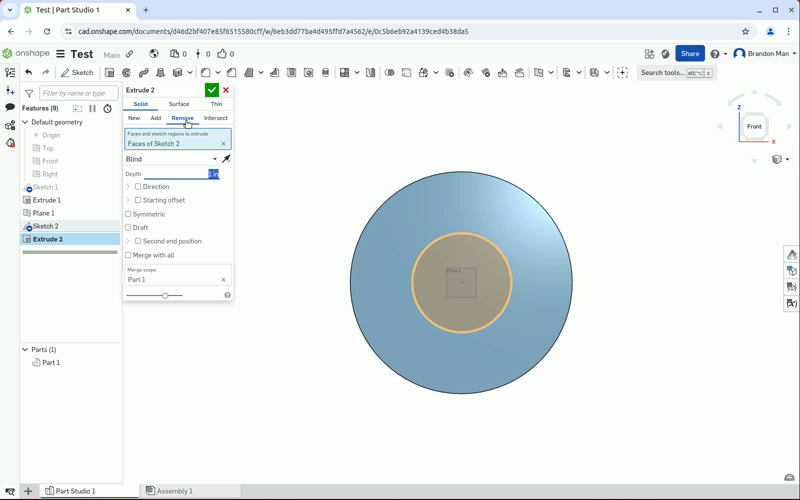
text(0.963)
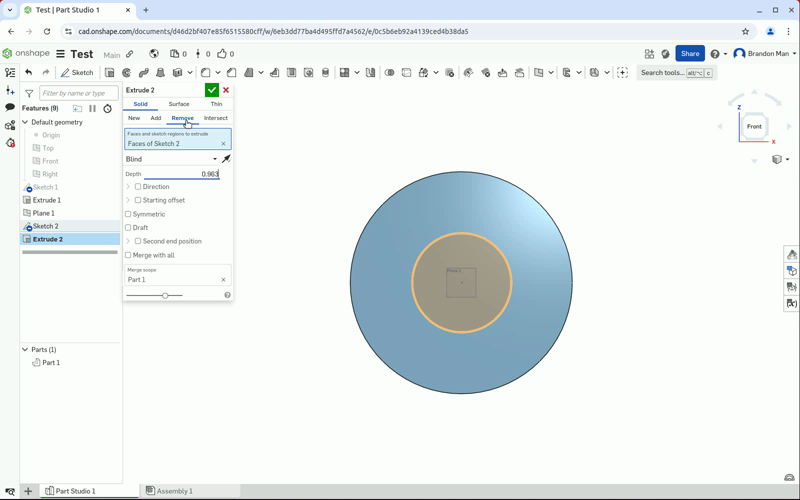
key(tab, 6)
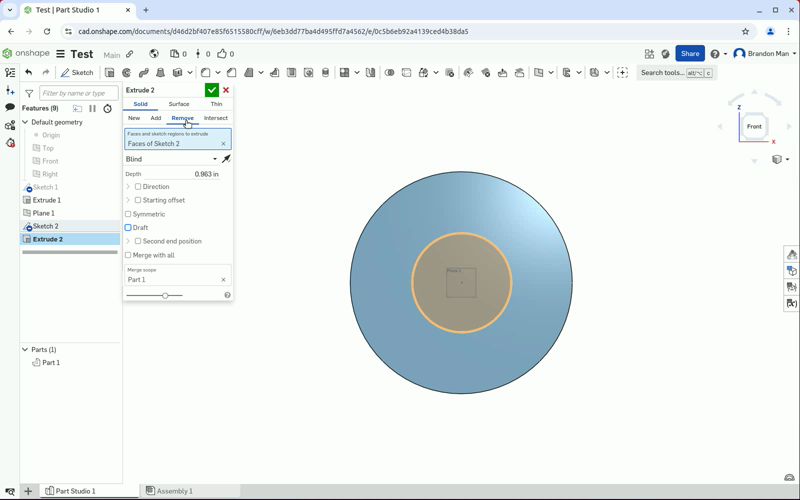
key(space)
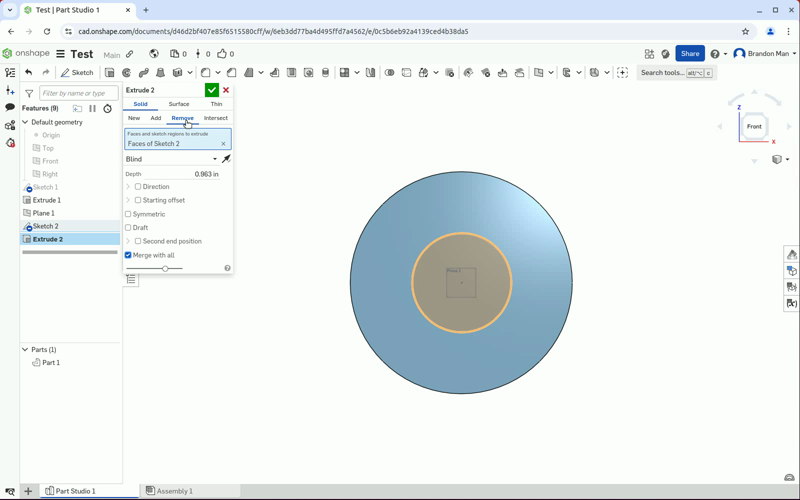
key(enter)
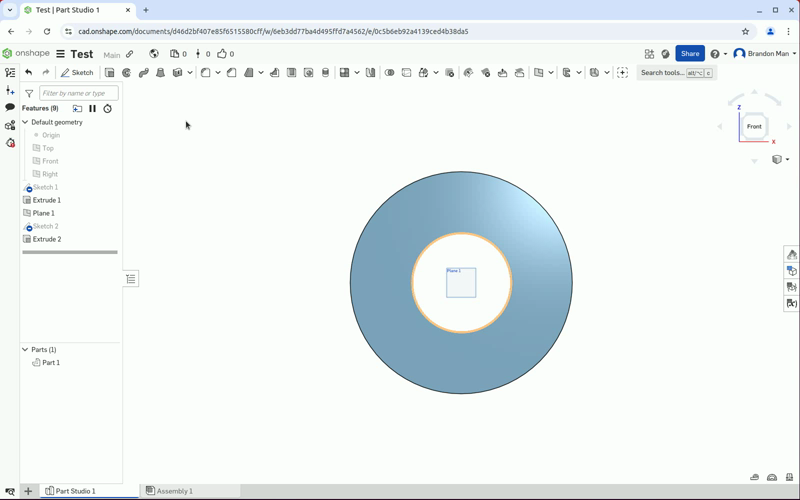
key(shift+h)
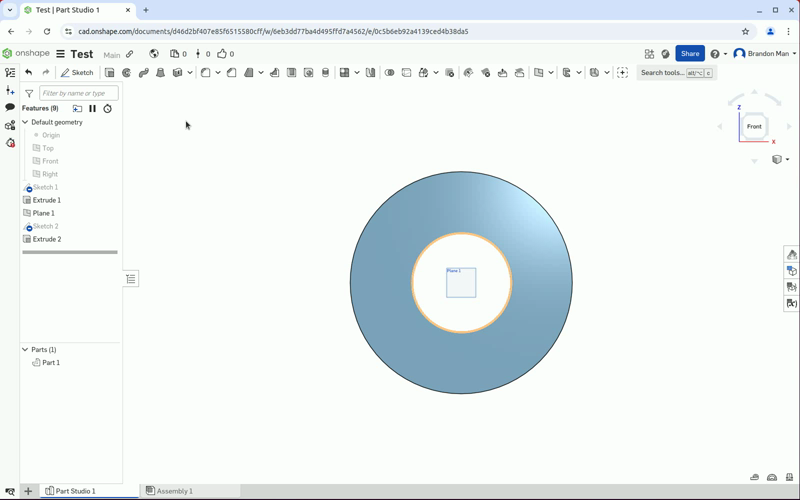
key(shift+h)
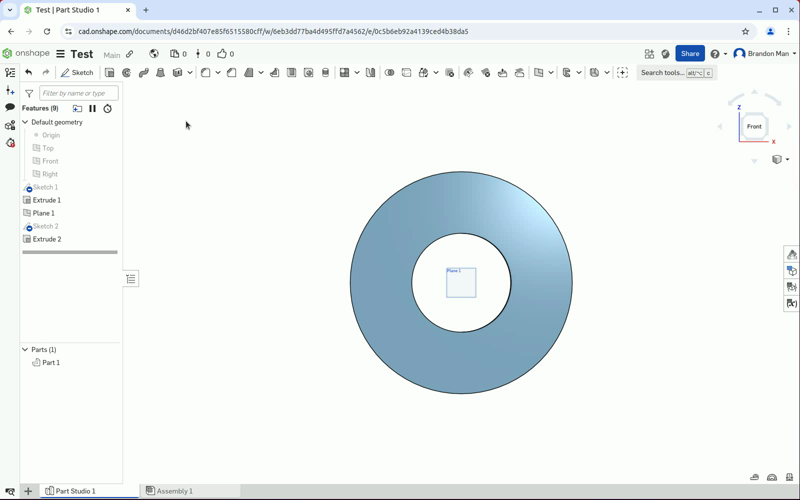
mouse_move(73, 189)
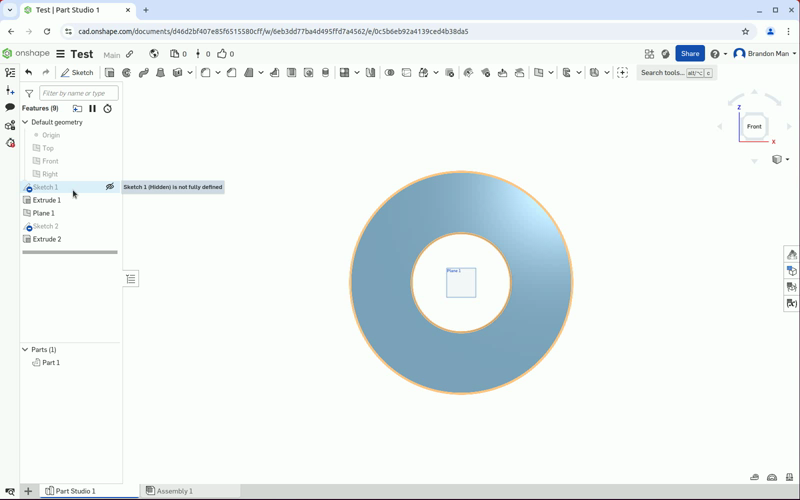
click(73, 189)
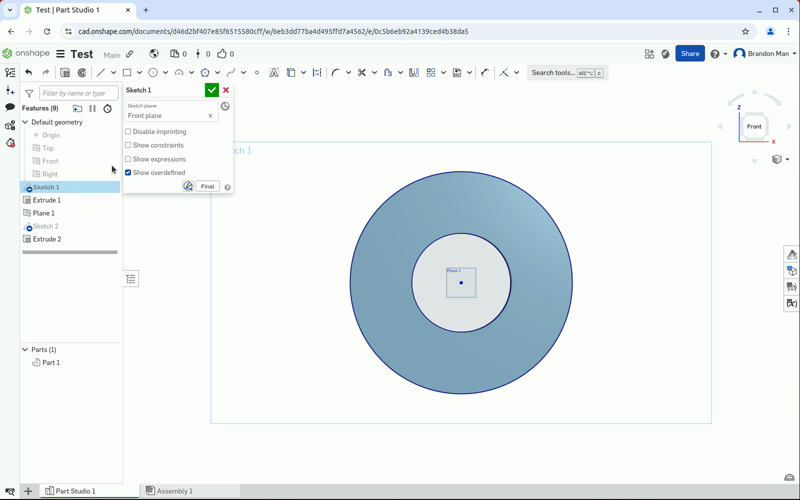
mouse_move(229, 92)
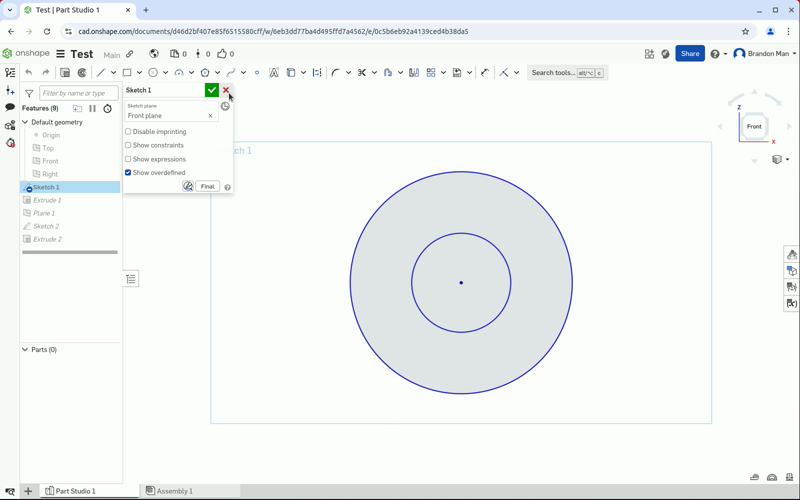
click(229, 92)
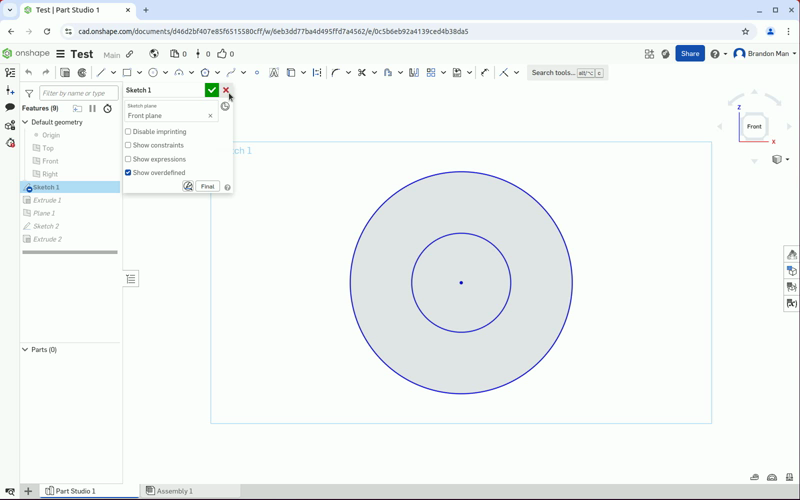
key(shift+s)
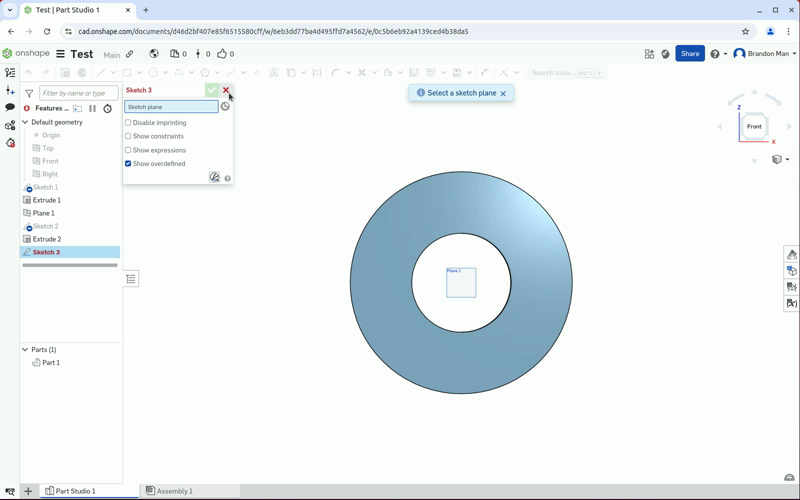
mouse_move(73, 215)
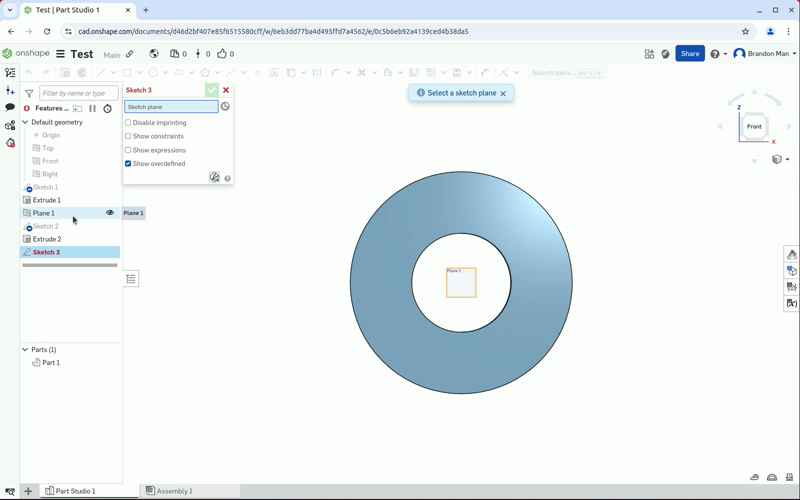
click(73, 215)
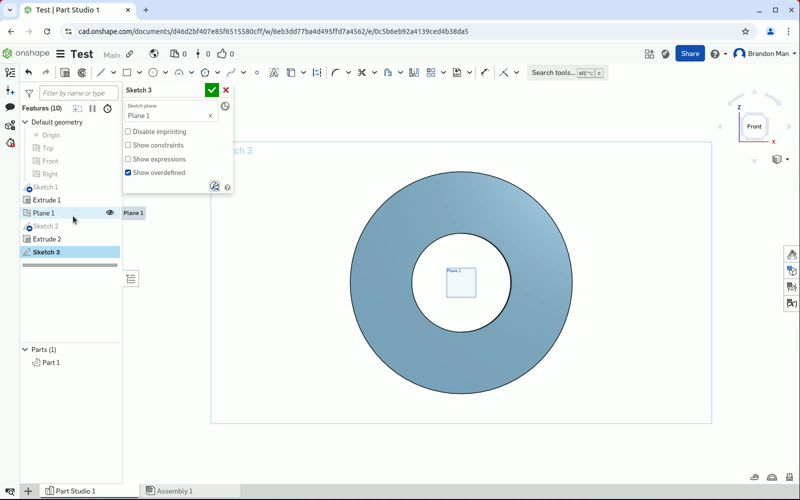
mouse_move(73, 352)
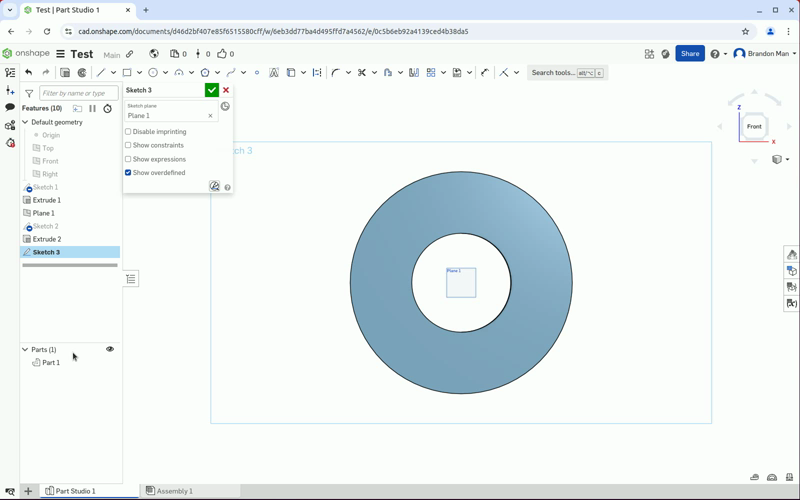
key(y)
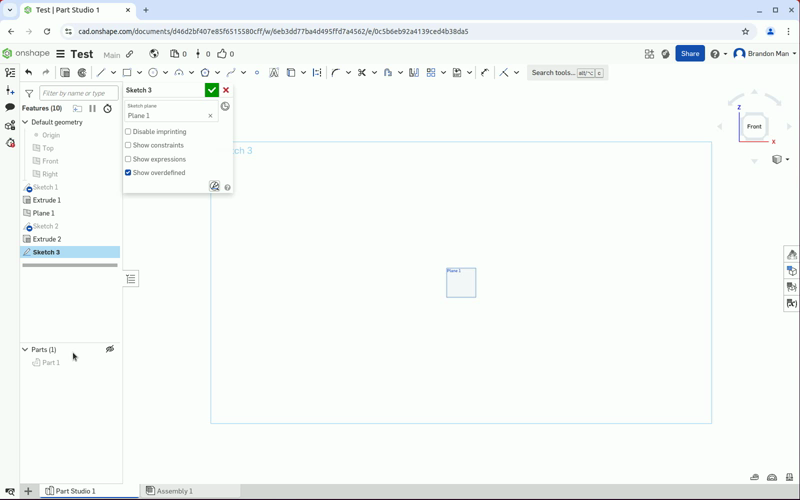
key(c)
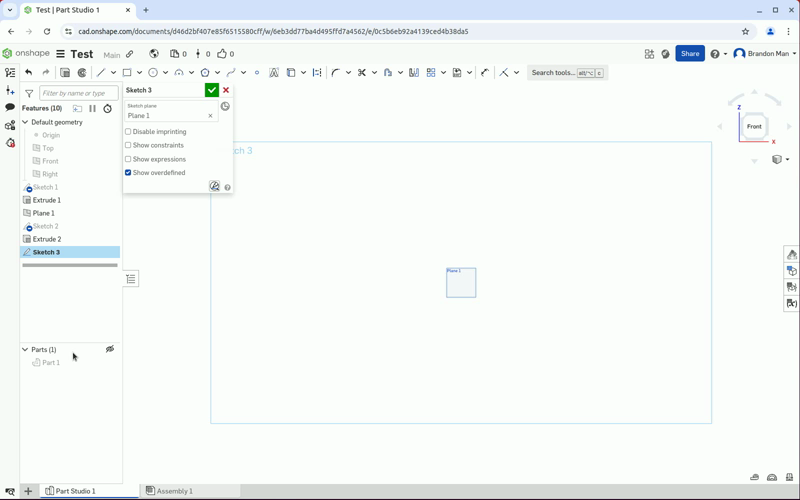
key_down(shift)
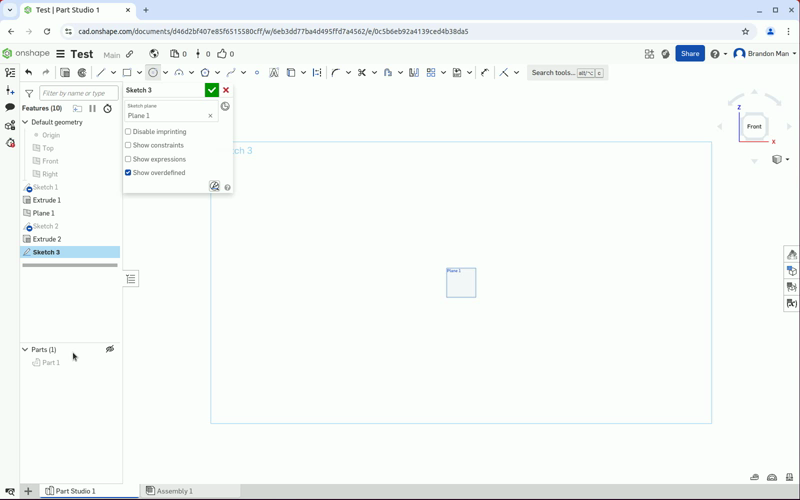
mouse_move(460, 282)
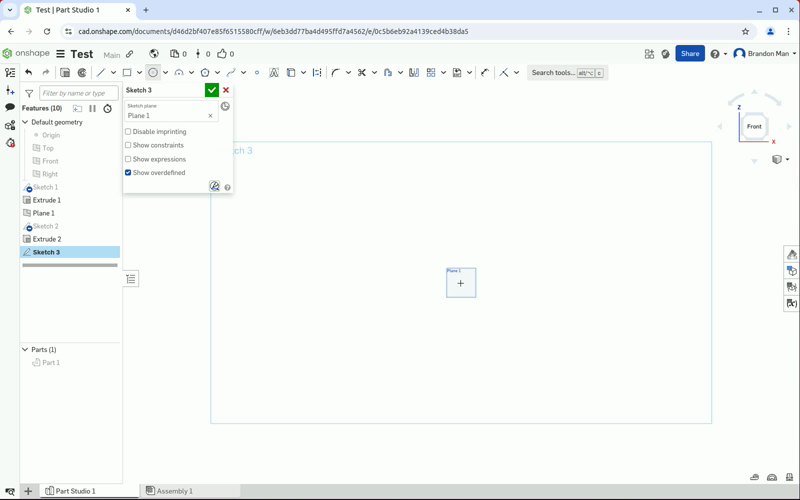
click(460, 282)
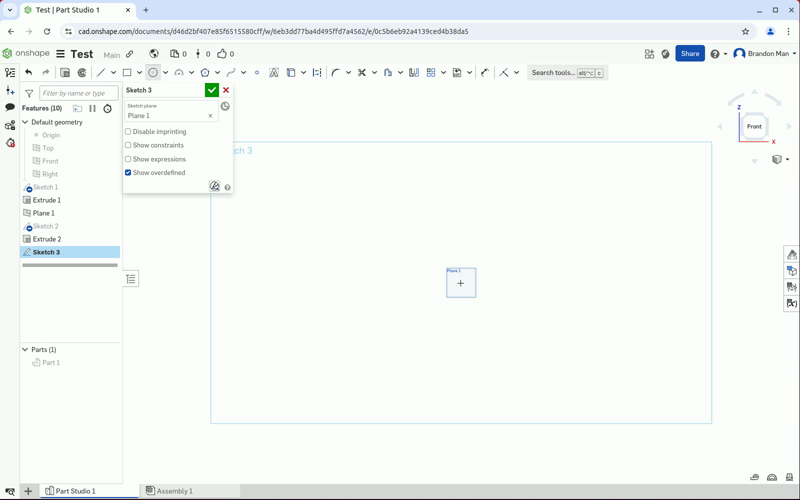
key_up(shift)
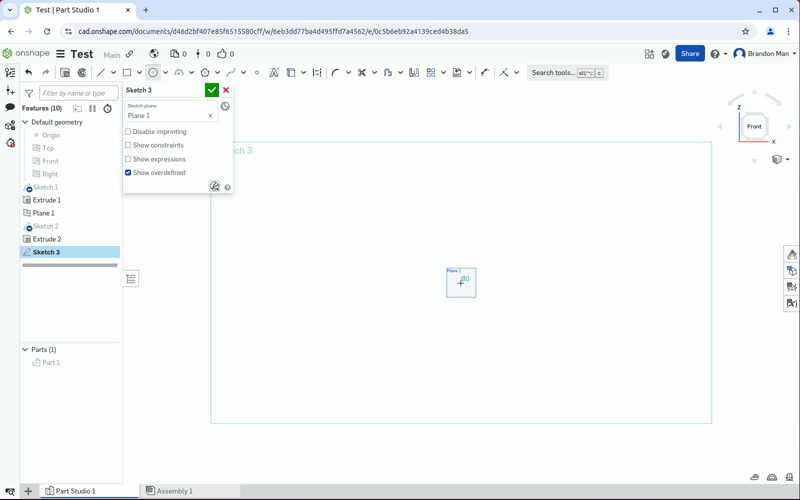
mouse_move(547, 282)
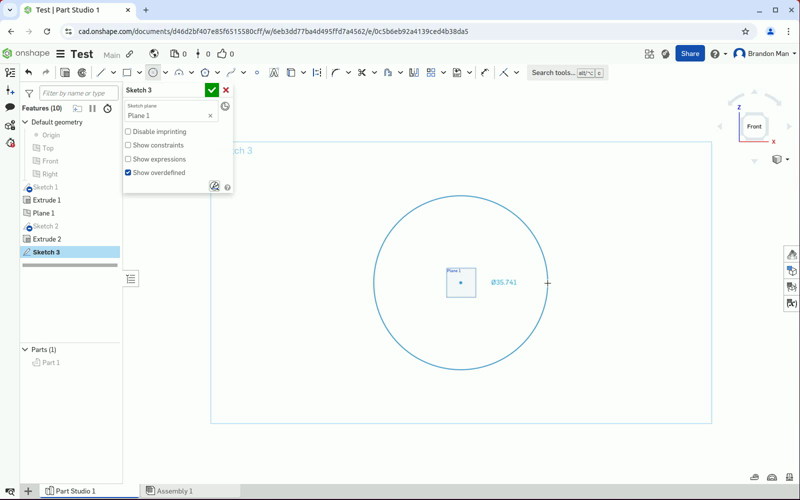
click(547, 282)
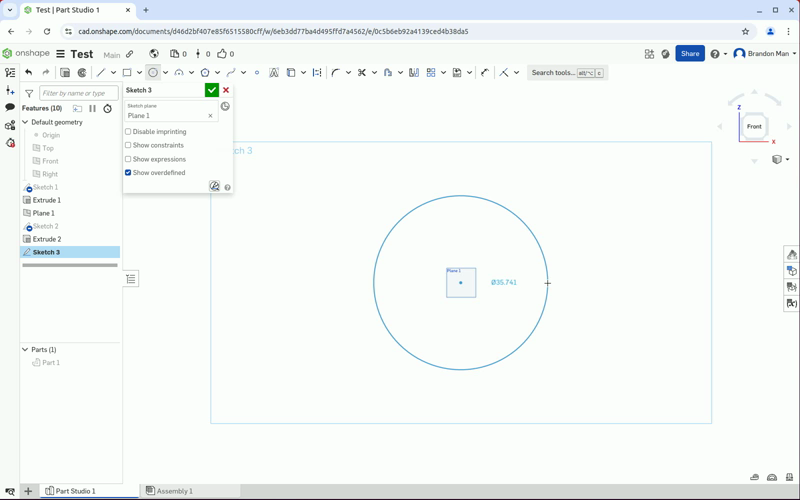
key(esc)
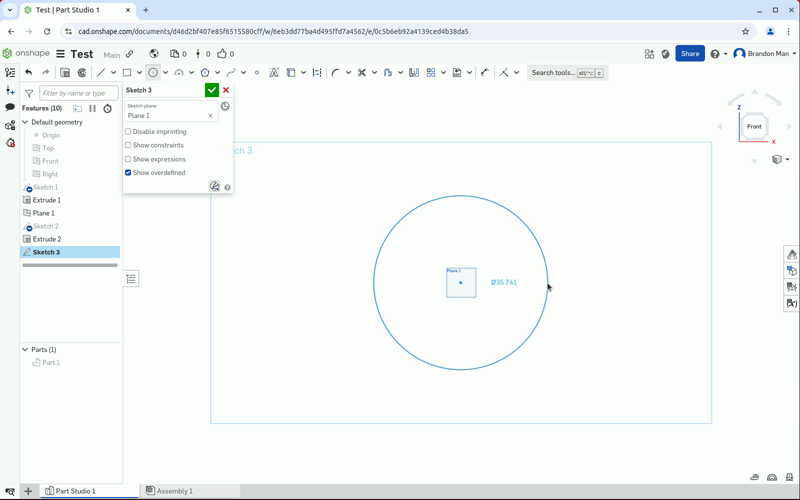
key(c)
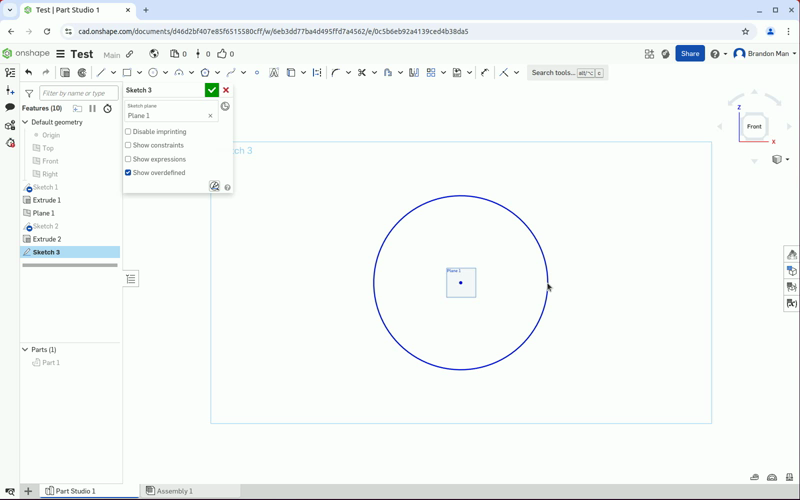
key_down(shift)
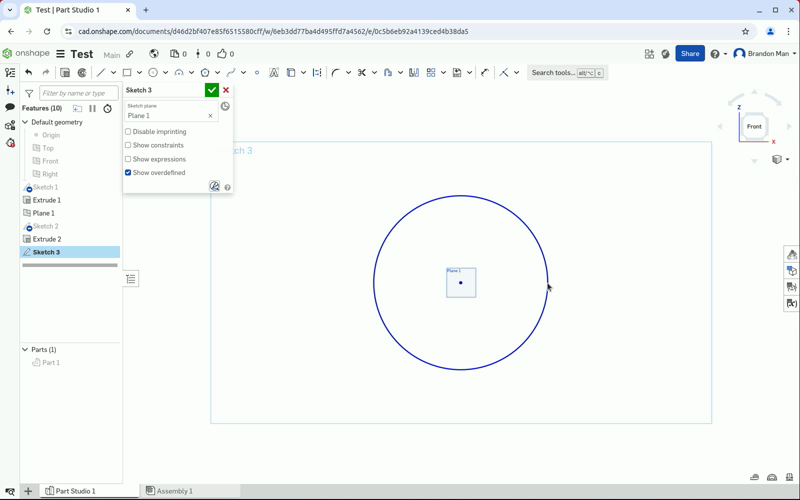
mouse_move(460, 282)
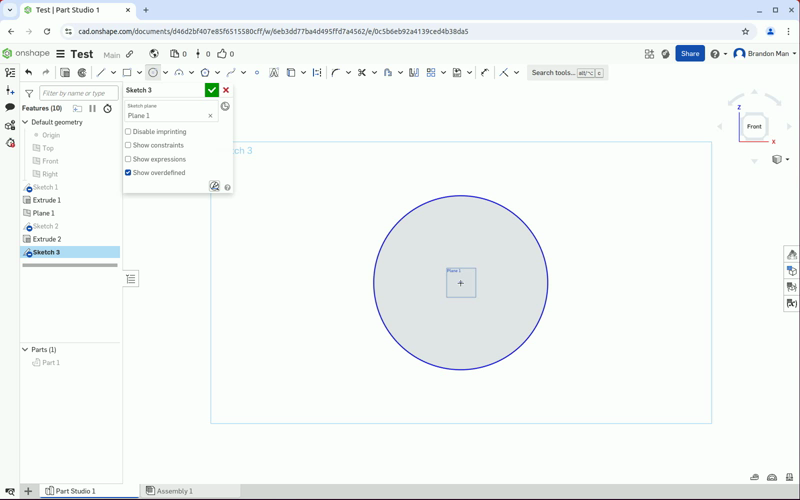
click(460, 282)
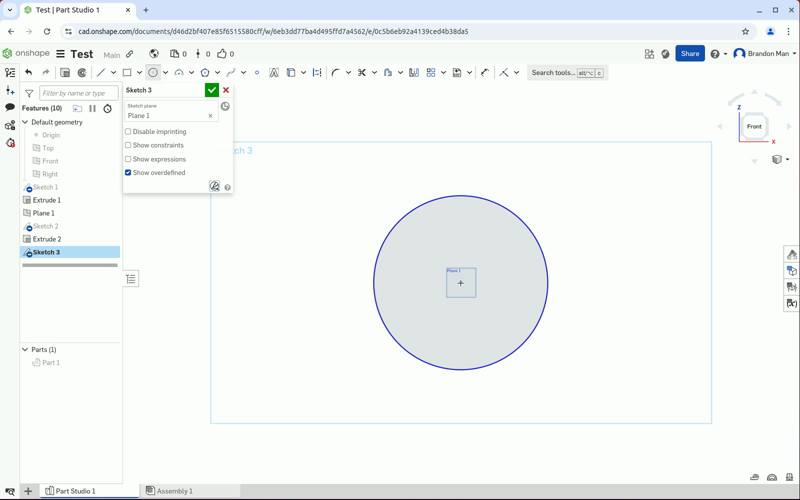
key_up(shift)
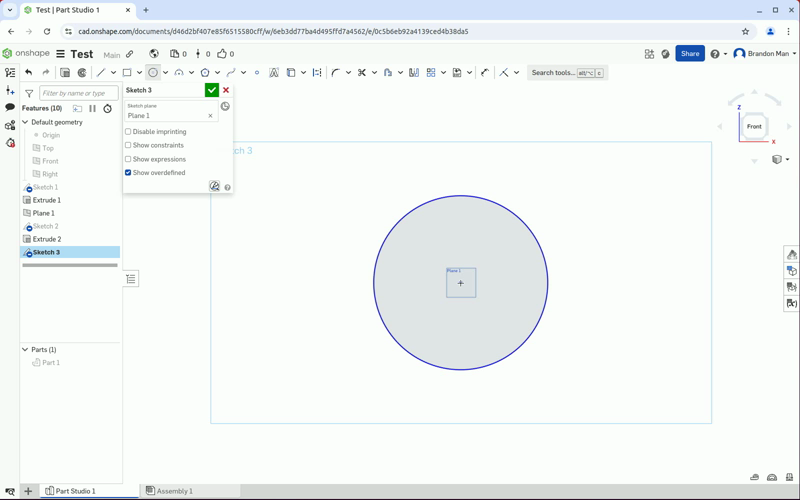
mouse_move(509, 282)
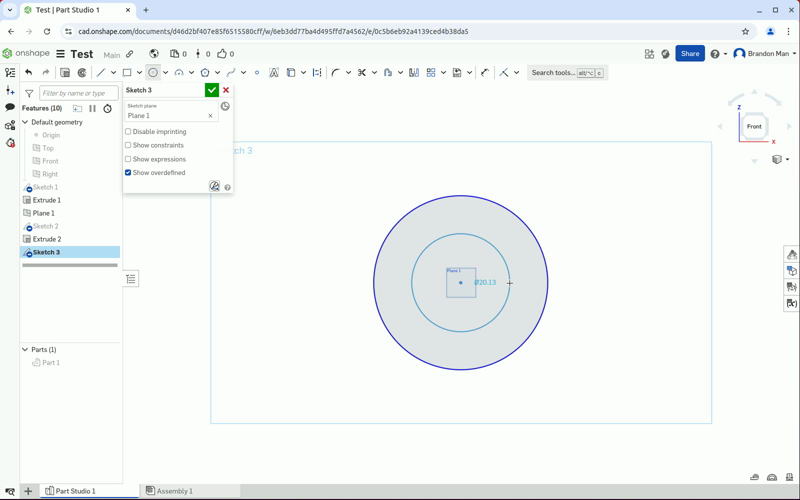
click(509, 282)
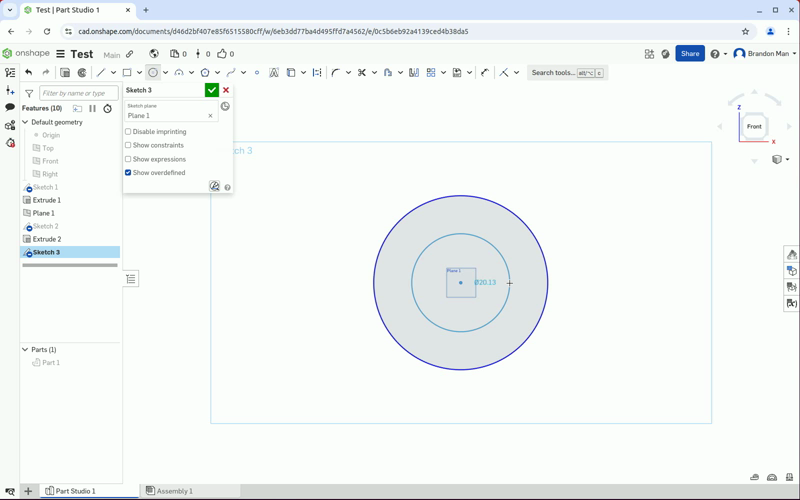
key(esc)
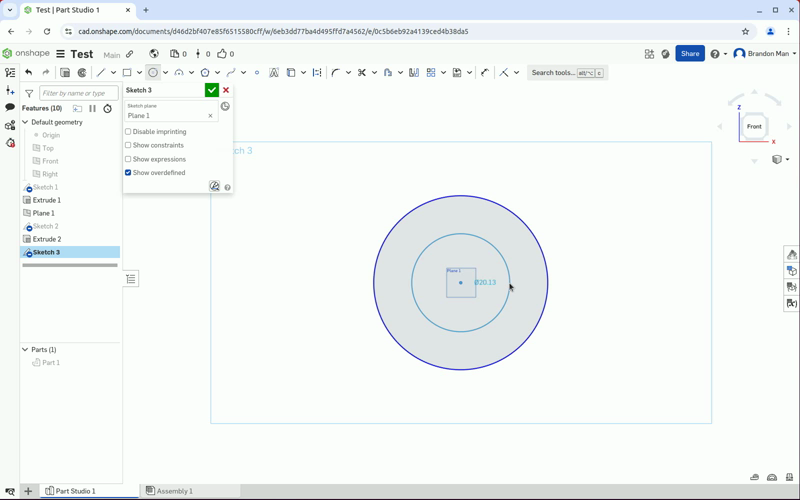
mouse_move(506, 331)
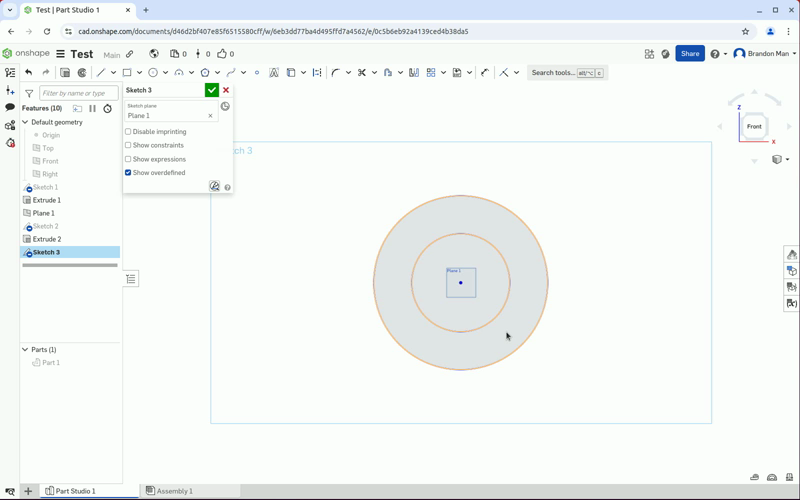
click(506, 331)
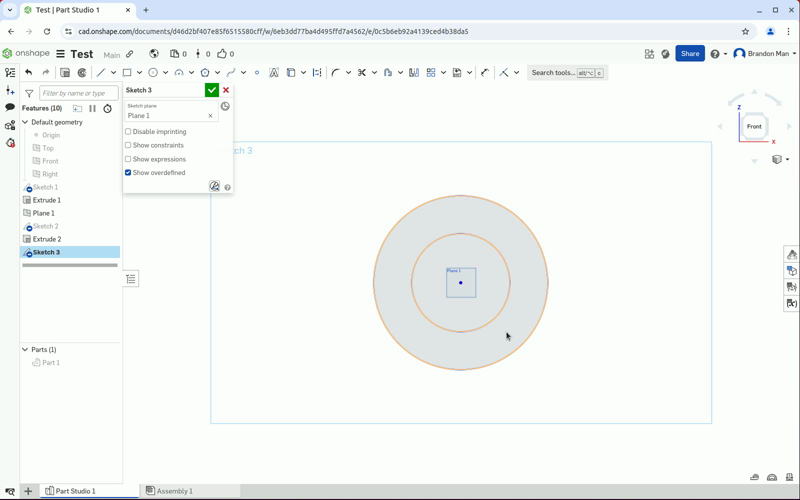
mouse_move(73, 352)
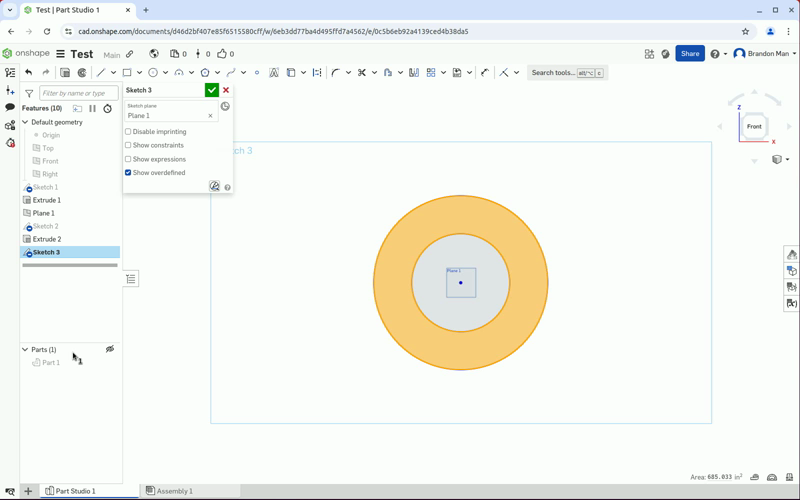
key(shift+y)
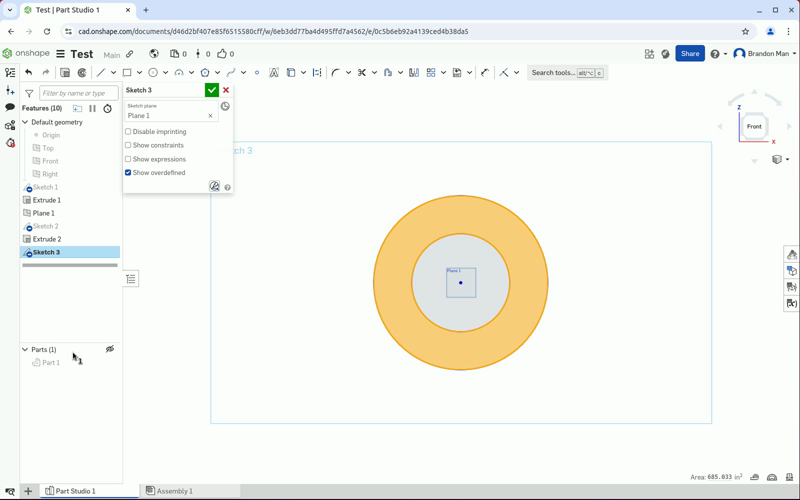
key(shift+e)
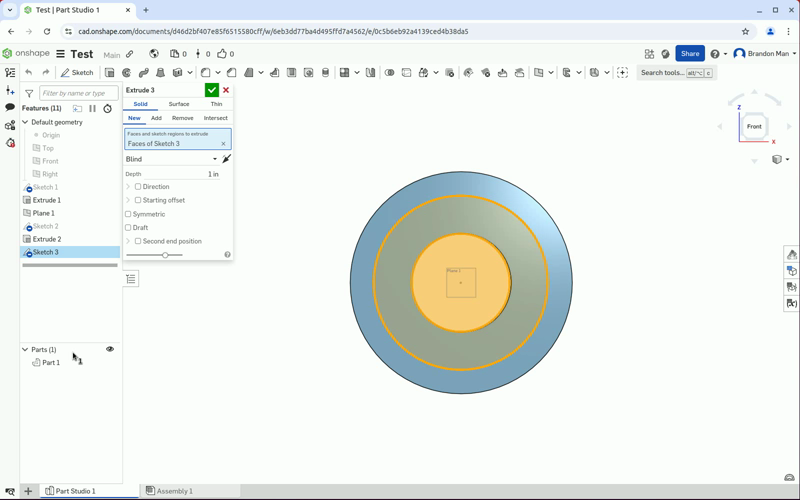
mouse_move(143, 106)
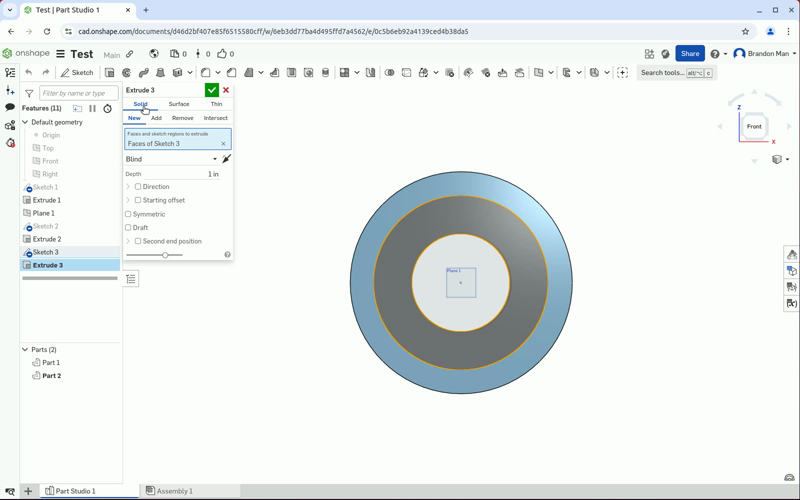
click(143, 106)
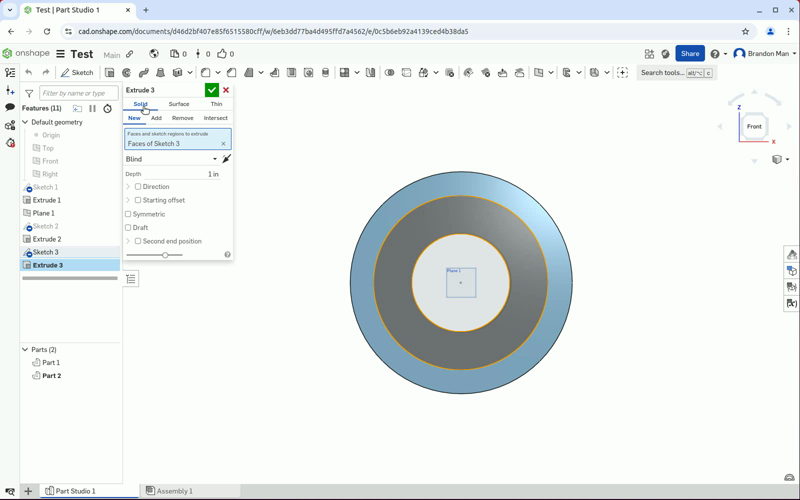
mouse_move(186, 120)
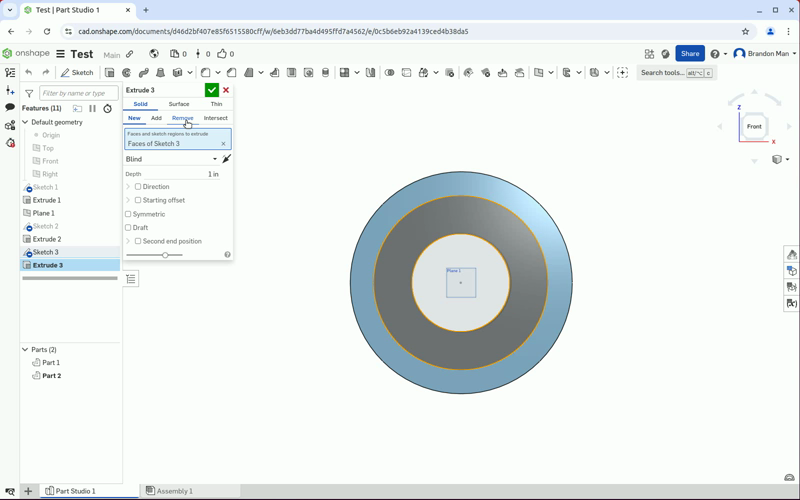
click(186, 120)
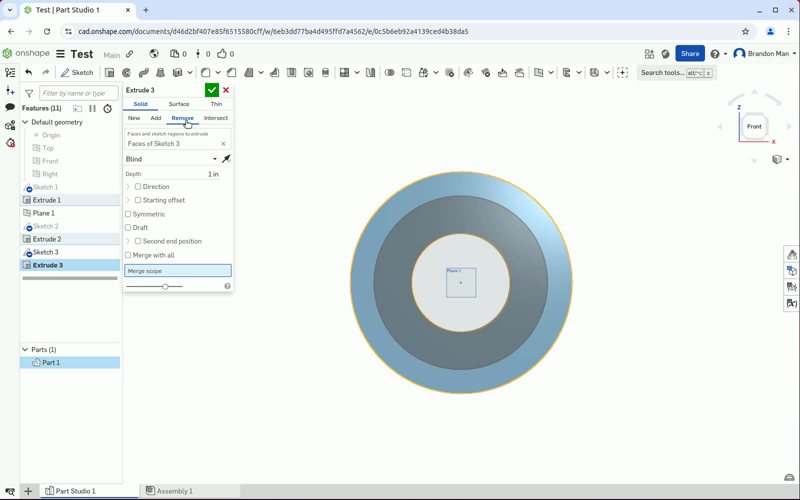
key(tab, 4)
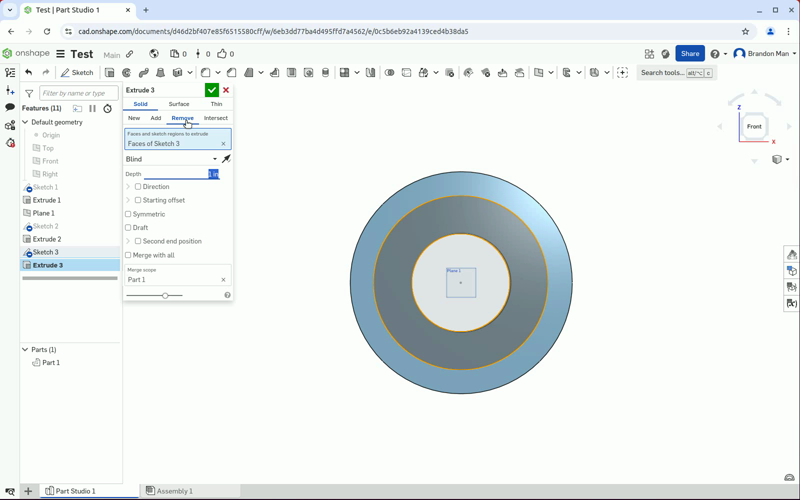
text(0.963)
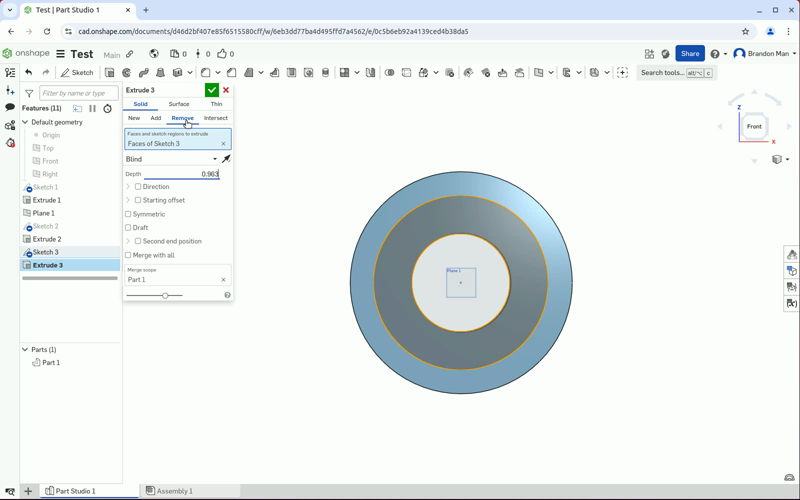
key(tab, 6)
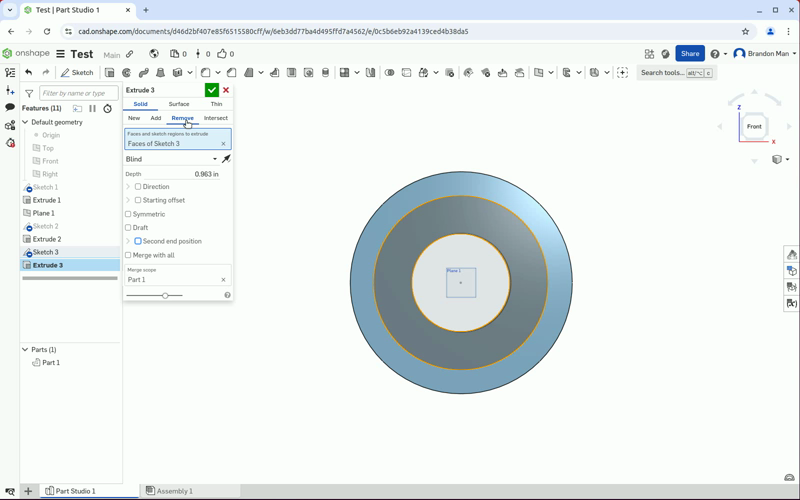
key(space)
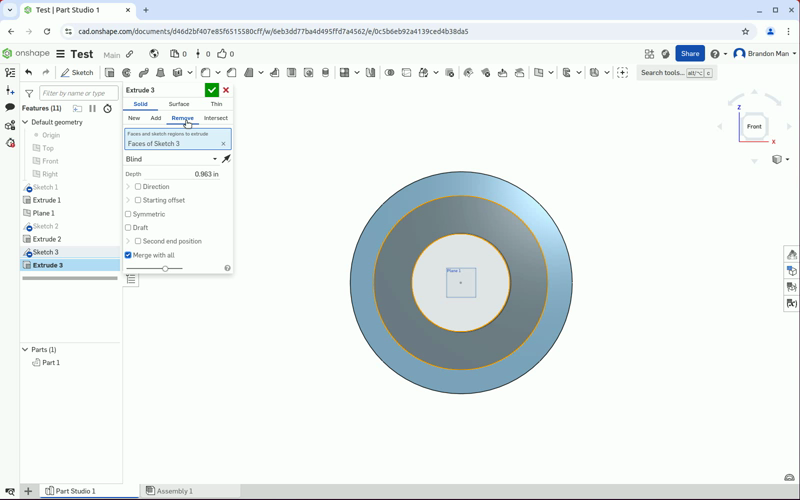
key(enter)
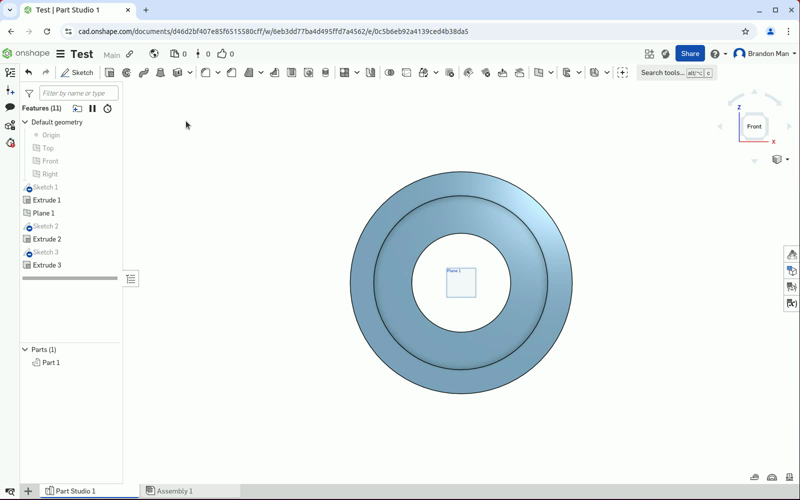
key(shift+h)
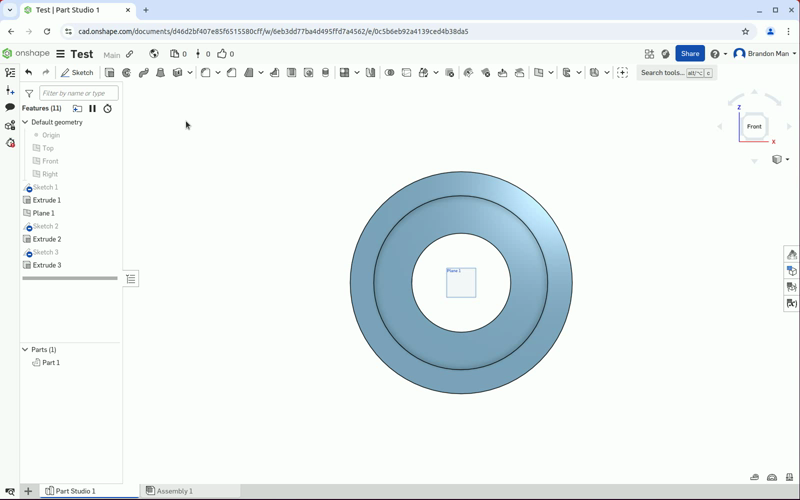
key(shift+h)
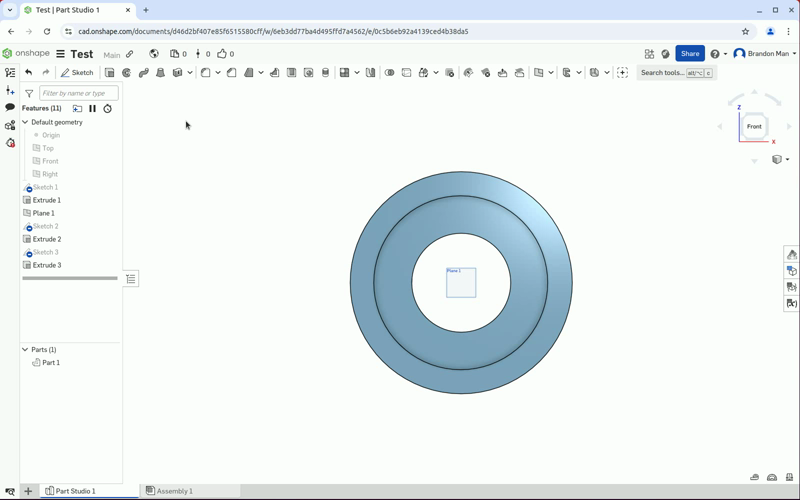
mouse_move(73, 189)
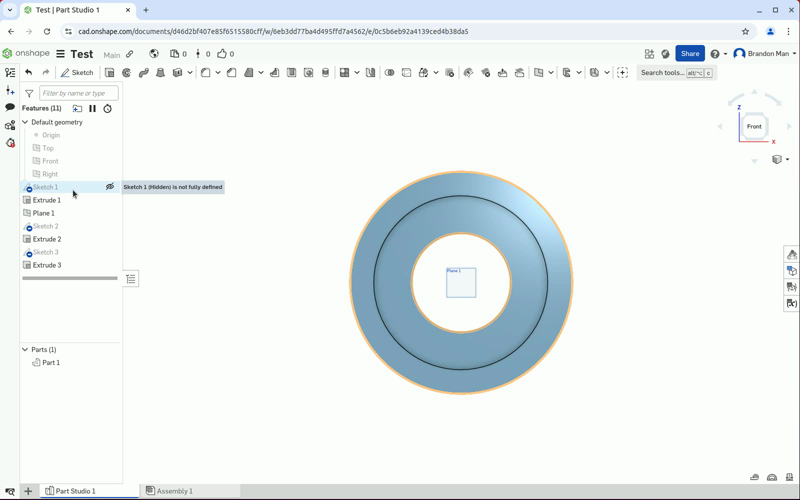
click(73, 189)
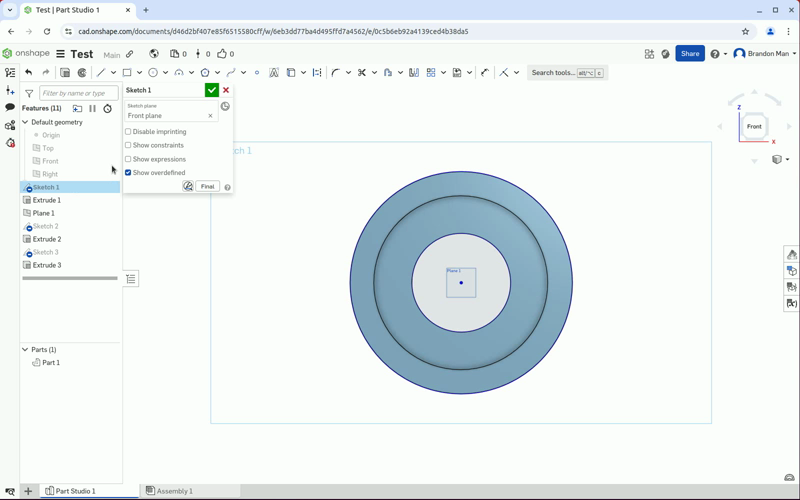
mouse_move(229, 92)
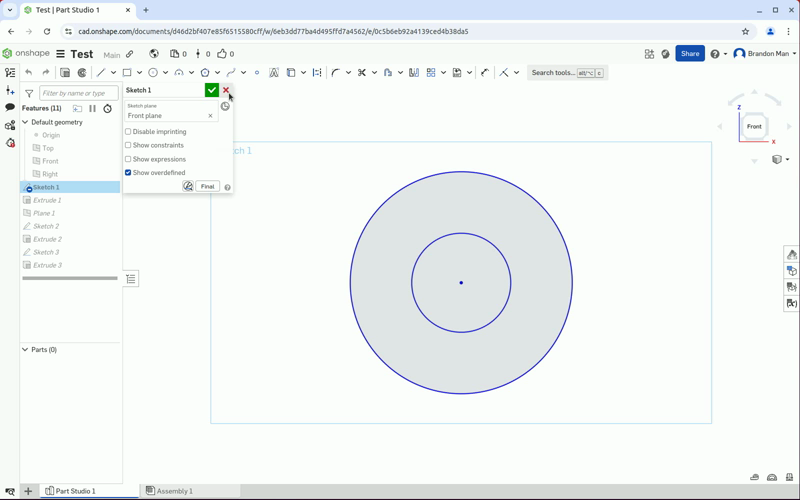
click(229, 92)
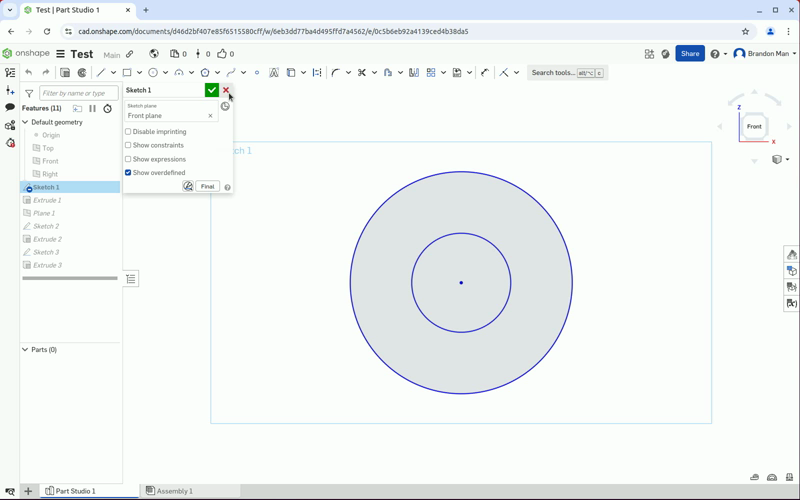
key(shift+s)
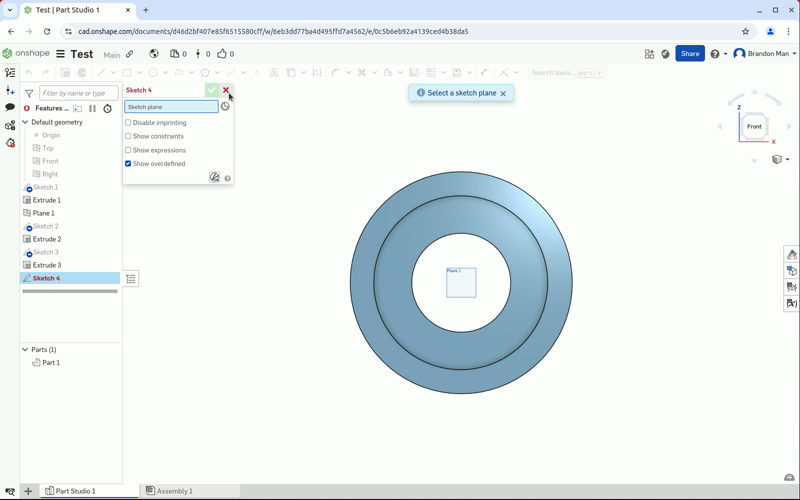
mouse_move(73, 163)
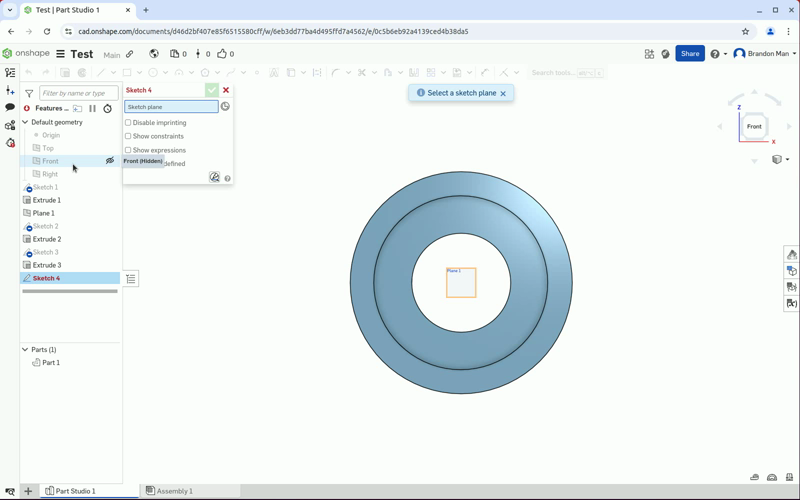
click(73, 163)
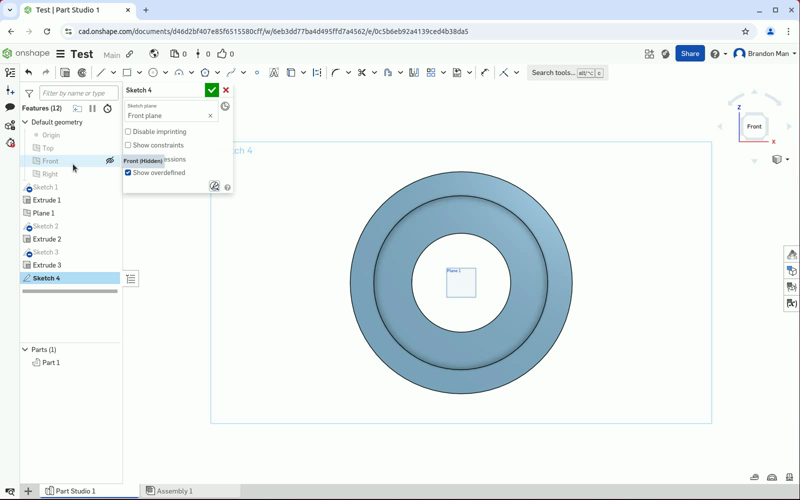
mouse_move(73, 352)
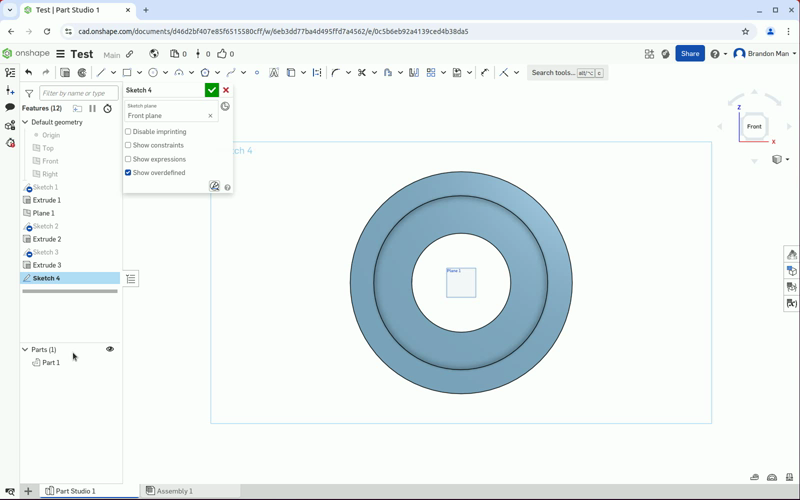
key(y)
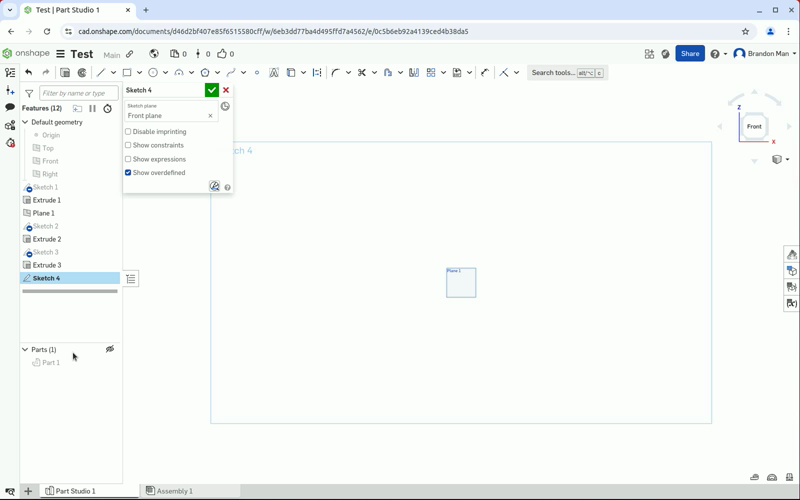
key(l)
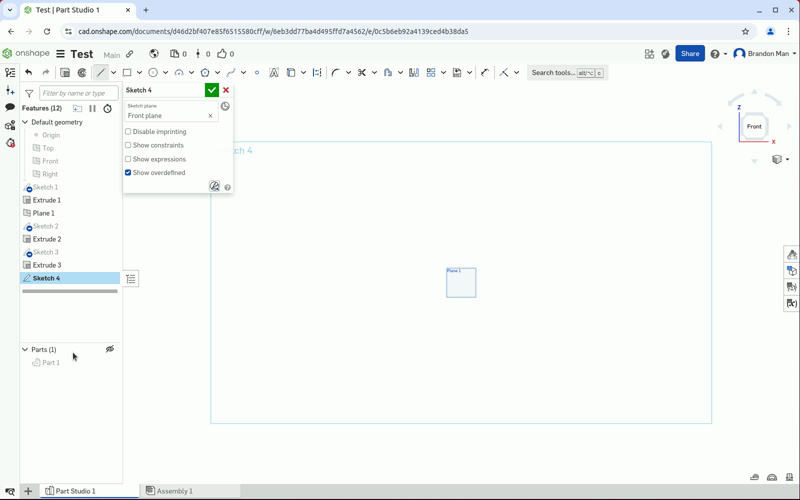
key_down(shift)
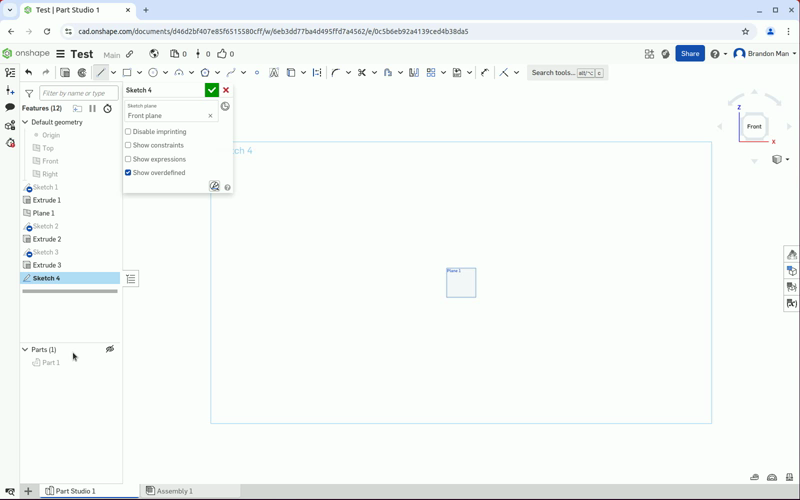
mouse_move(334, 282)
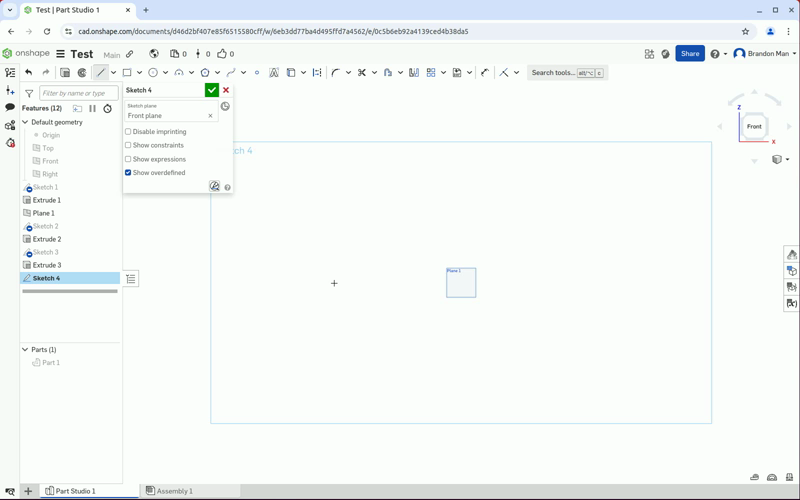
click(334, 282)
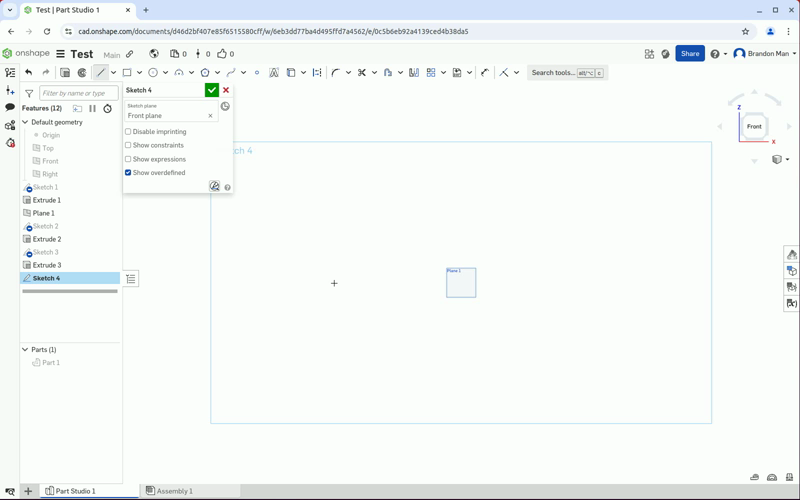
key_up(shift)
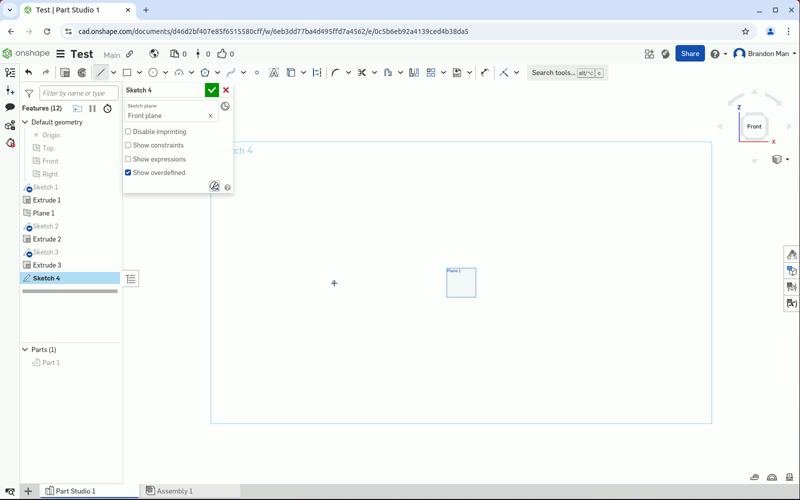
key_down(shift)
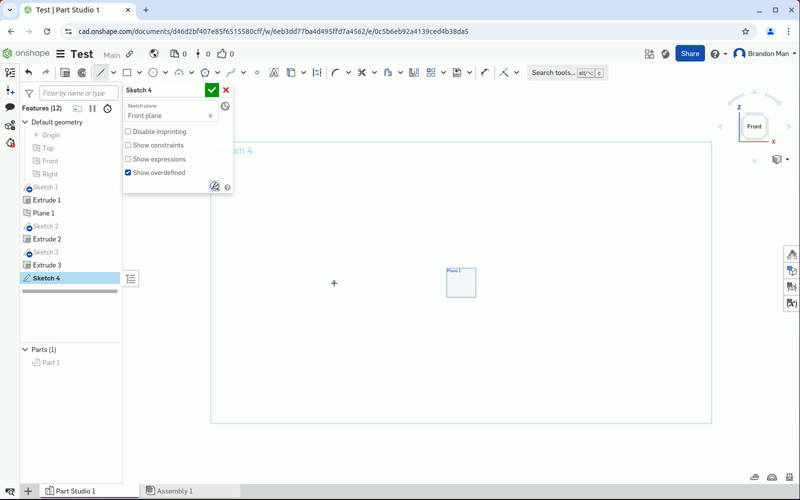
mouse_move(459, 282)
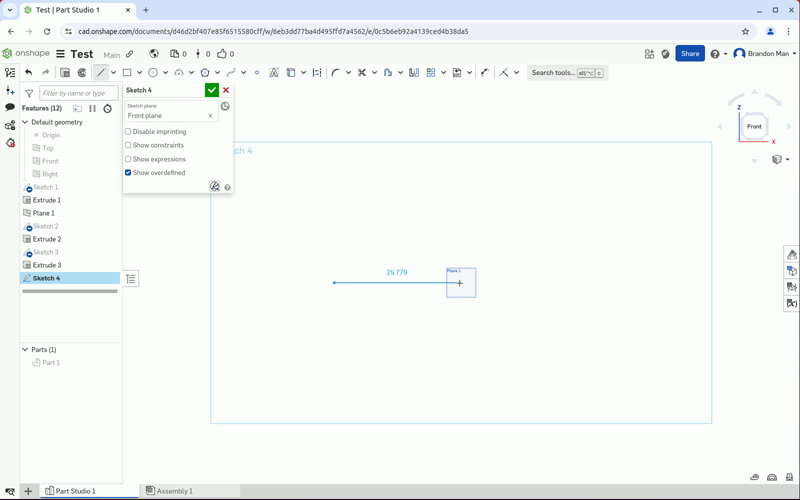
click(459, 282)
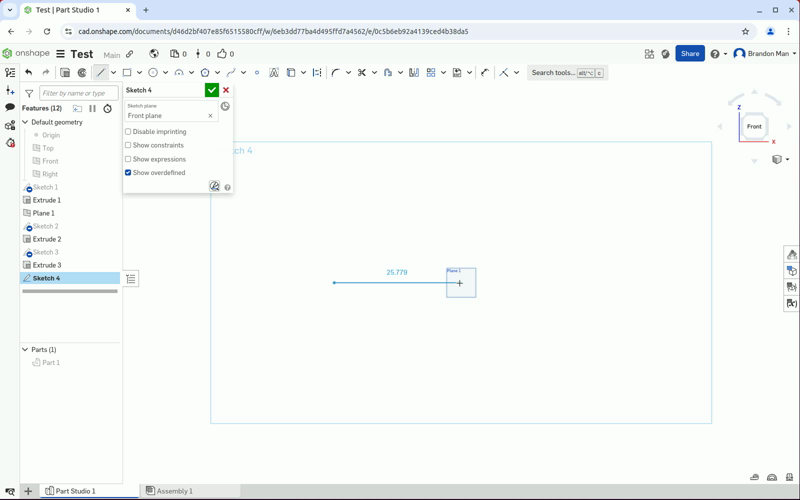
key_up(shift)
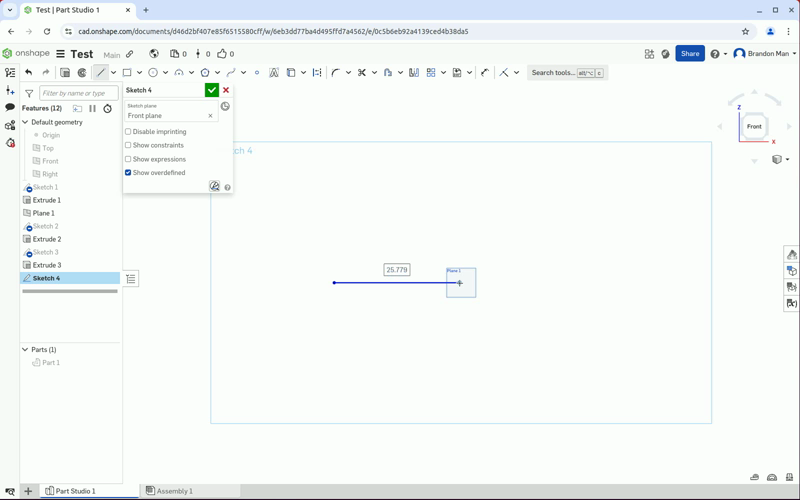
key_down(shift)
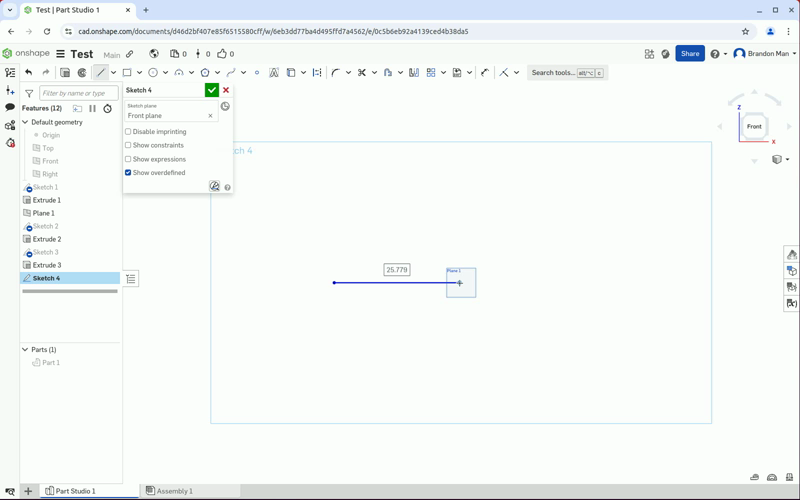
mouse_move(588, 282)
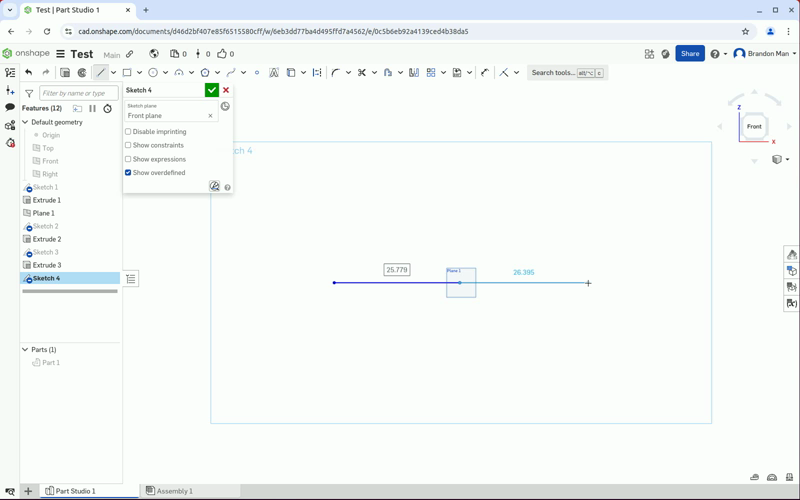
click(588, 282)
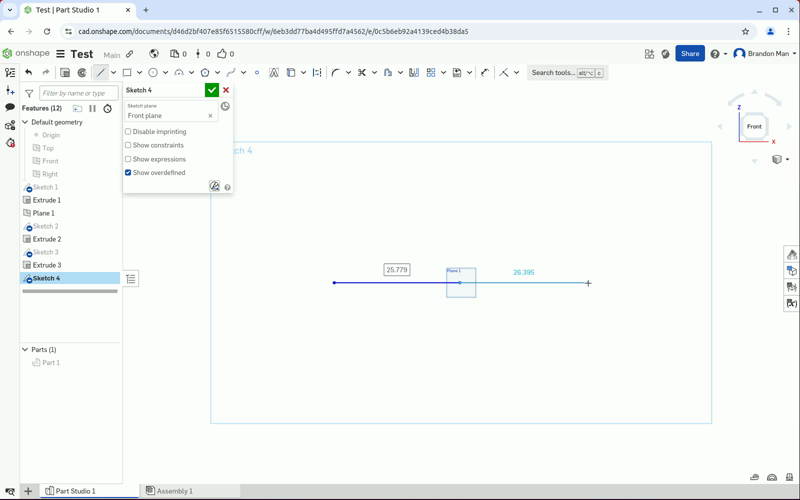
key_up(shift)
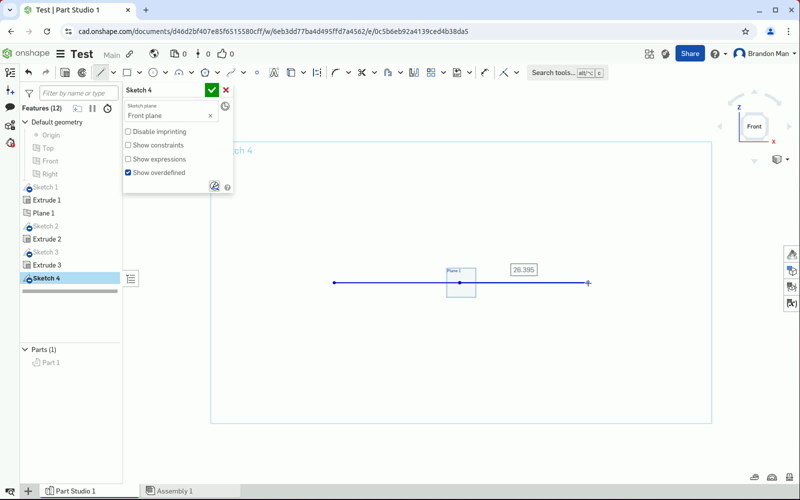
key_down(shift)
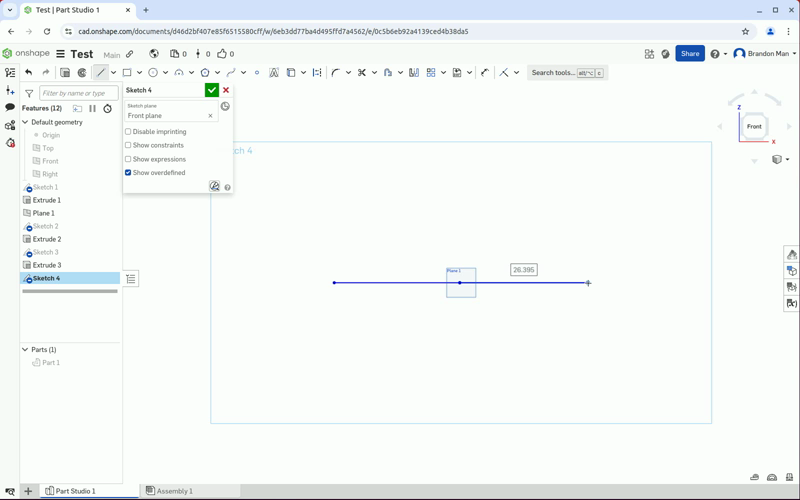
mouse_move(588, 192)
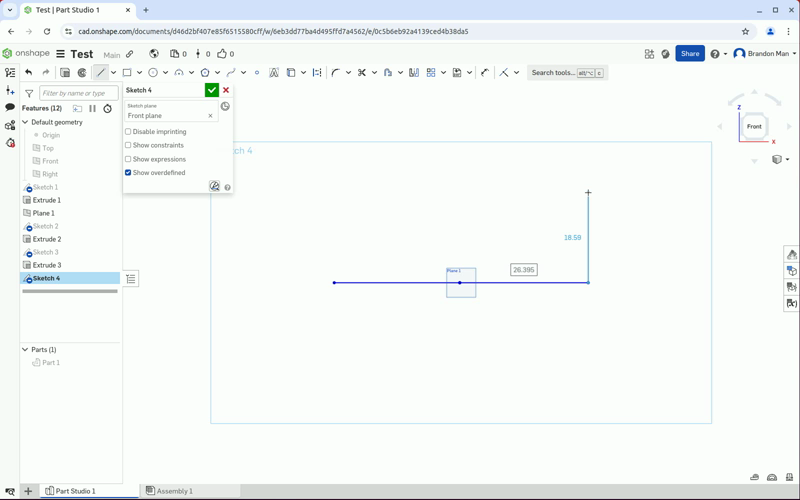
click(588, 192)
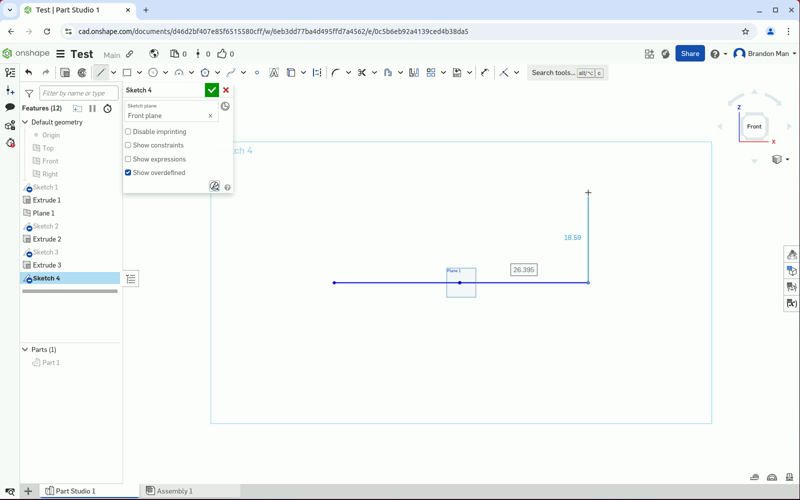
key_up(shift)
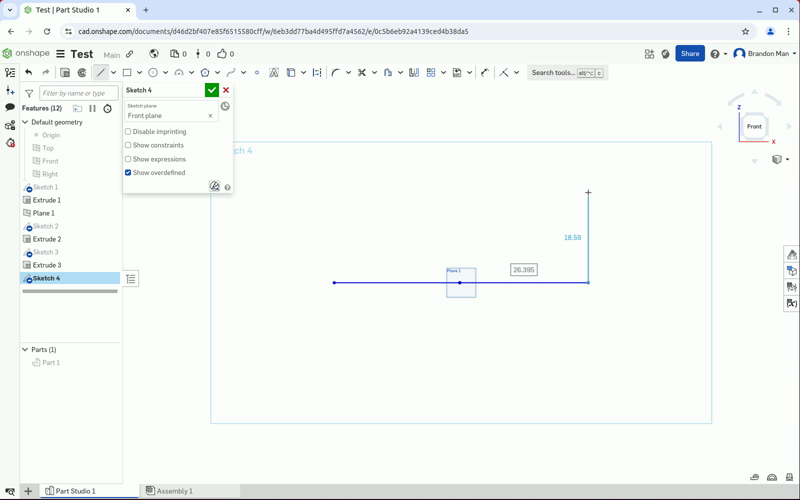
key_down(shift)
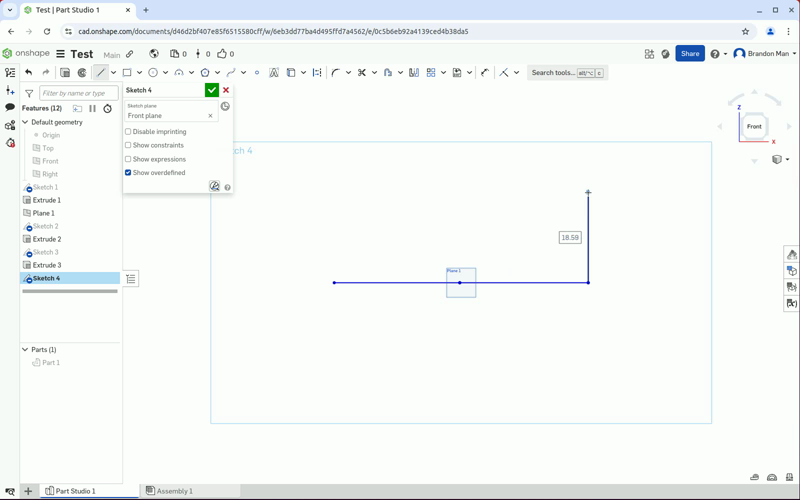
mouse_move(459, 151)
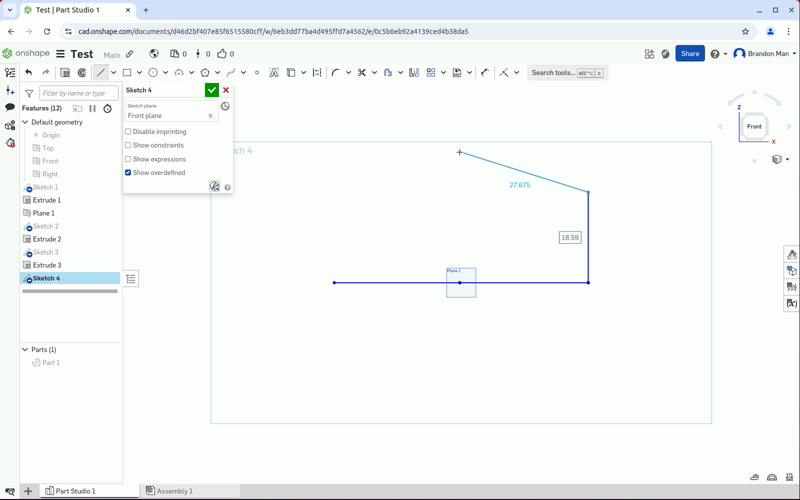
click(459, 151)
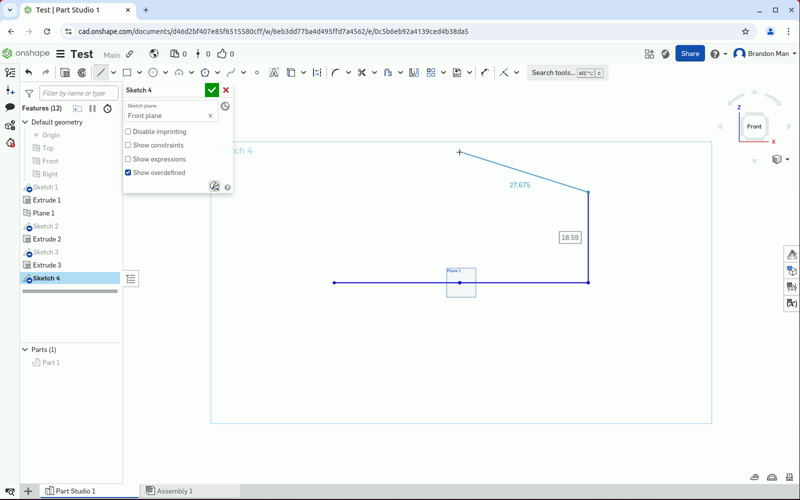
key_up(shift)
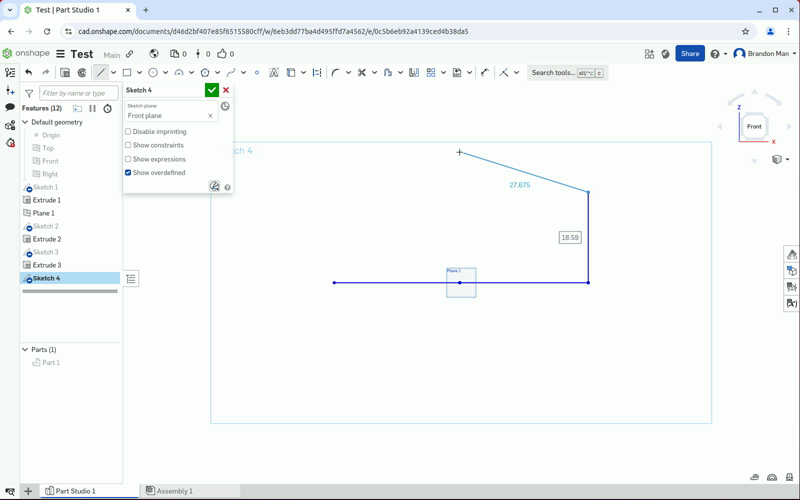
key_down(shift)
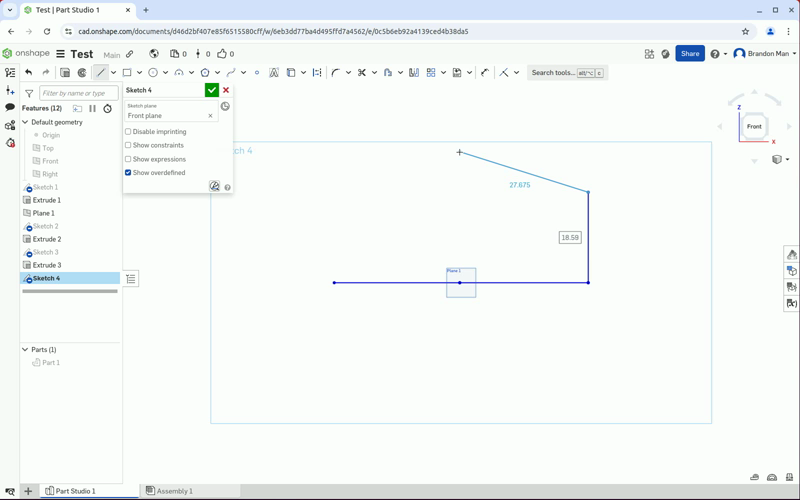
mouse_move(334, 176)
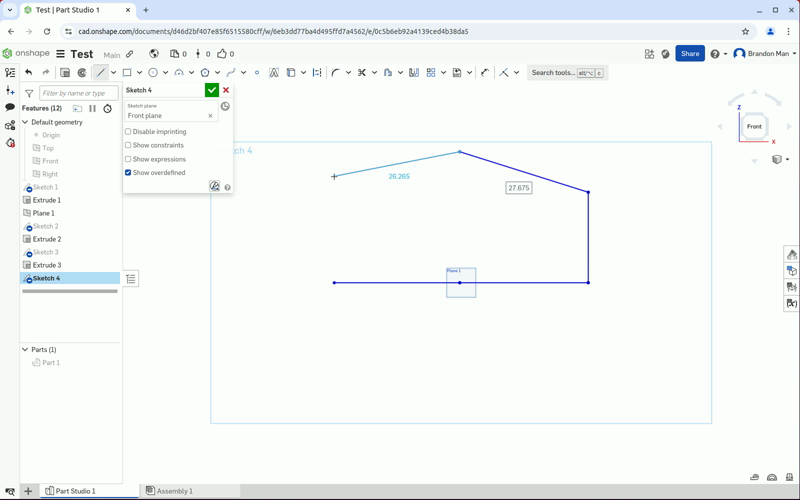
click(334, 176)
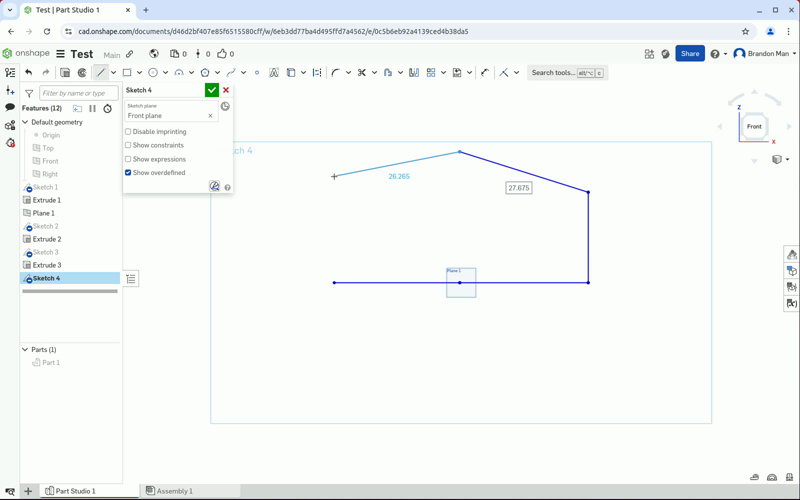
key_up(shift)
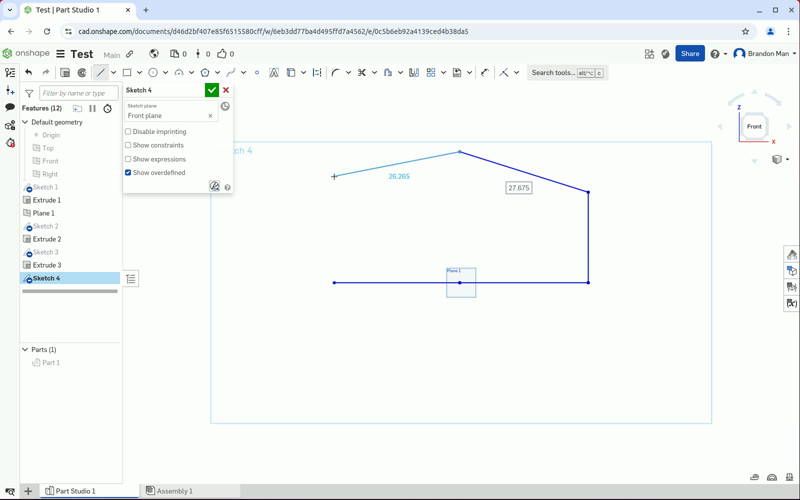
key_down(shift)
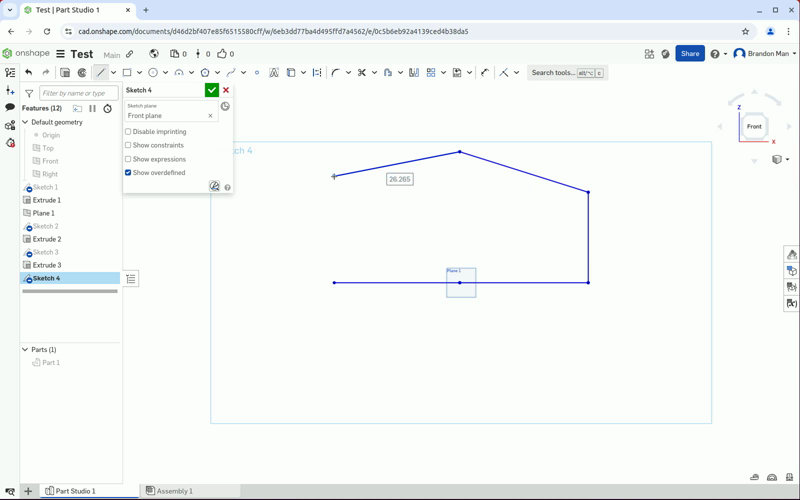
mouse_move(334, 282)
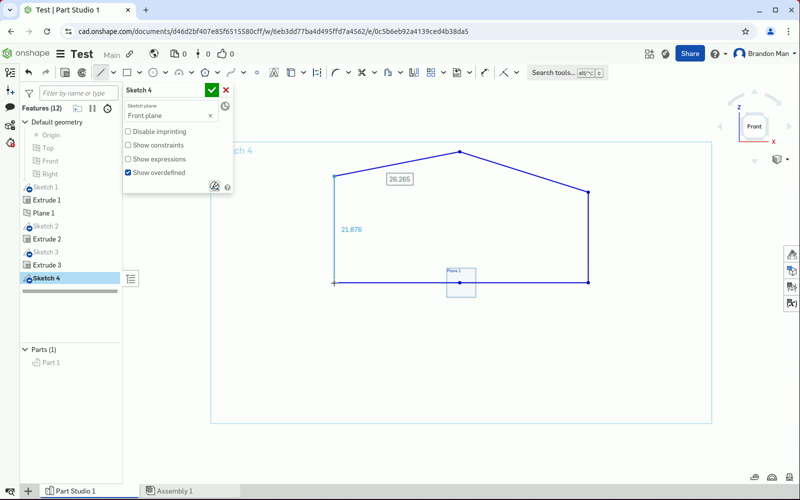
key_up(shift)
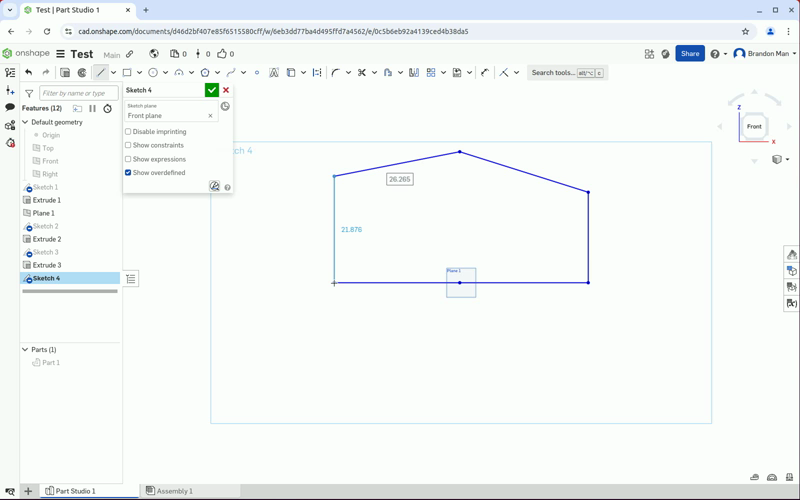
click(334, 282)
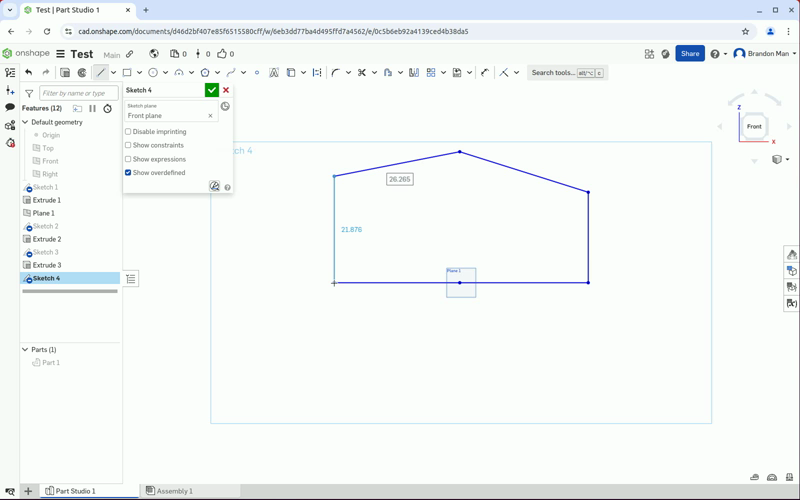
key(esc)
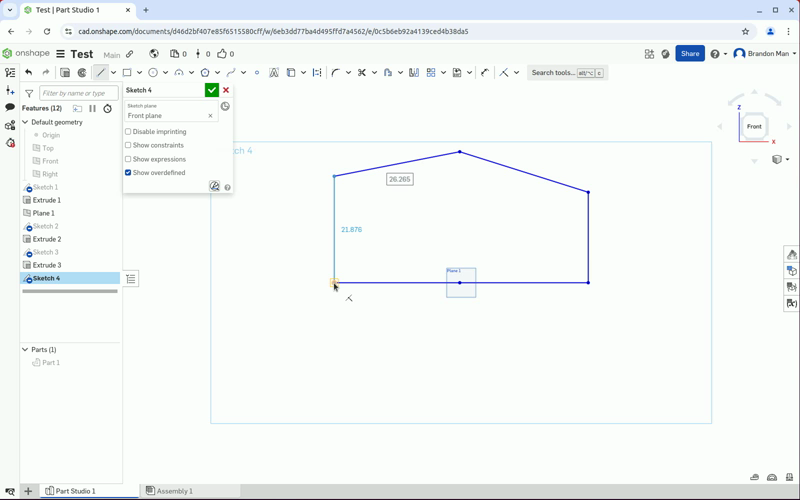
mouse_move(494, 260)
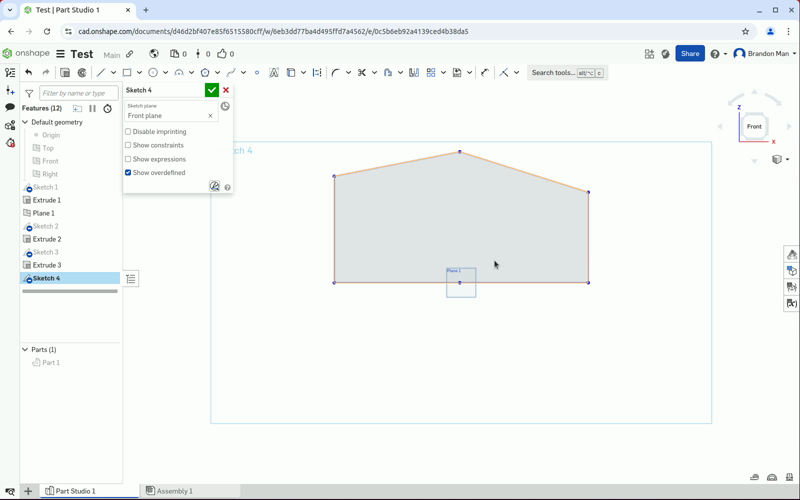
click(494, 260)
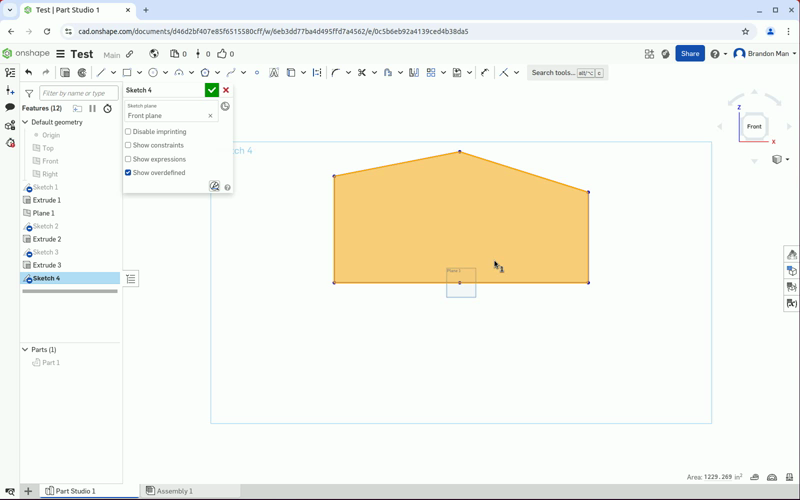
mouse_move(73, 352)
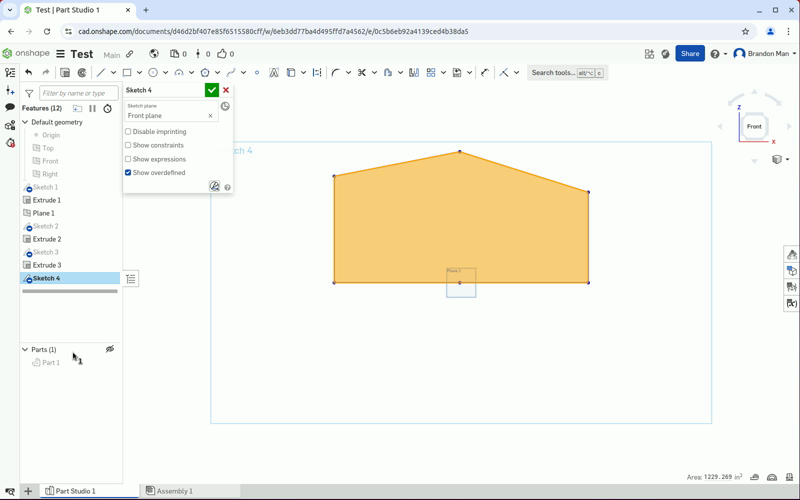
key(shift+y)
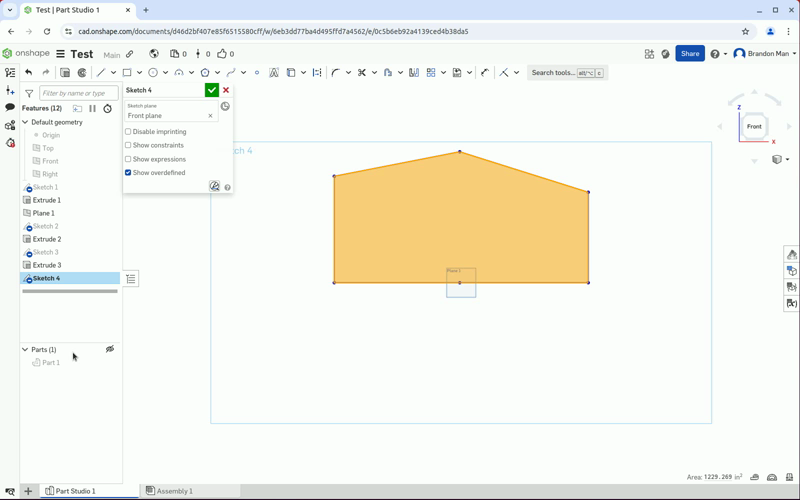
key(shift+e)
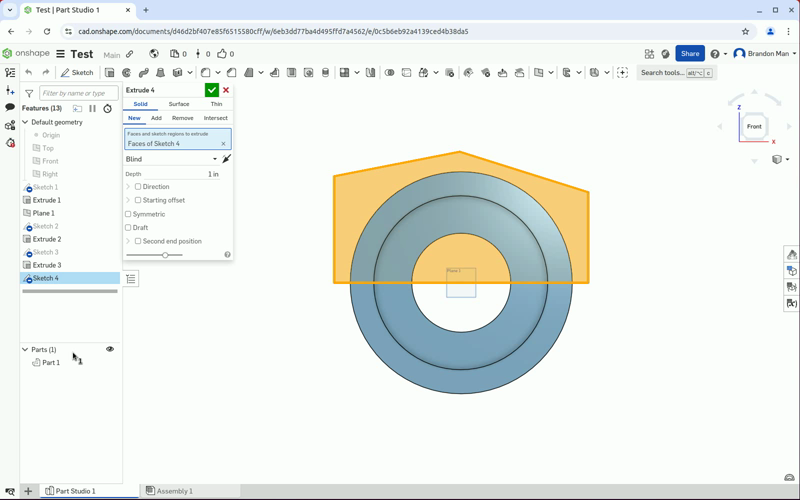
mouse_move(143, 106)
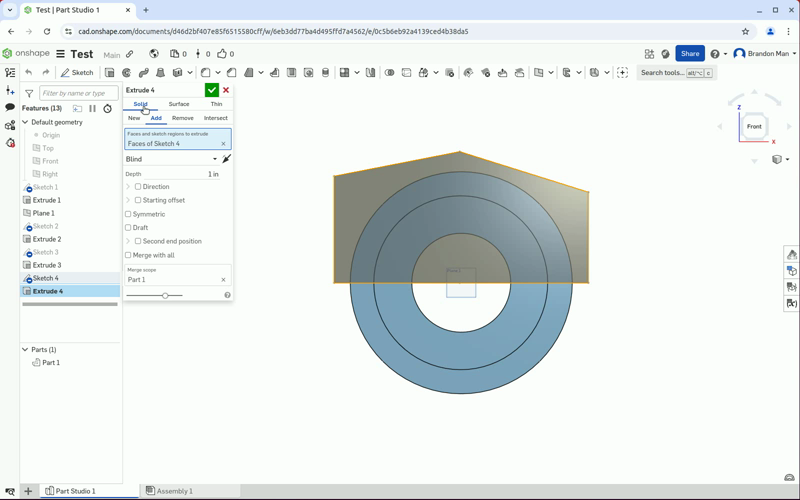
click(143, 106)
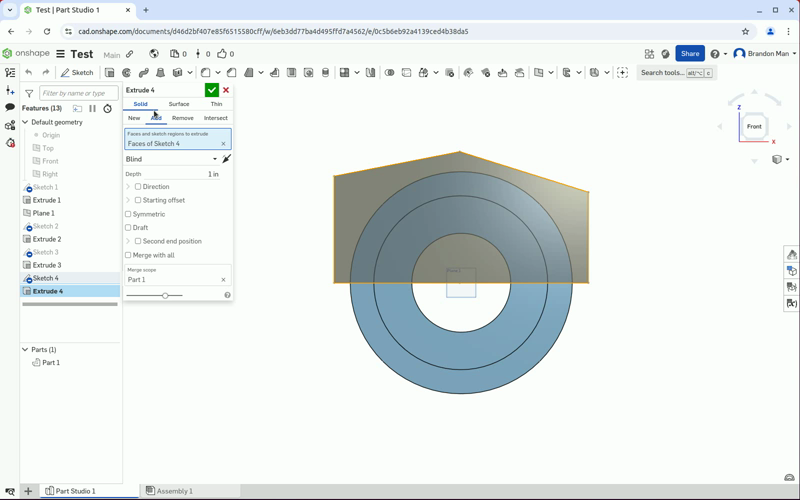
mouse_move(186, 120)
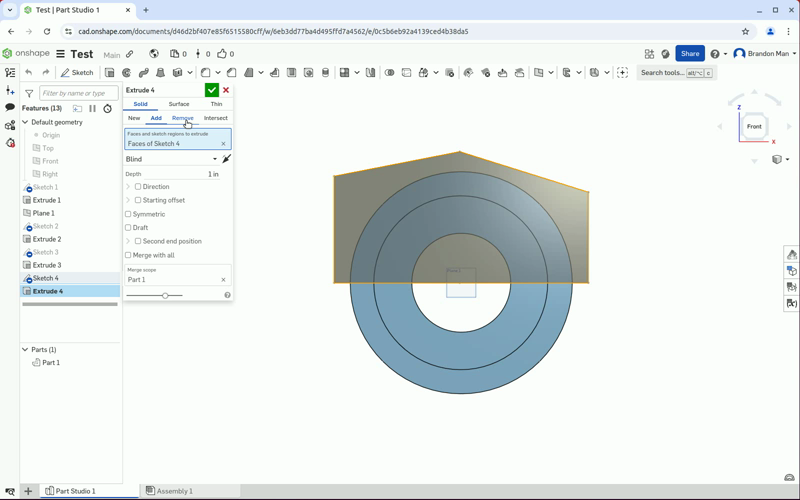
click(186, 120)
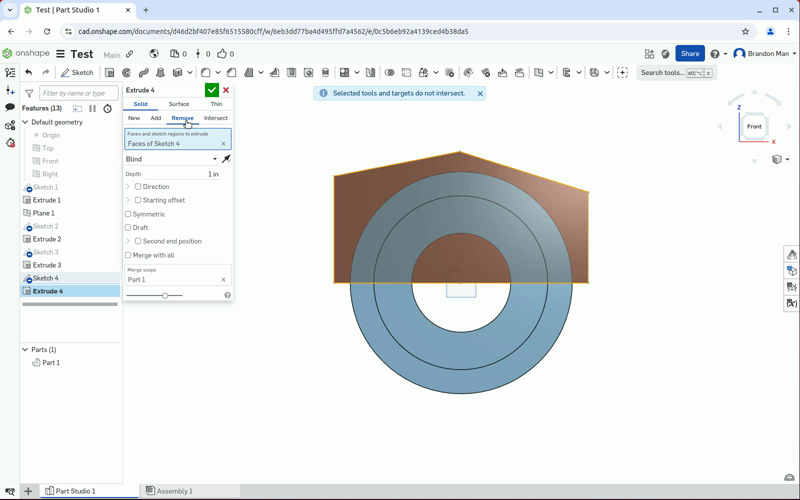
key(tab, 4)
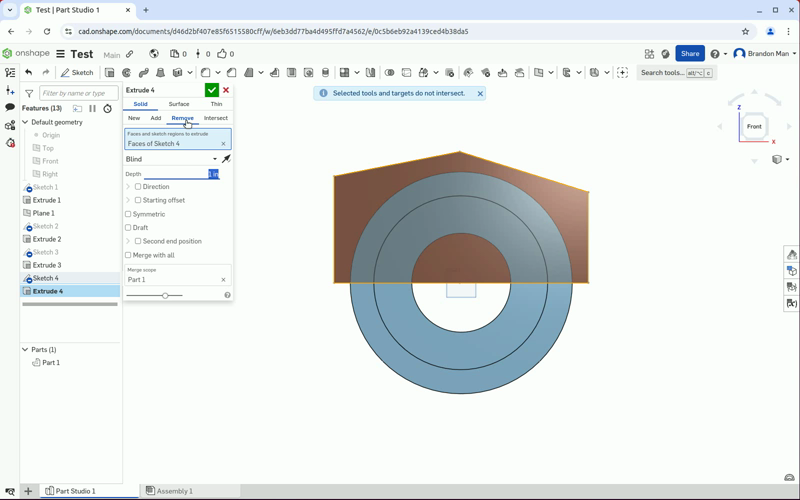
text(-13.239)
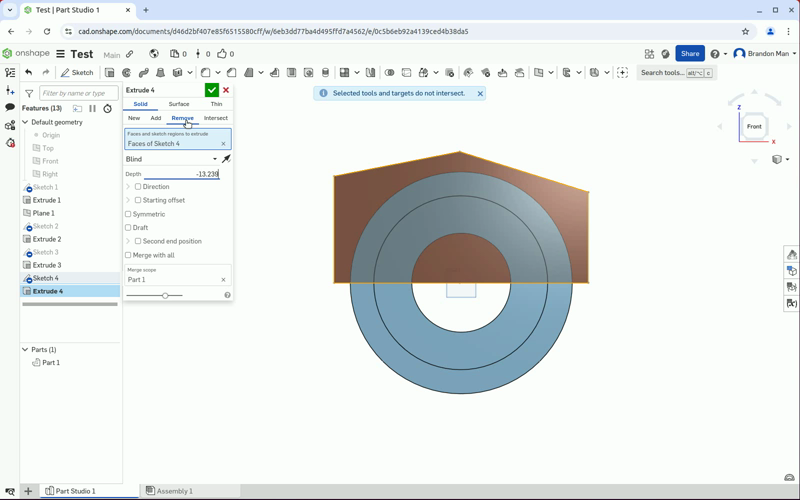
key(tab, 6)
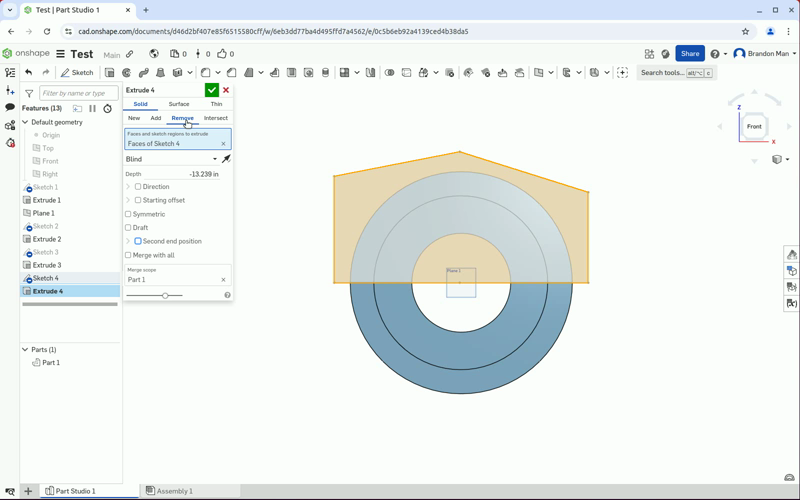
key(space)
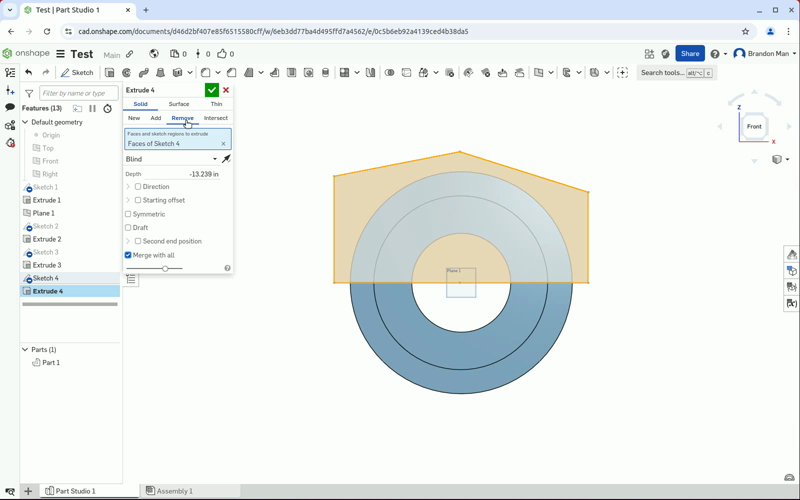
key(enter)
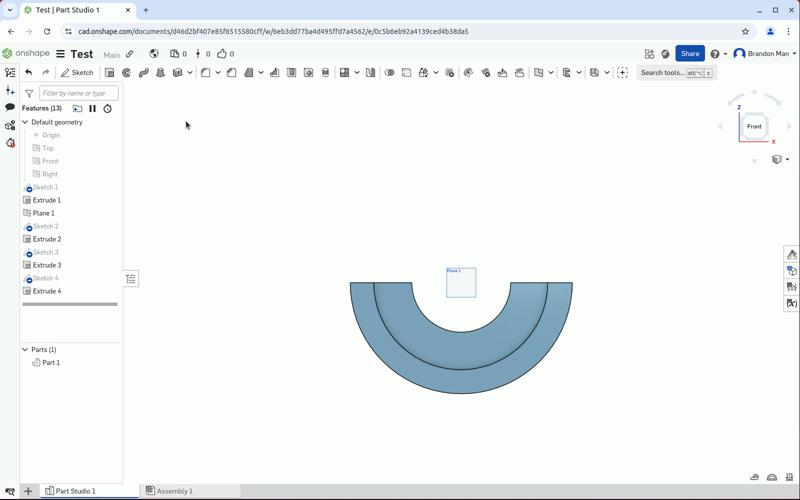
key(shift+h)
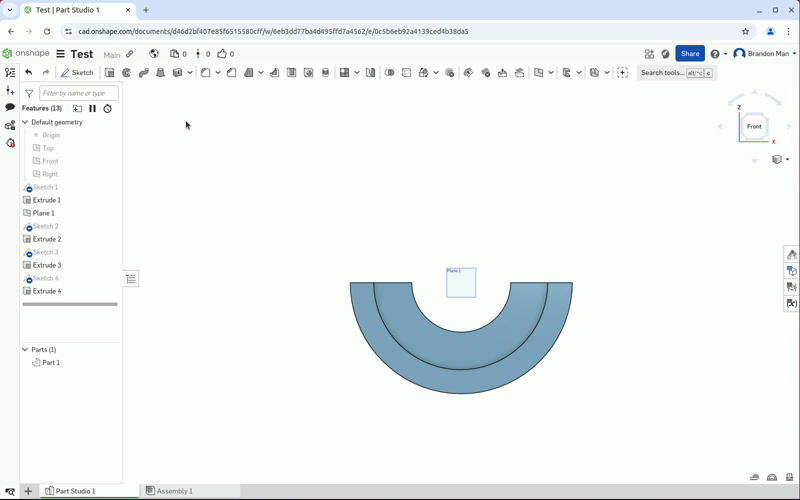
key(shift+h)
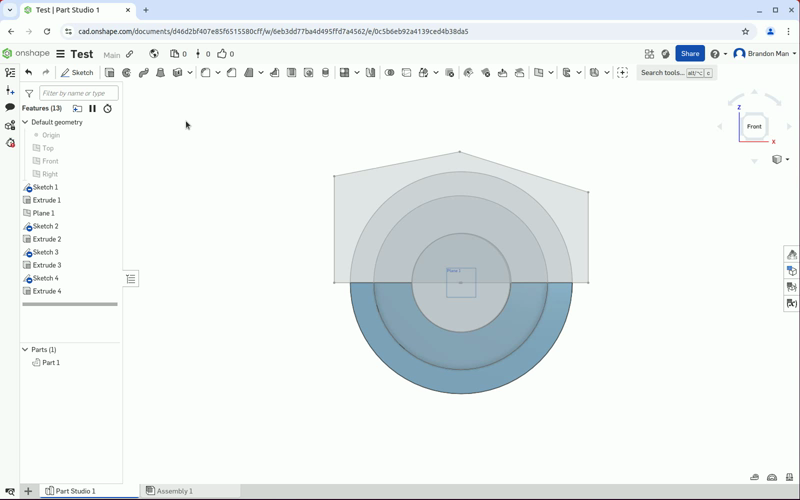
key(shift+7)
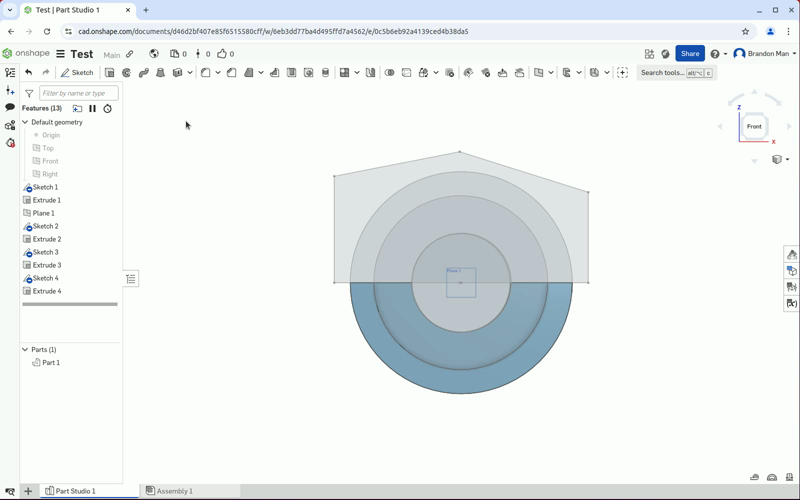
key(left, 2)
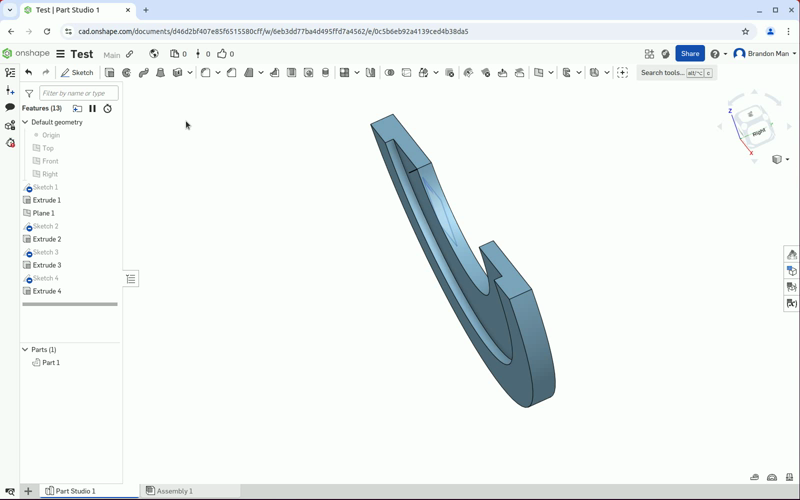
key(down, 2)
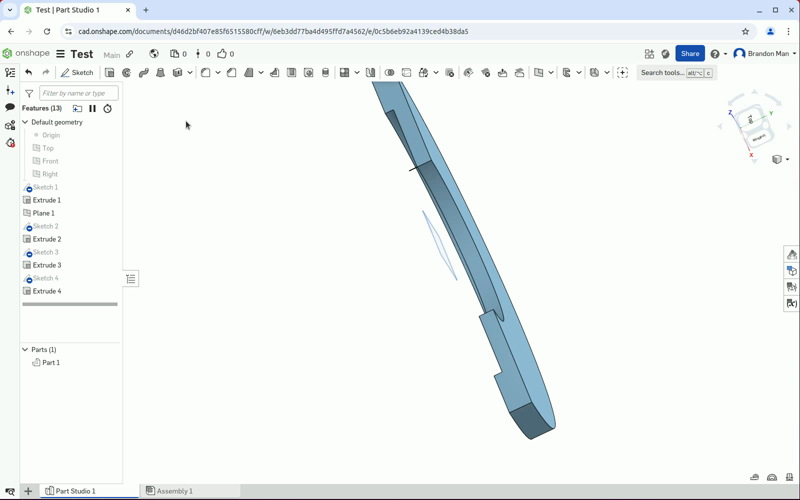
key(up, 2)
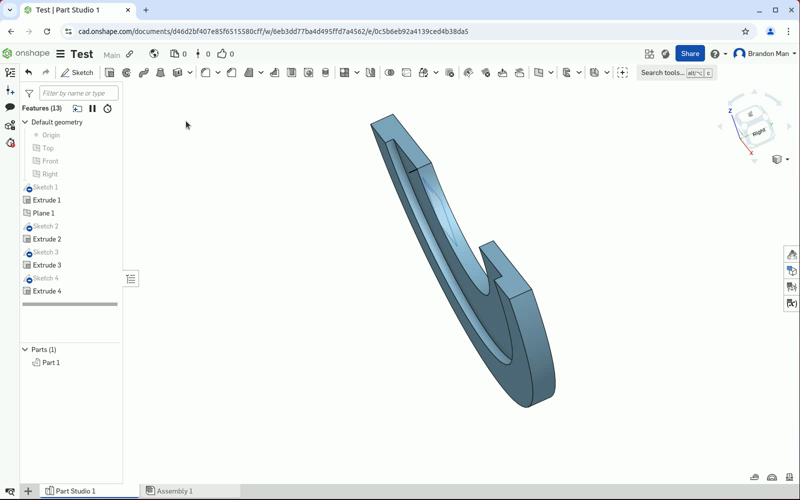
key(right, 2)
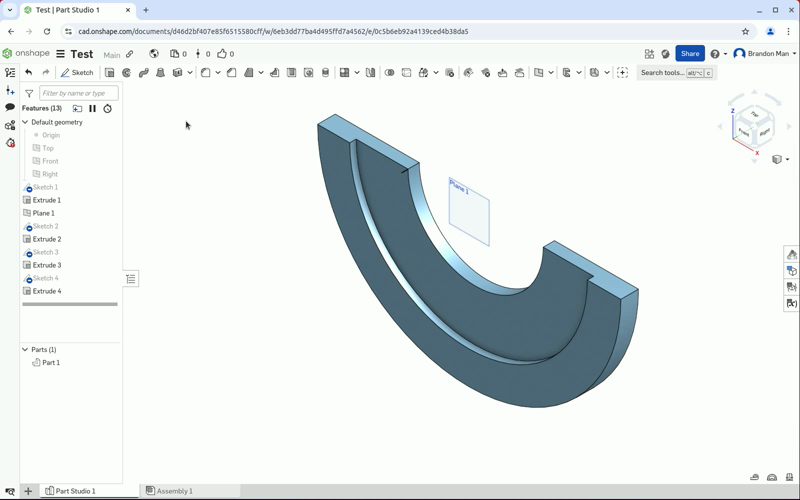
mouse_move(73, 189)
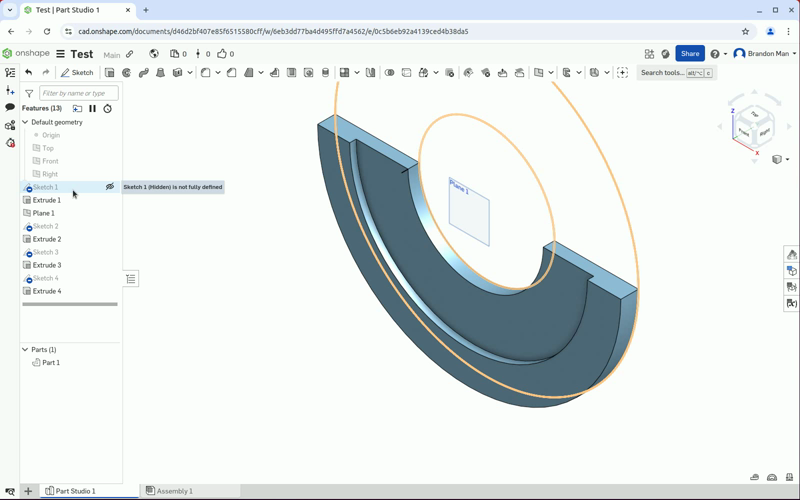
click(73, 189)